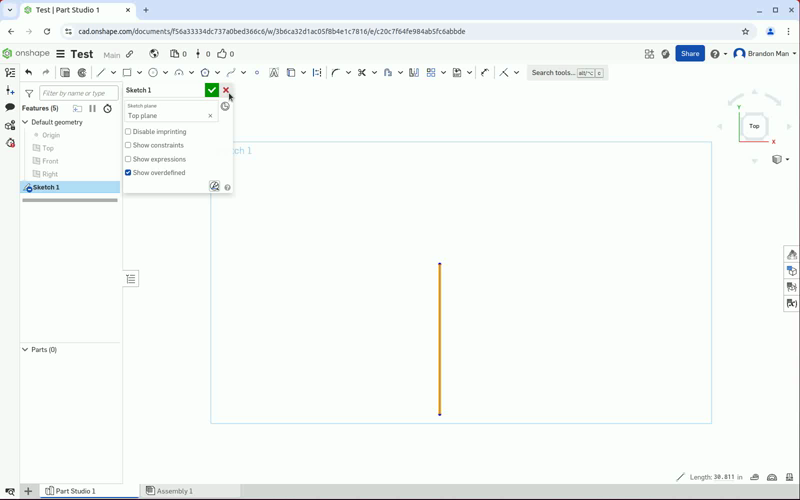
key(shift+h)
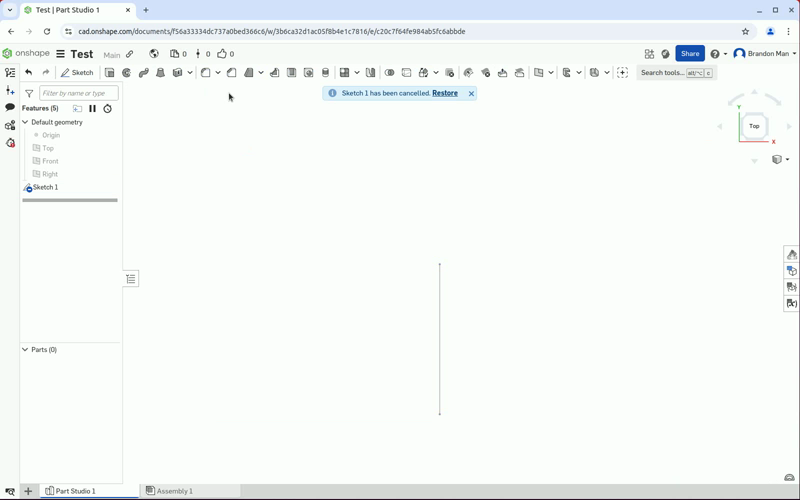
key(shift+s)
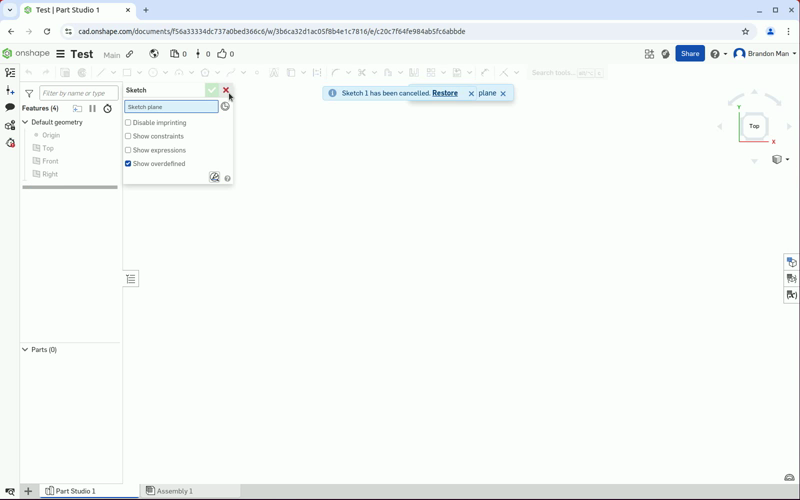
mouse_move(73, 150)
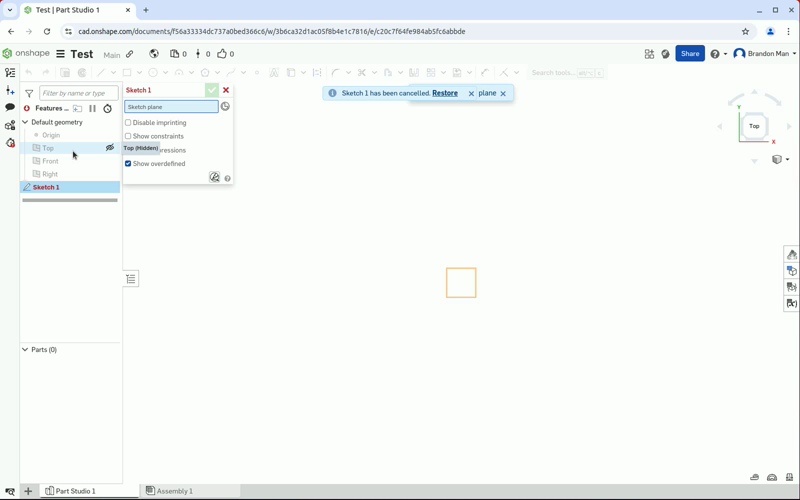
click(73, 150)
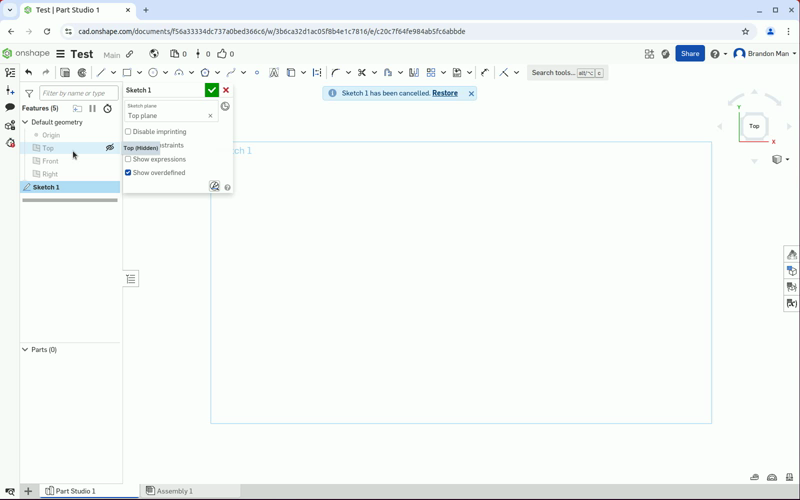
mouse_move(73, 352)
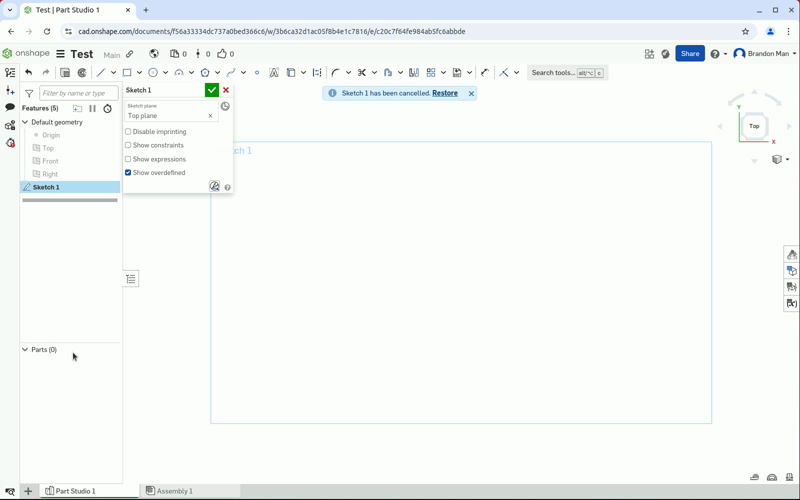
key(y)
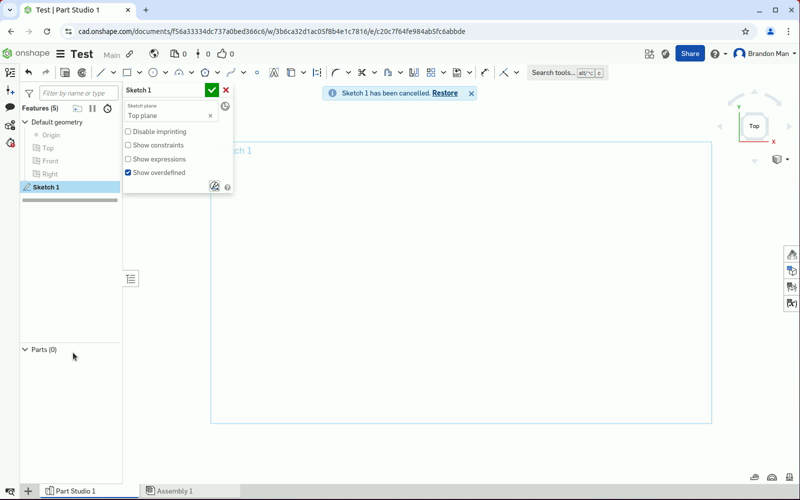
key(l)
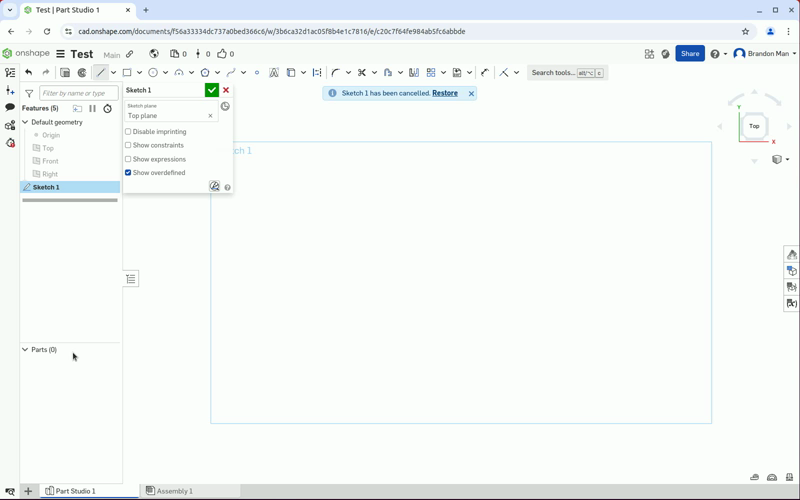
key_down(shift)
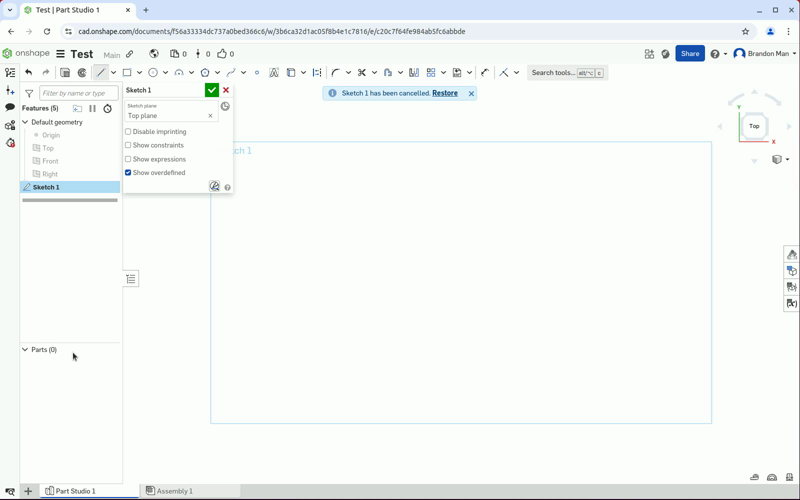
mouse_move(348, 348)
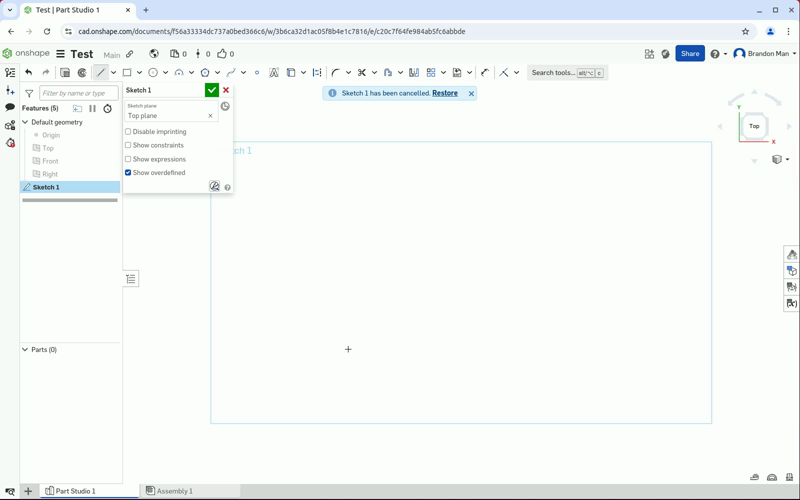
click(348, 348)
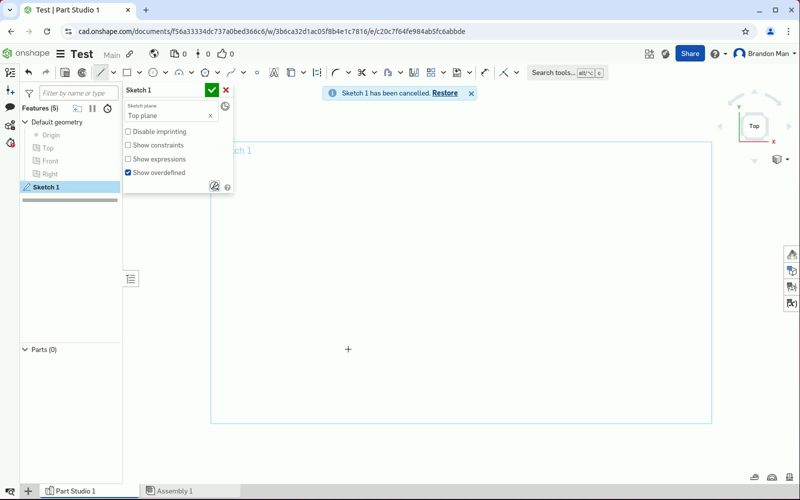
key_up(shift)
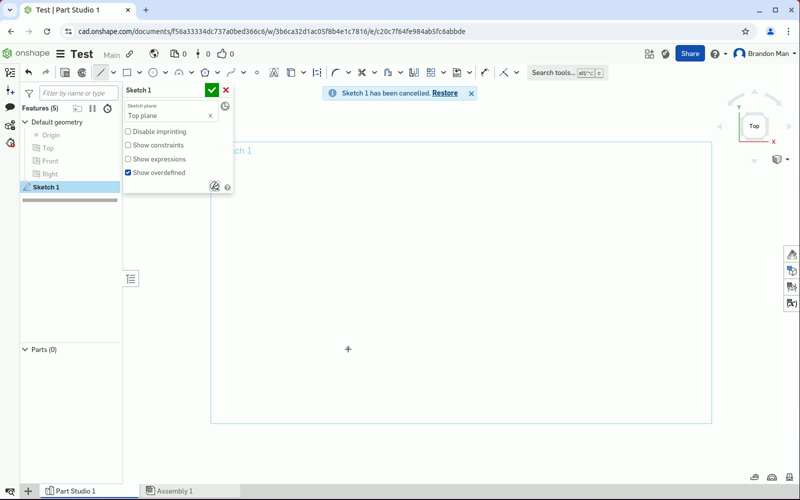
key_down(shift)
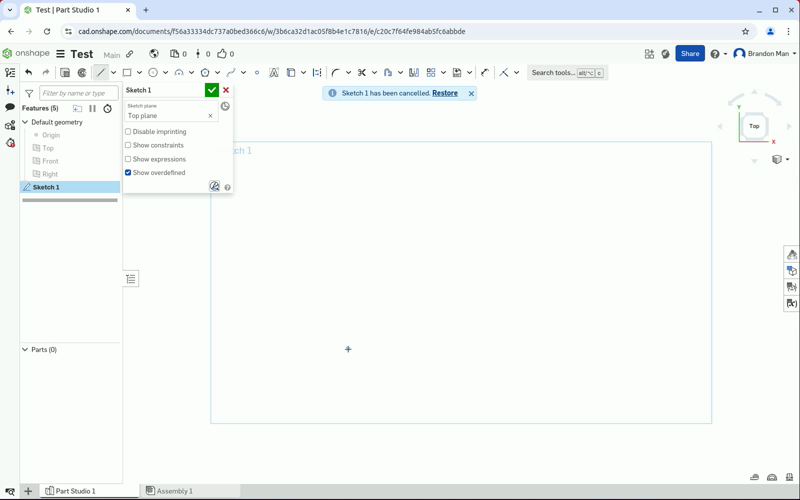
mouse_move(572, 348)
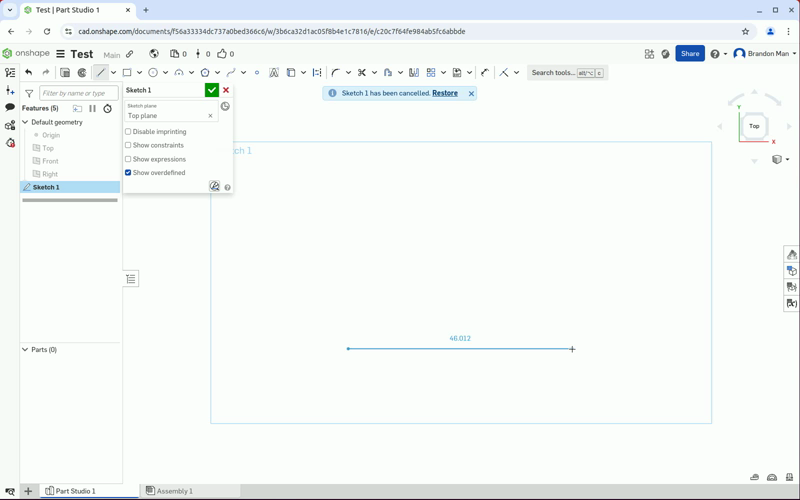
click(572, 348)
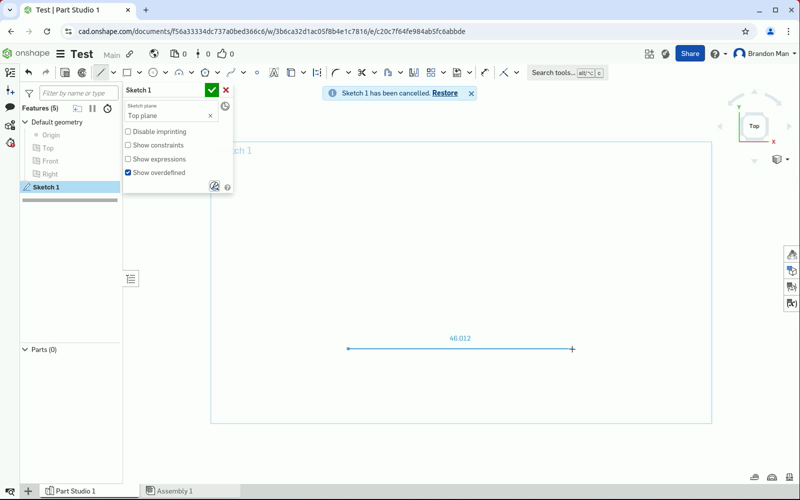
key_up(shift)
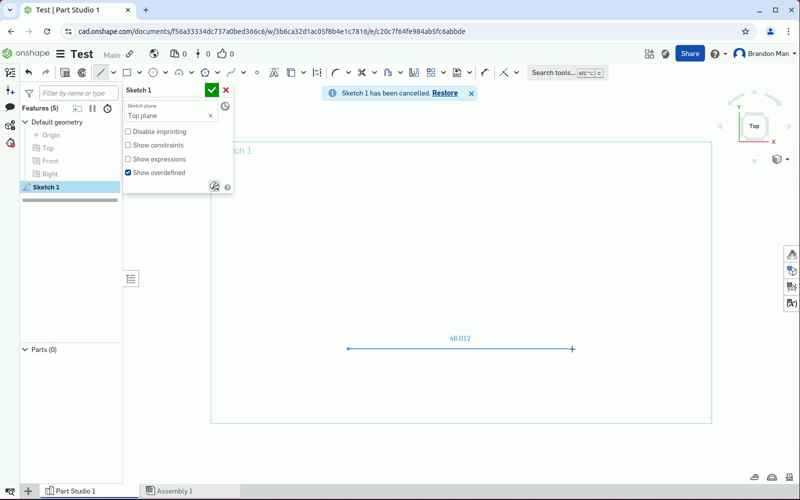
key_down(shift)
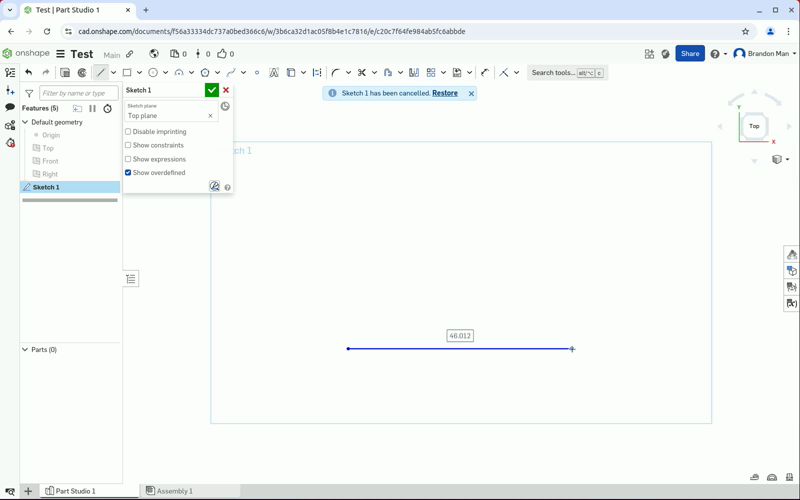
mouse_move(572, 219)
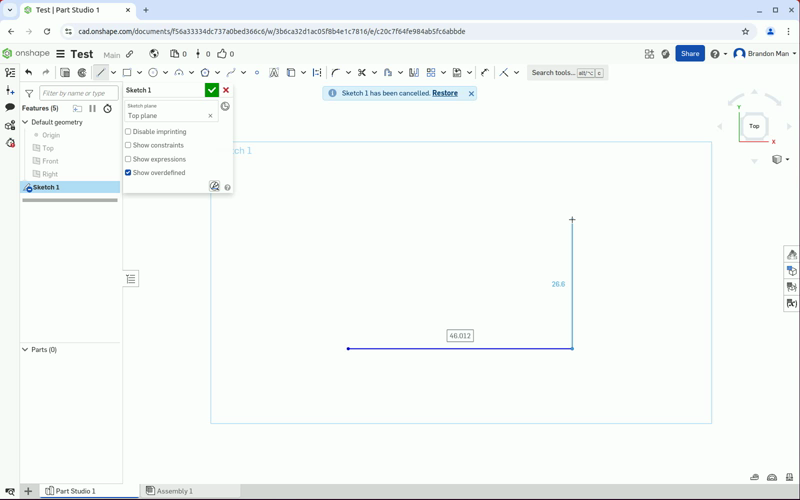
click(572, 219)
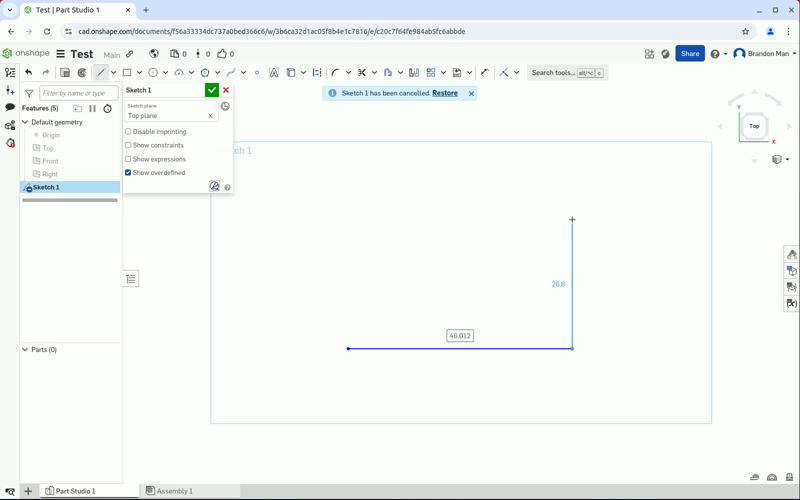
key_up(shift)
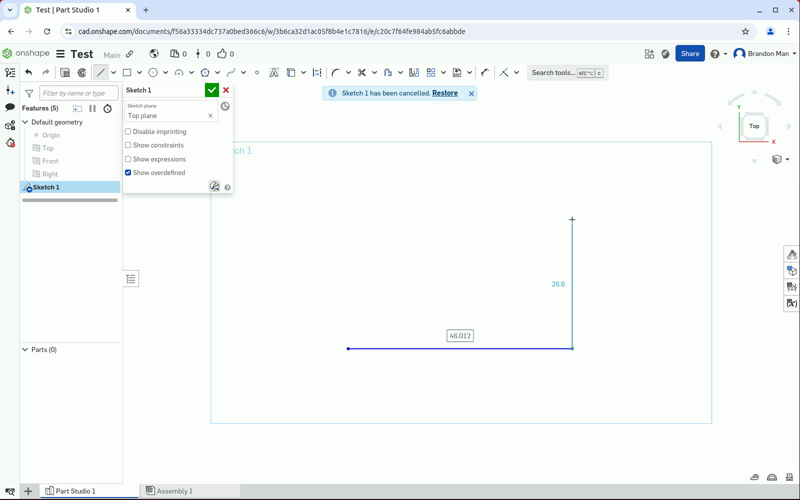
key_down(shift)
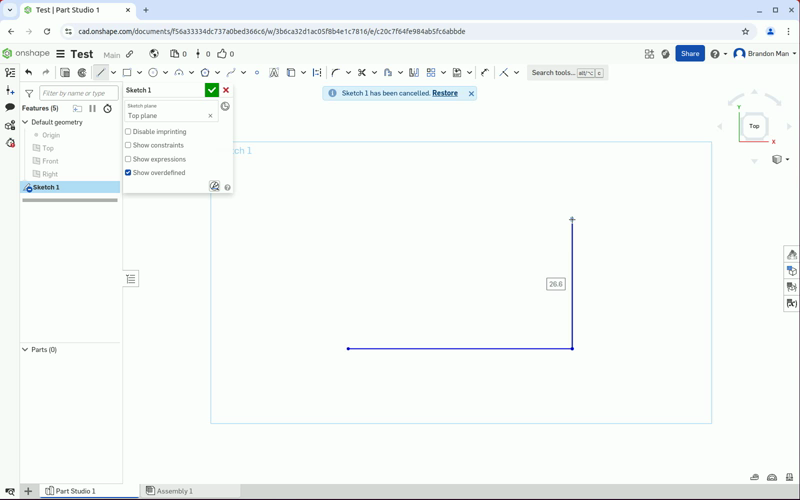
mouse_move(348, 219)
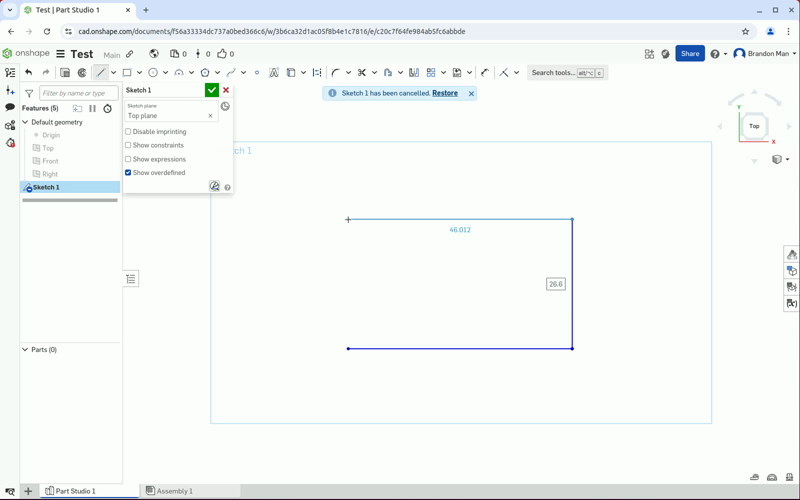
click(348, 219)
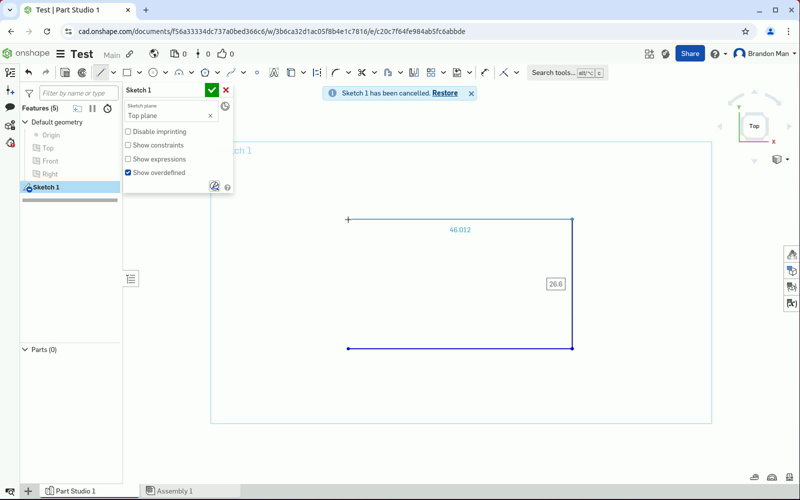
key_up(shift)
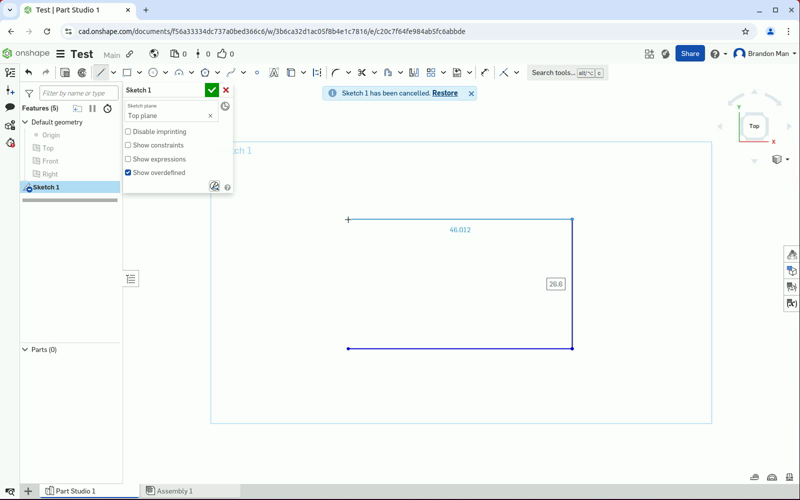
key_down(shift)
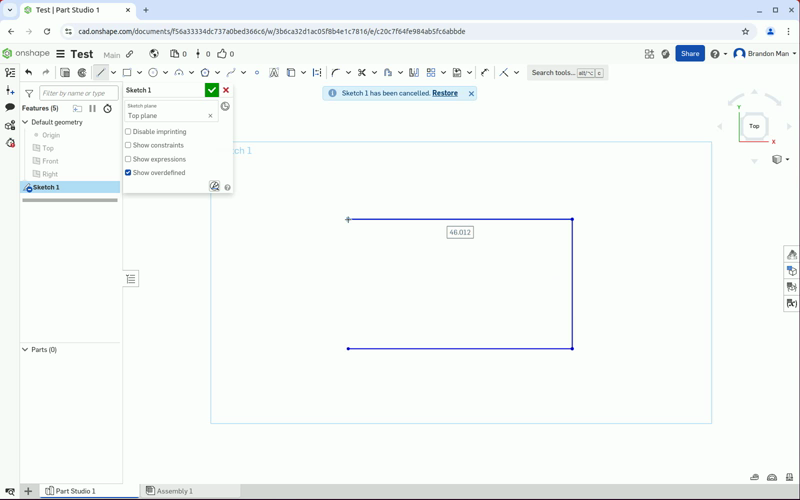
mouse_move(348, 348)
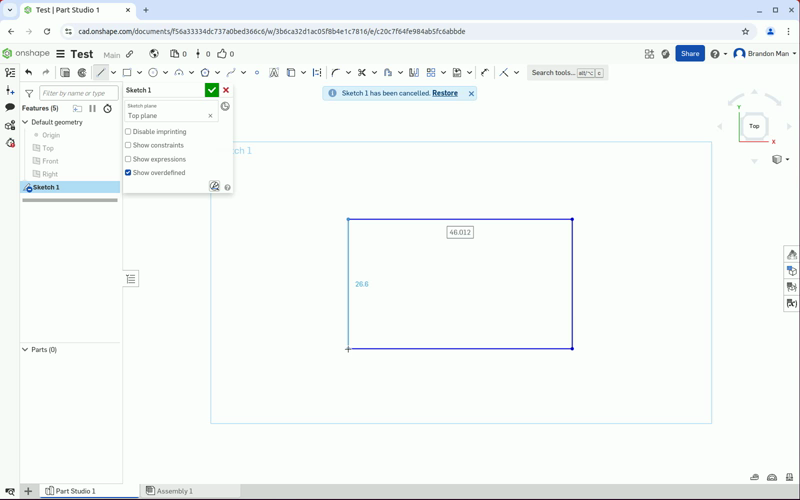
key_up(shift)
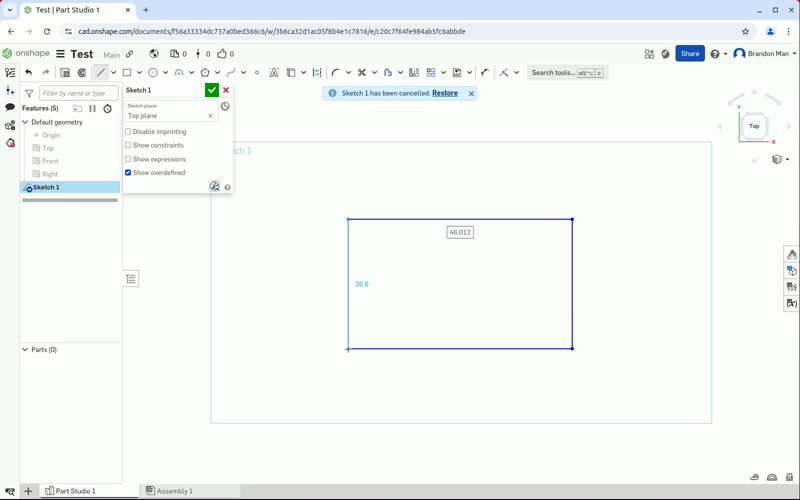
click(348, 348)
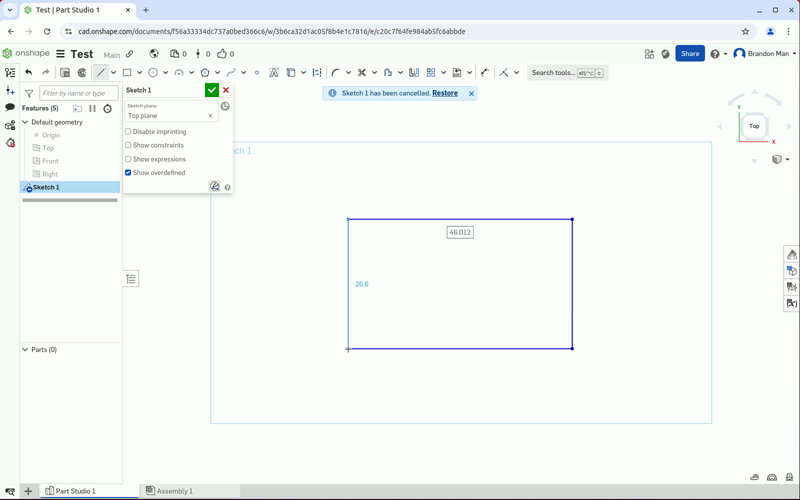
key(esc)
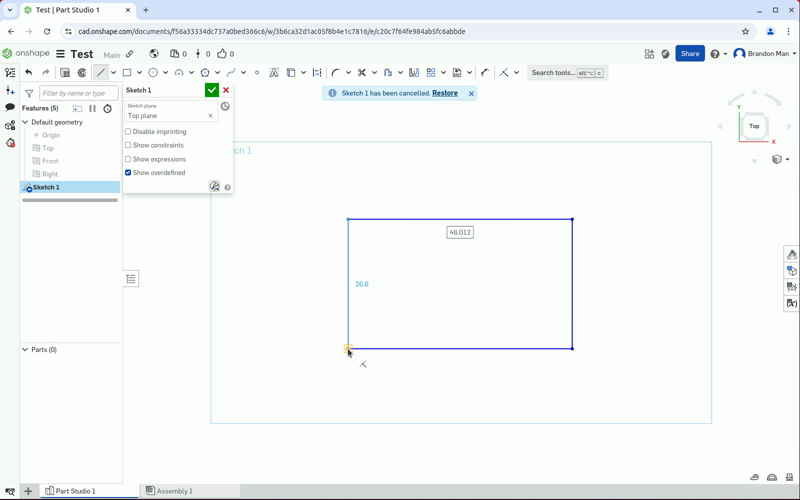
mouse_move(536, 267)
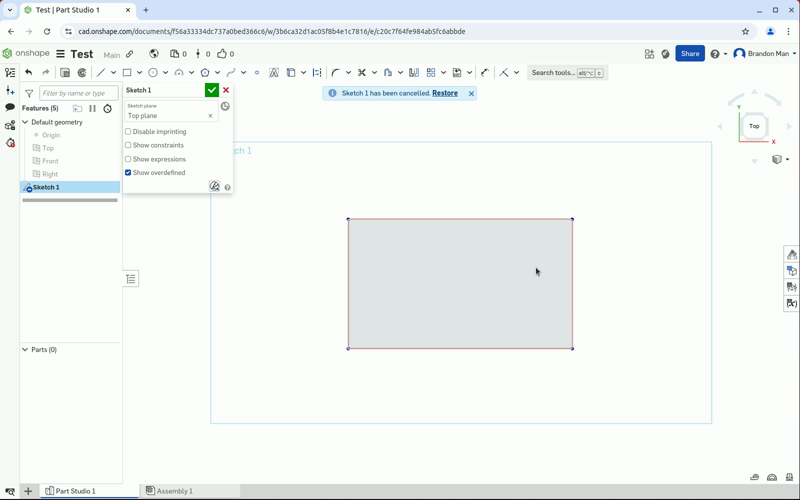
click(536, 267)
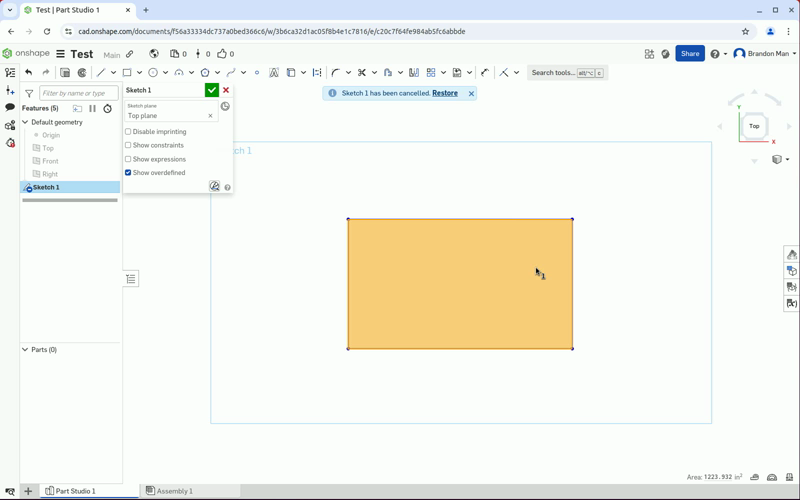
mouse_move(73, 352)
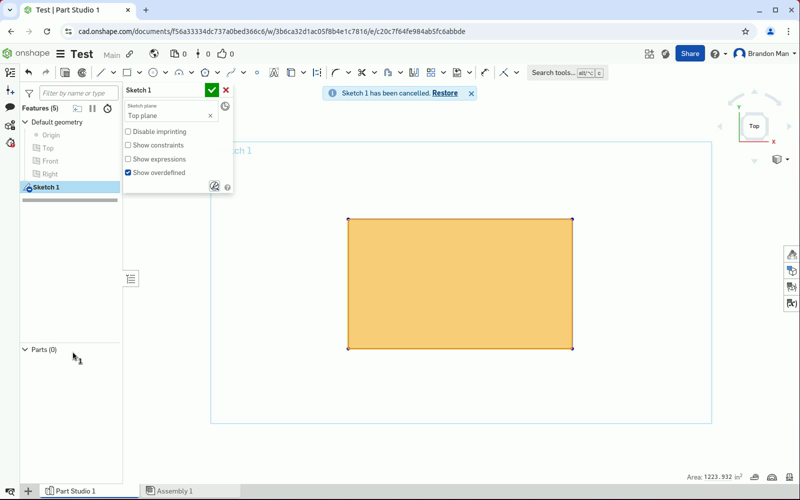
key(shift+y)
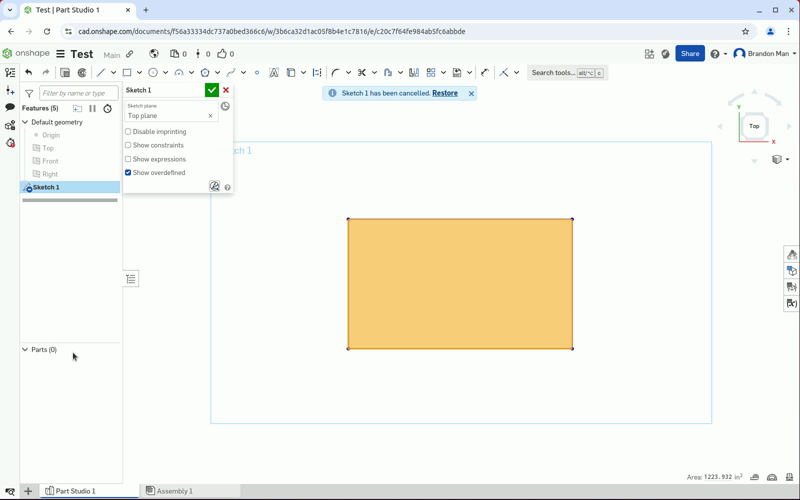
key(shift+e)
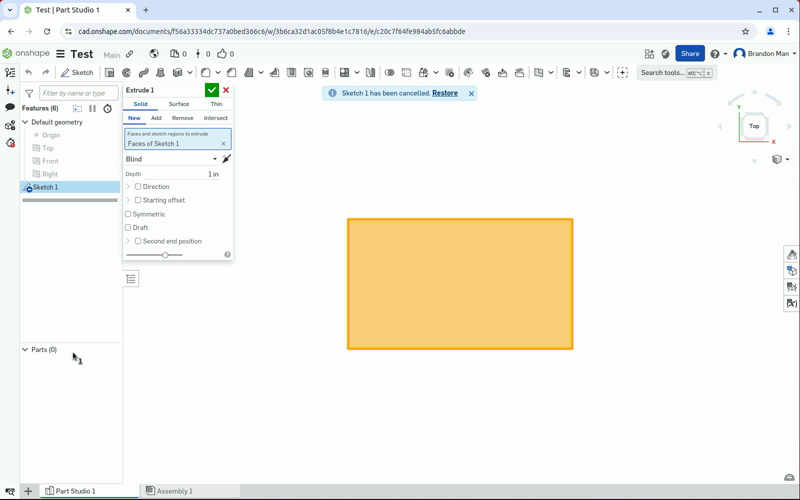
mouse_move(143, 106)
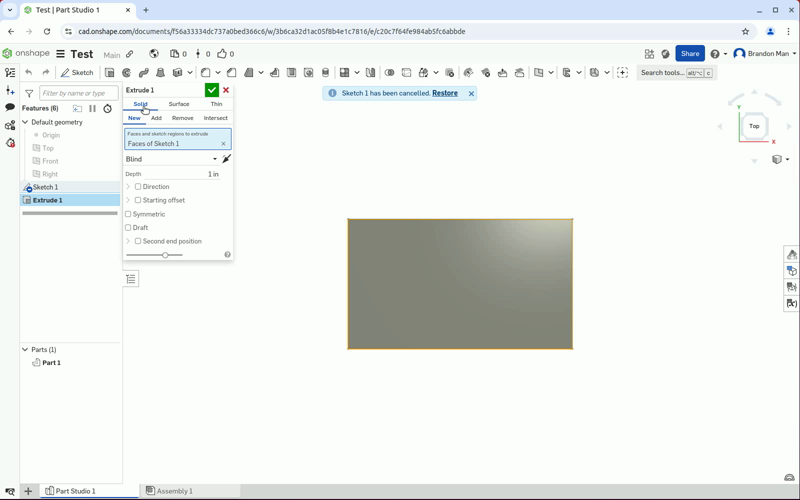
click(143, 106)
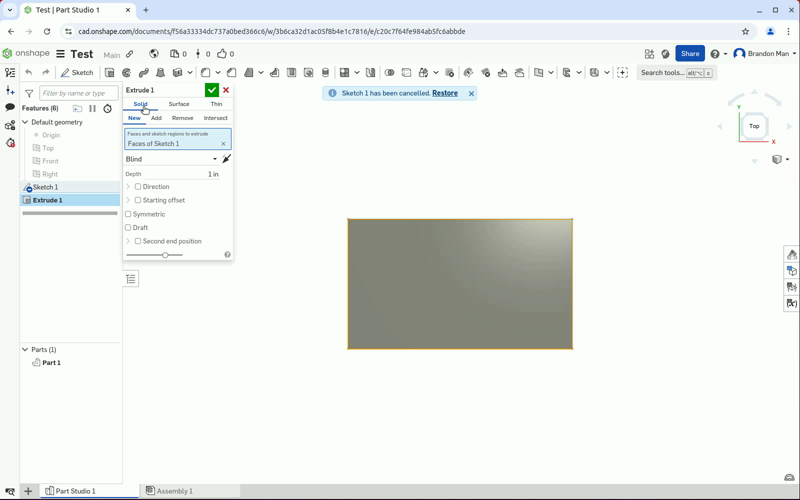
mouse_move(137, 120)
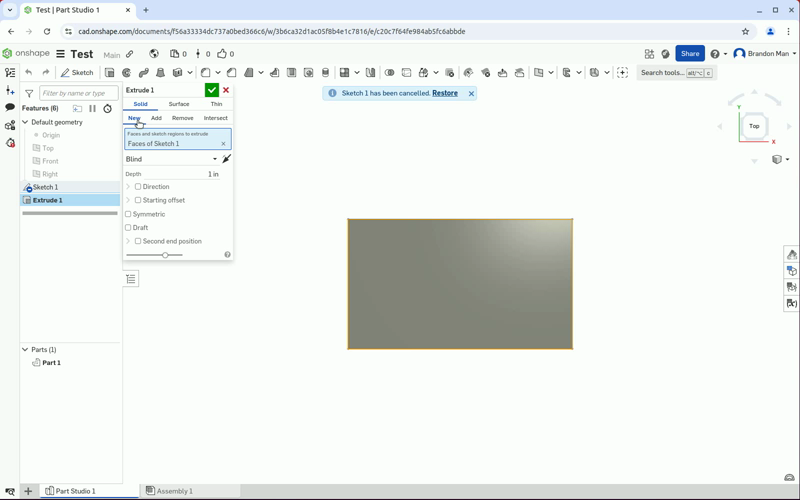
click(137, 120)
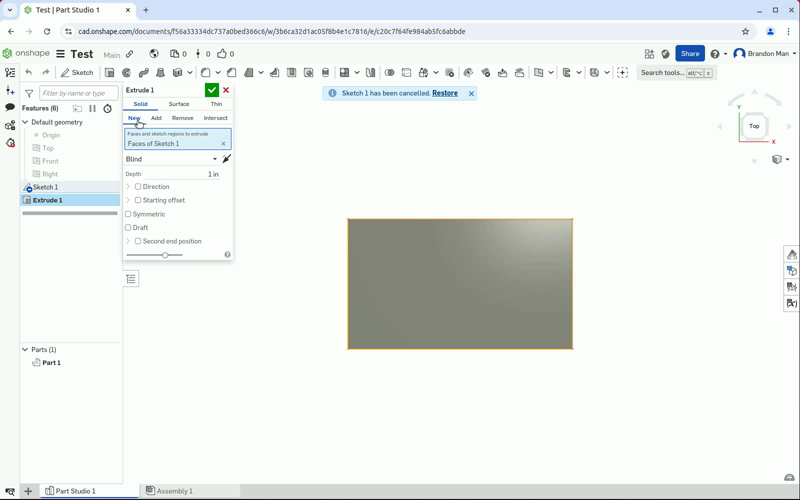
key(tab, 4)
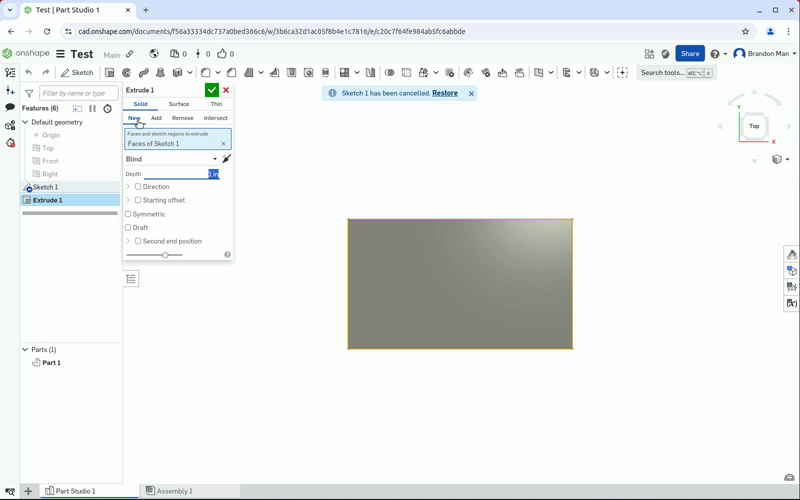
text(0.722)
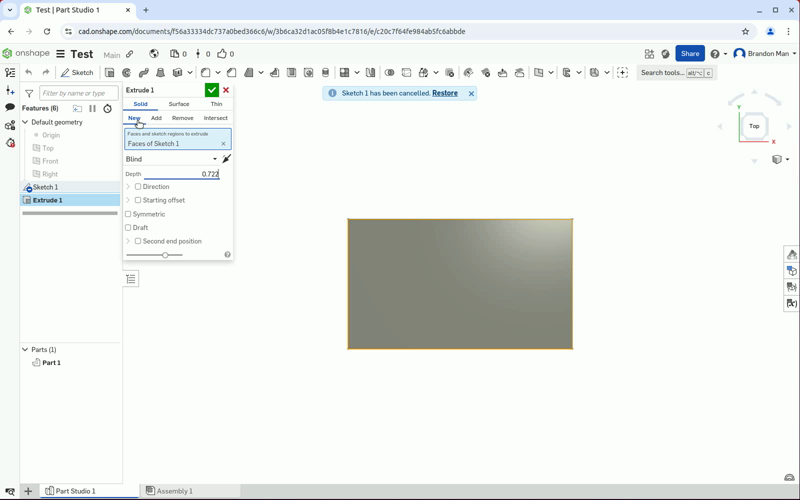
key(enter)
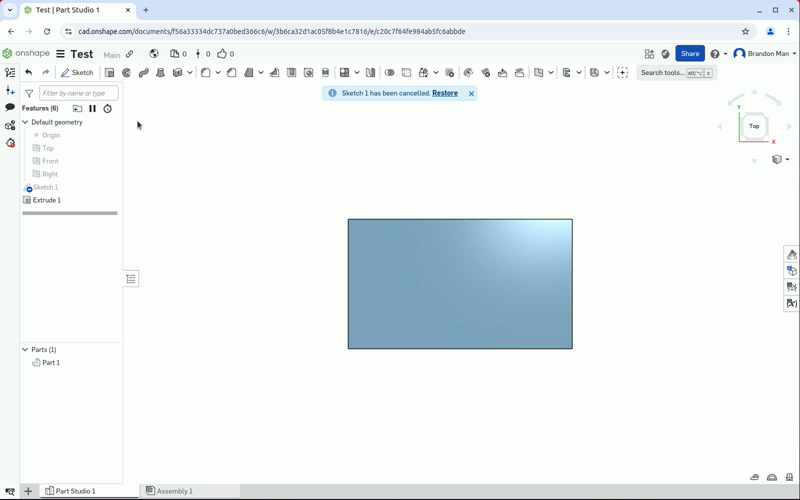
key(shift+h)
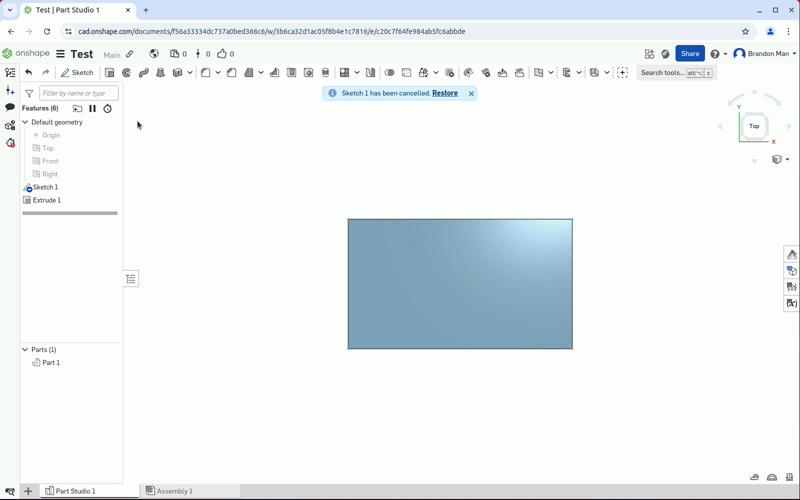
key(shift+h)
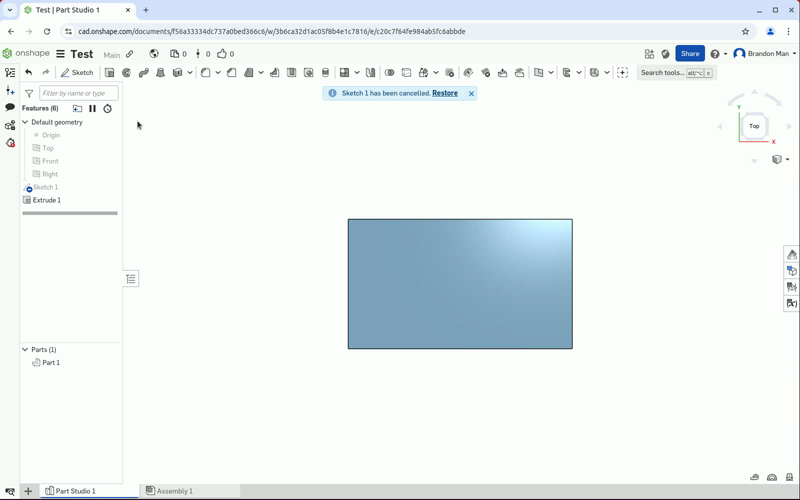
mouse_move(73, 189)
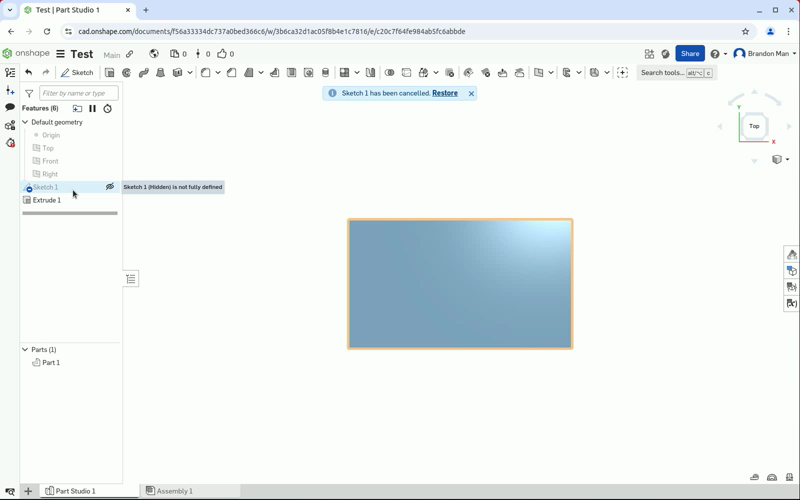
click(73, 189)
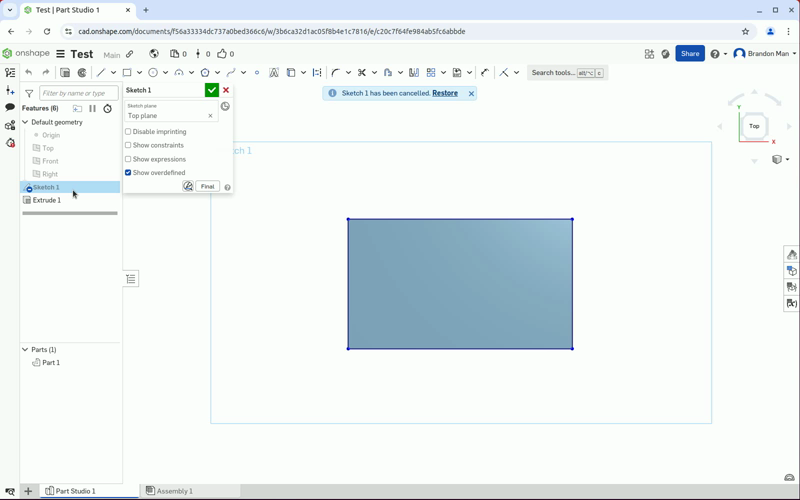
mouse_move(229, 92)
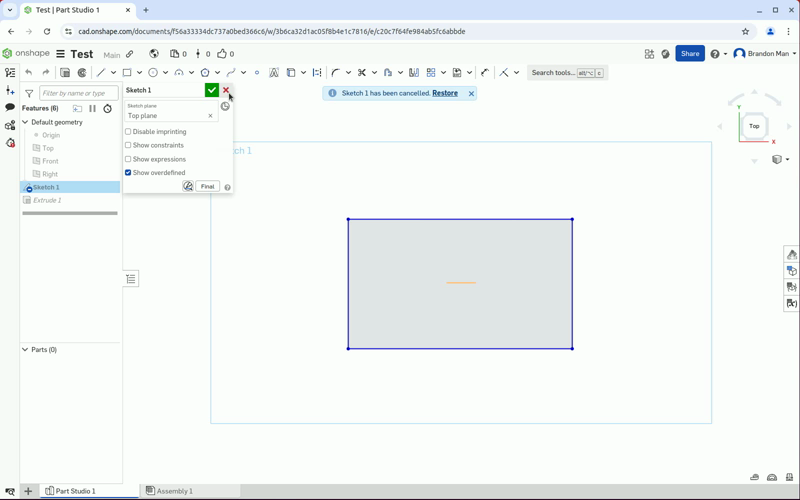
click(229, 92)
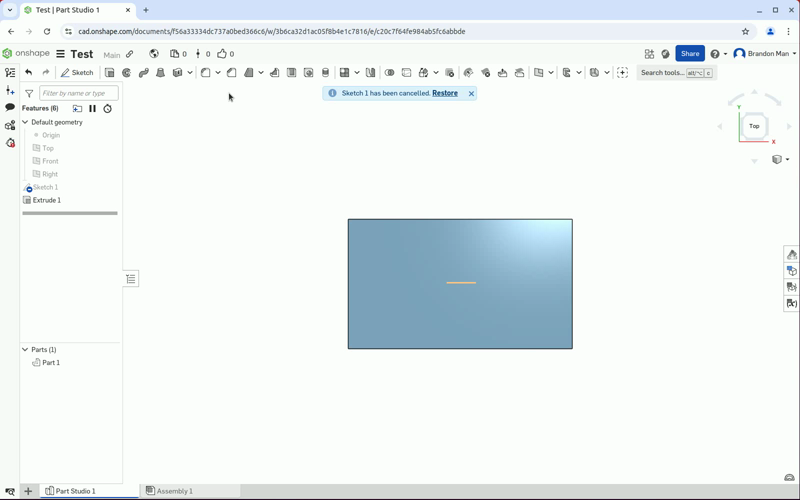
mouse_move(541, 75)
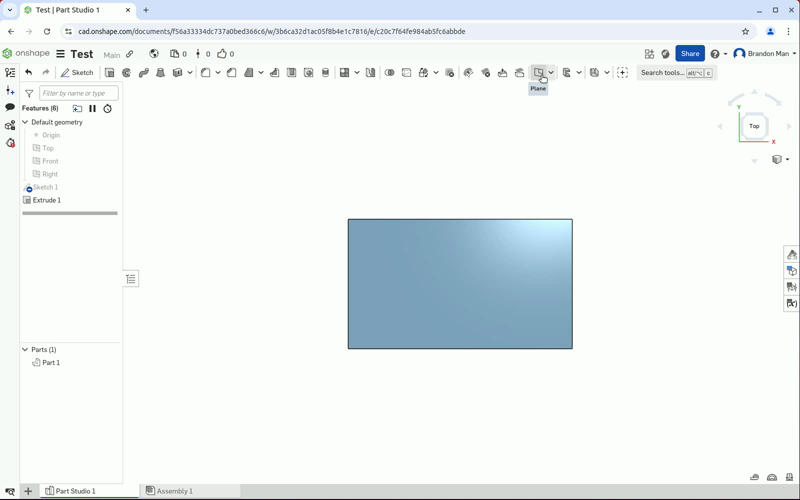
click(541, 75)
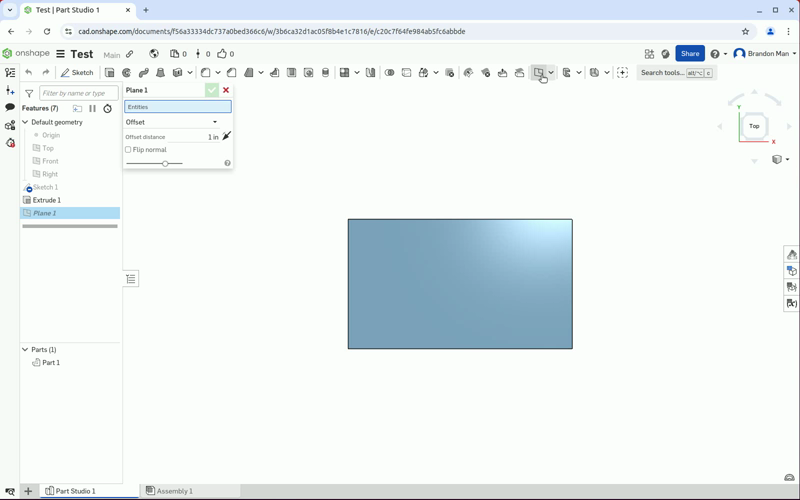
mouse_move(73, 150)
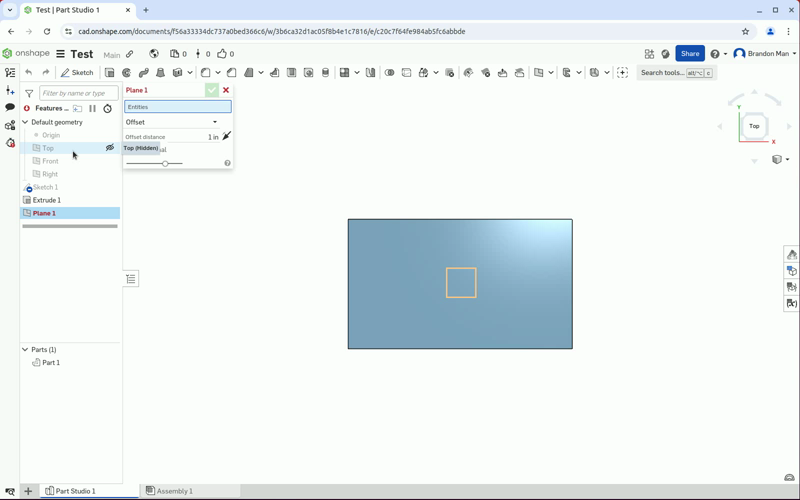
click(73, 150)
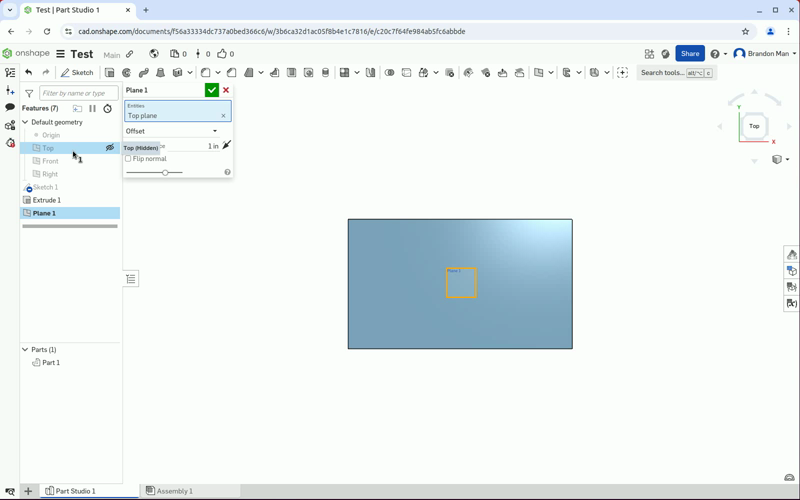
key(tab, 2)
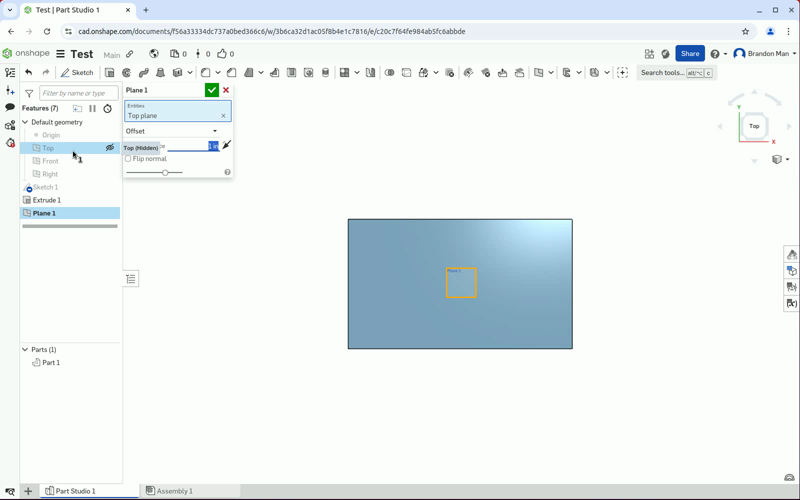
text(0.709)
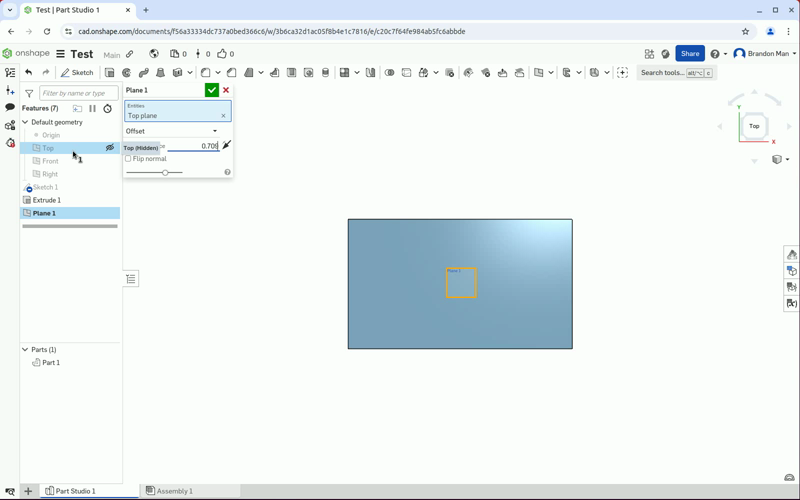
key(enter, 2)
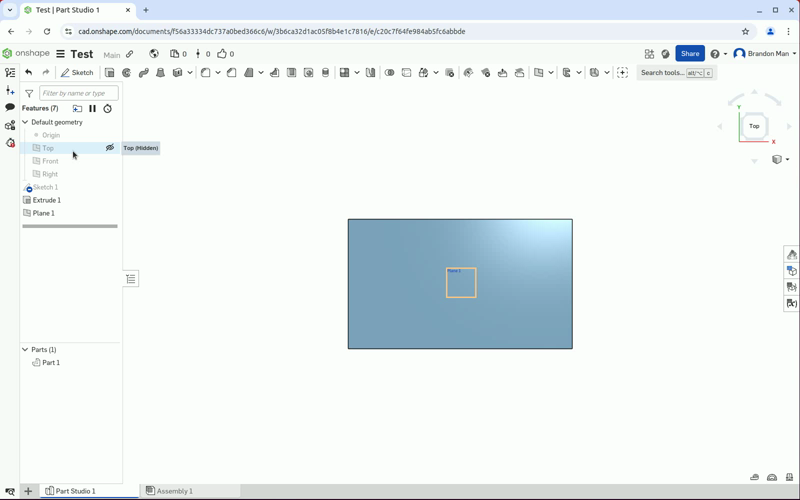
key(shift+s)
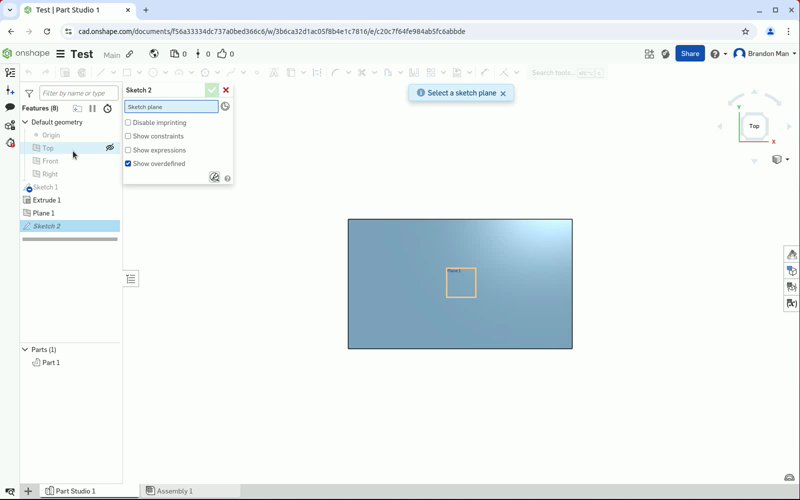
mouse_move(73, 215)
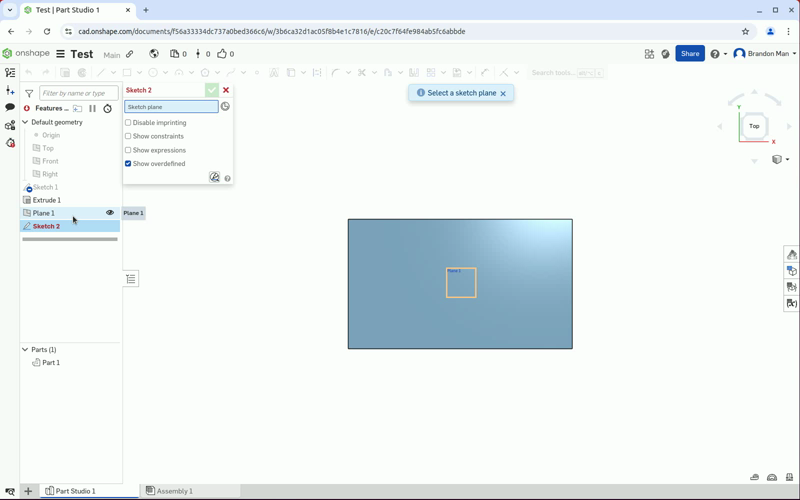
click(73, 215)
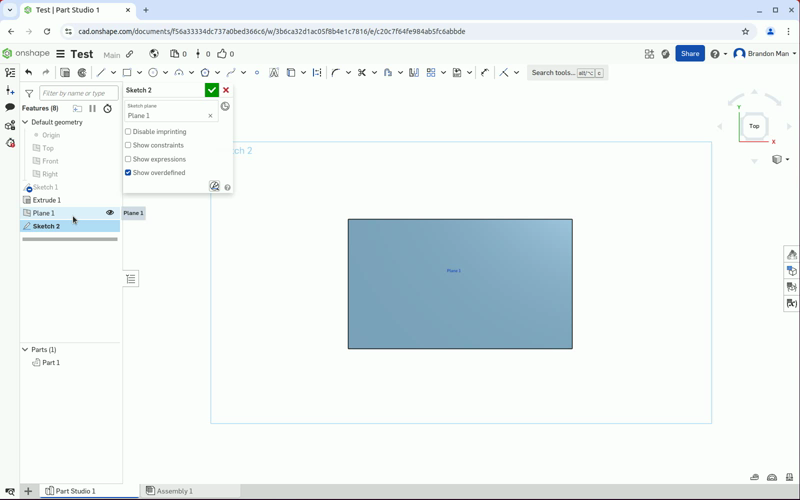
mouse_move(73, 352)
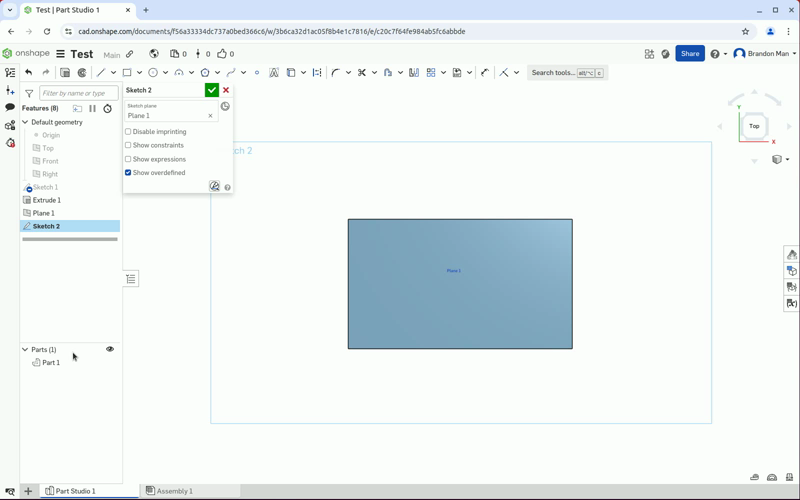
key(y)
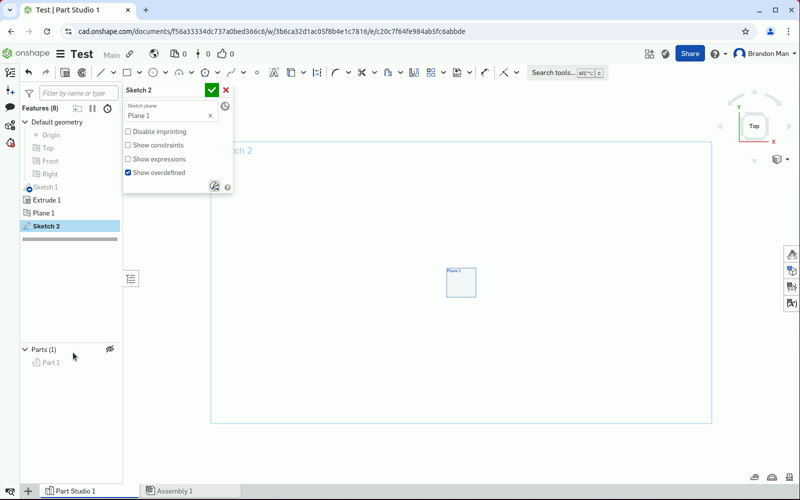
key(c)
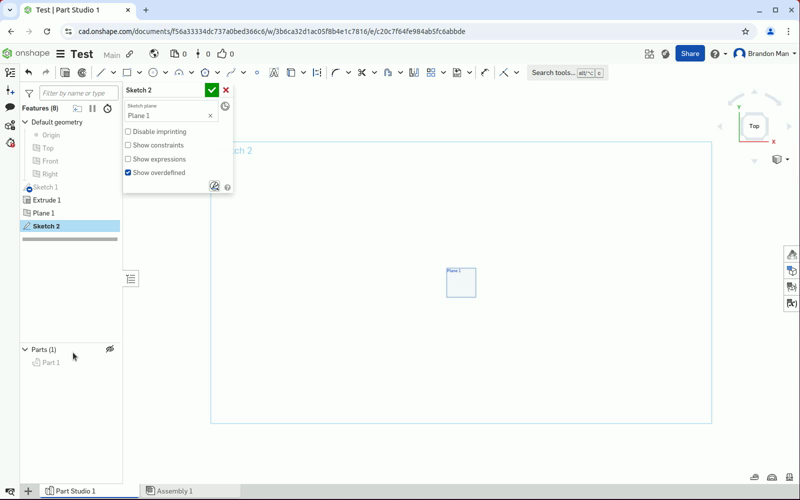
key_down(shift)
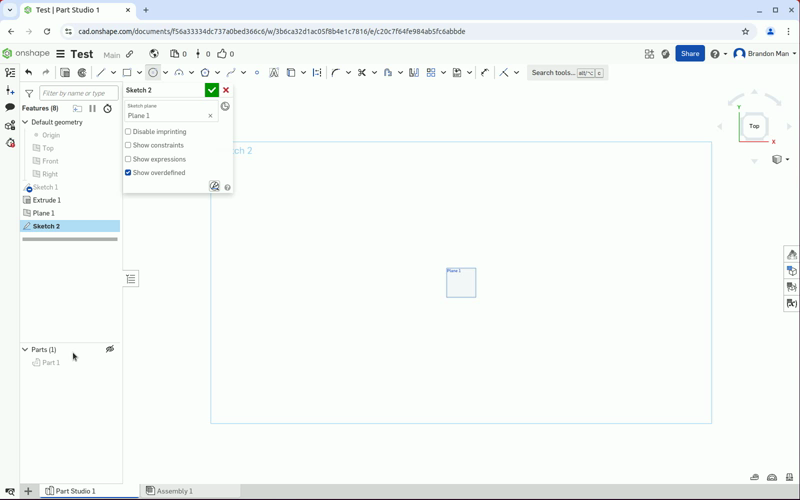
mouse_move(372, 243)
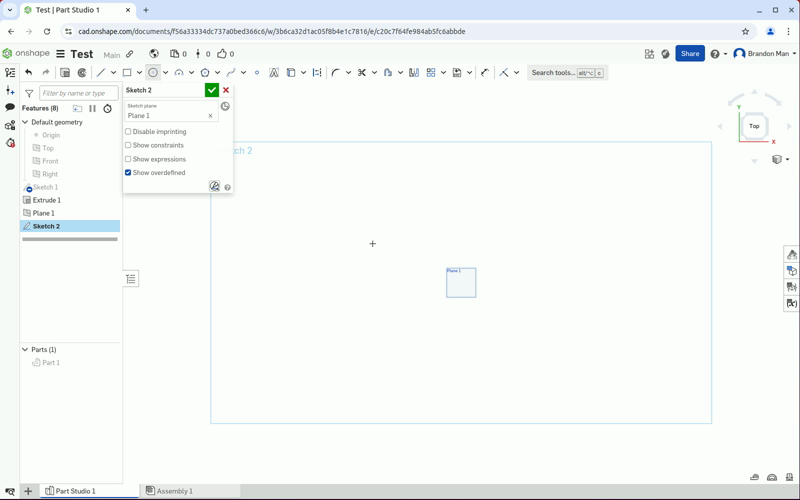
click(372, 243)
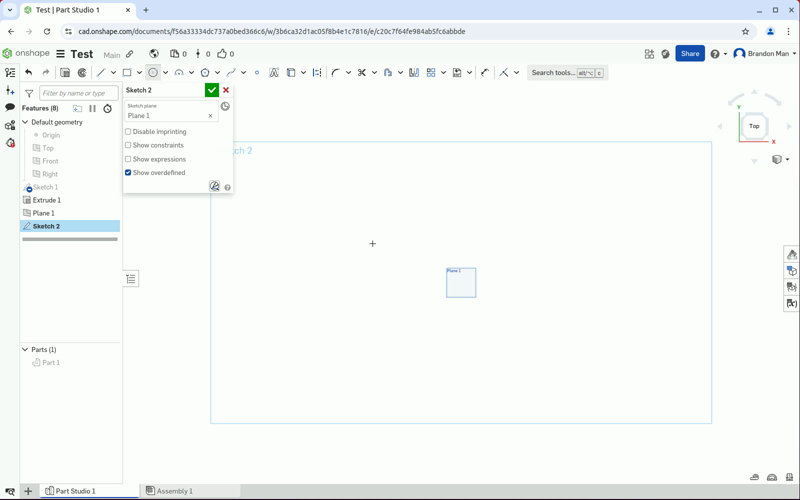
key_up(shift)
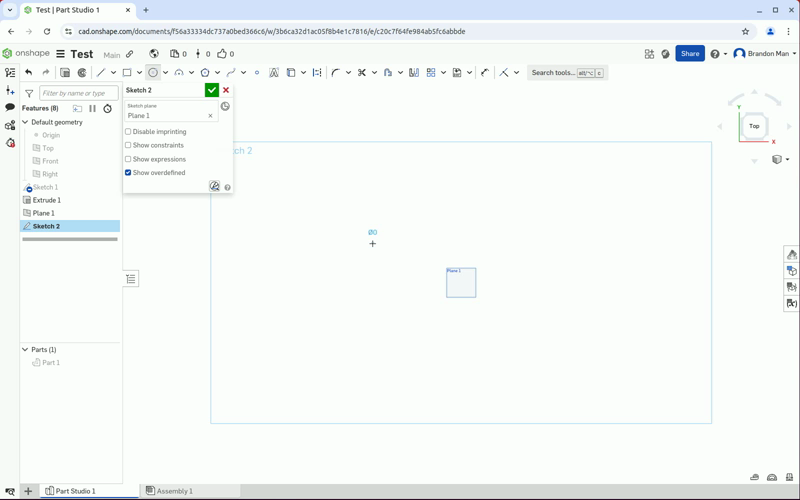
mouse_move(382, 243)
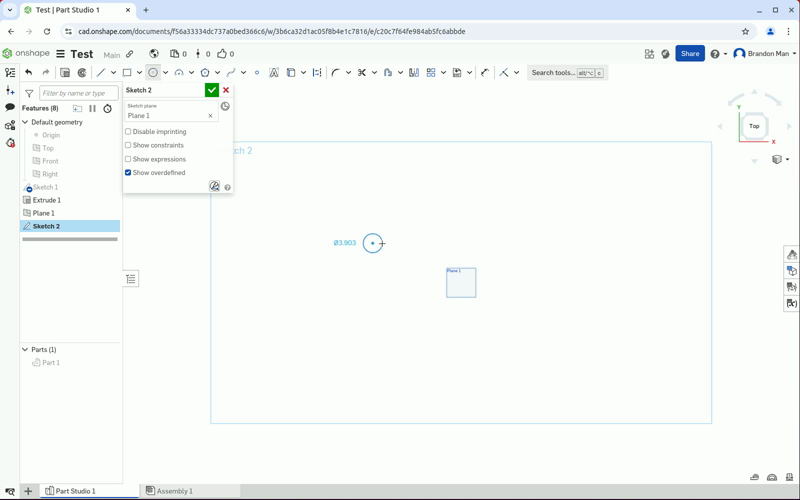
click(382, 243)
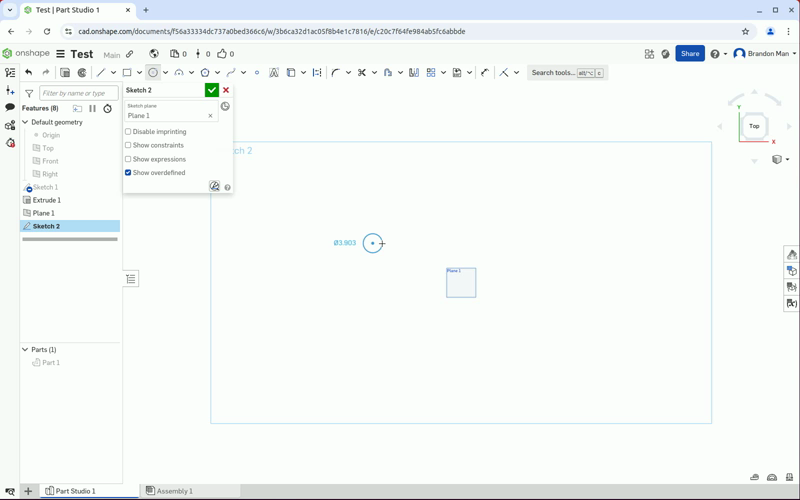
key(esc)
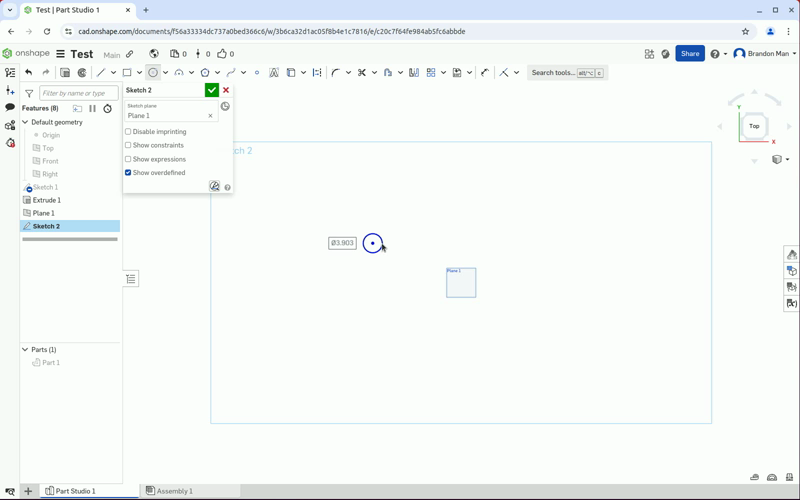
mouse_move(368, 242)
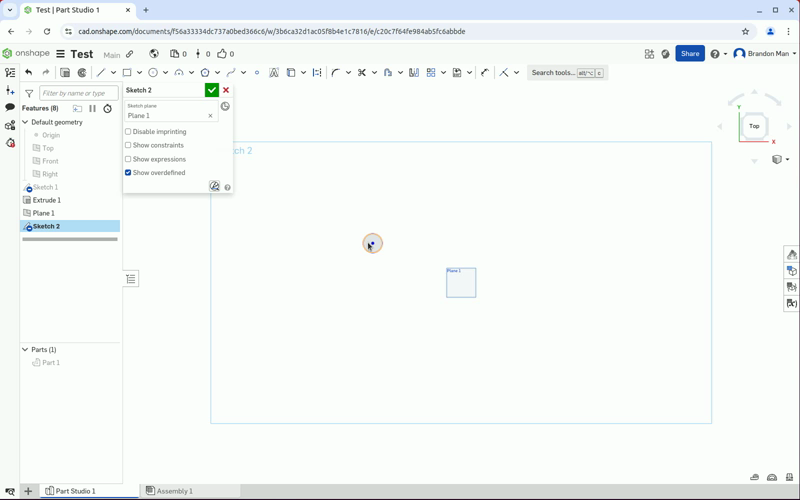
scroll(6)
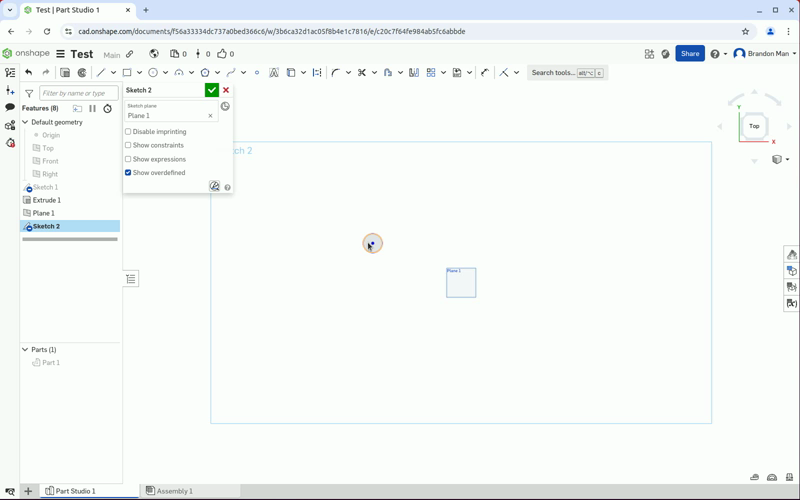
scroll(6)
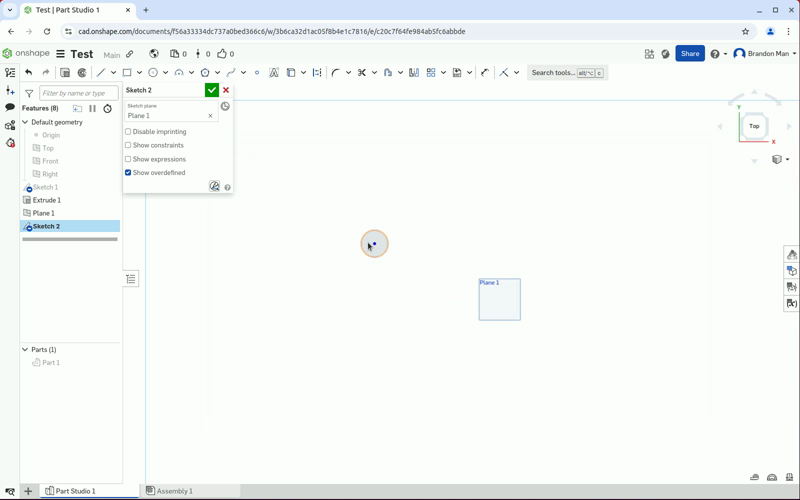
scroll(6)
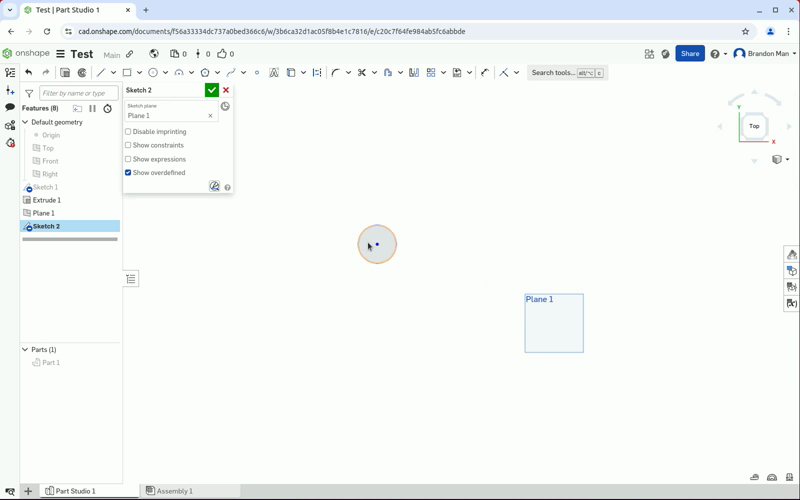
scroll(6)
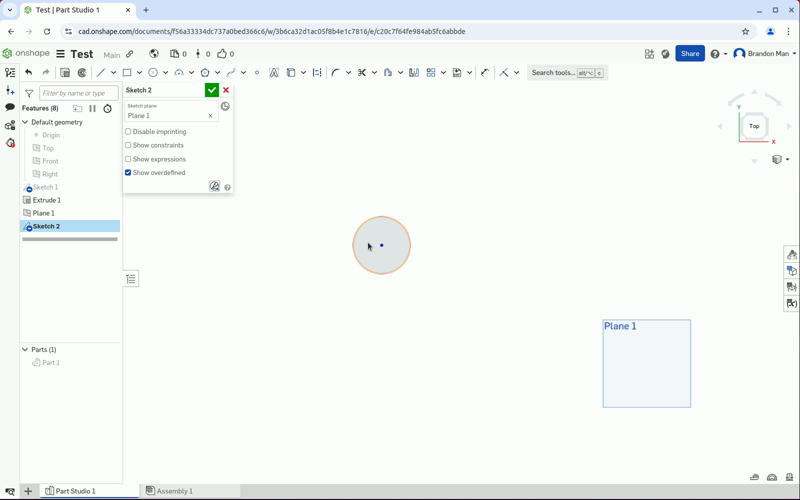
scroll(6)
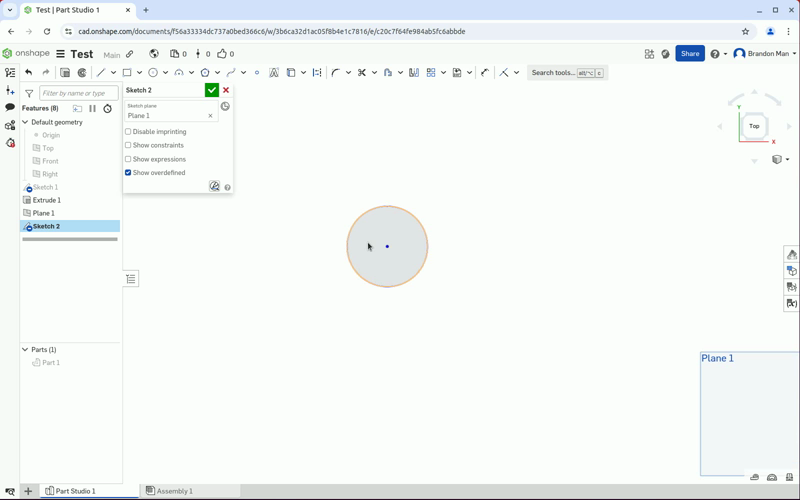
scroll(6)
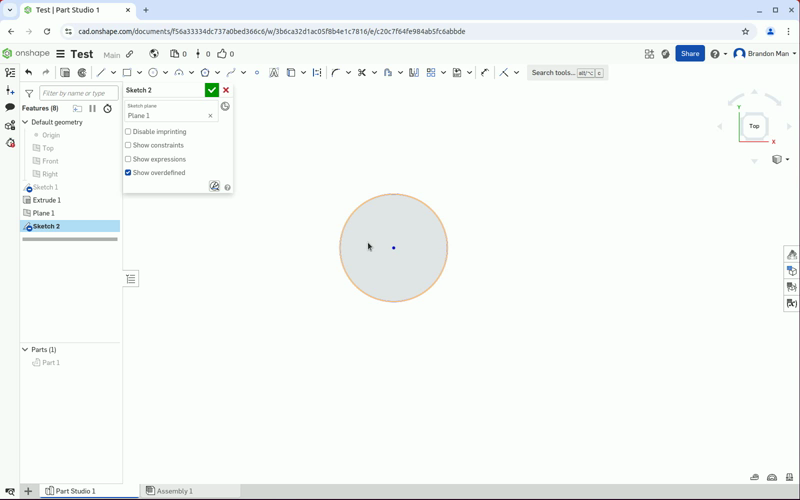
scroll(6)
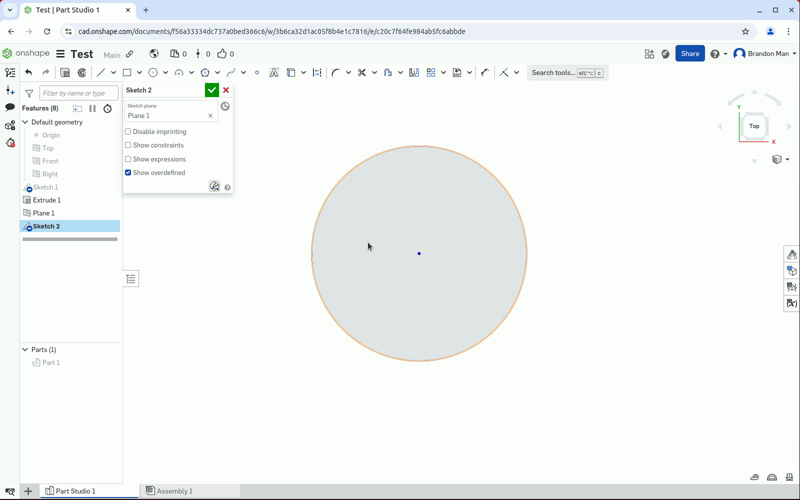
click(368, 242)
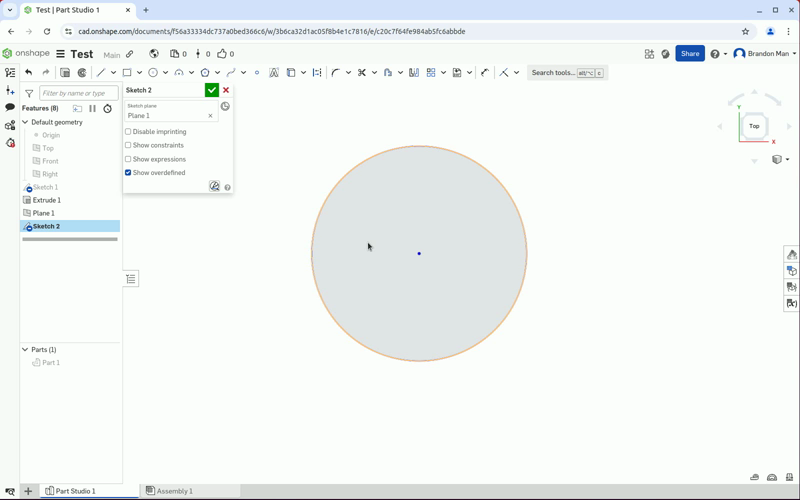
scroll(-6)
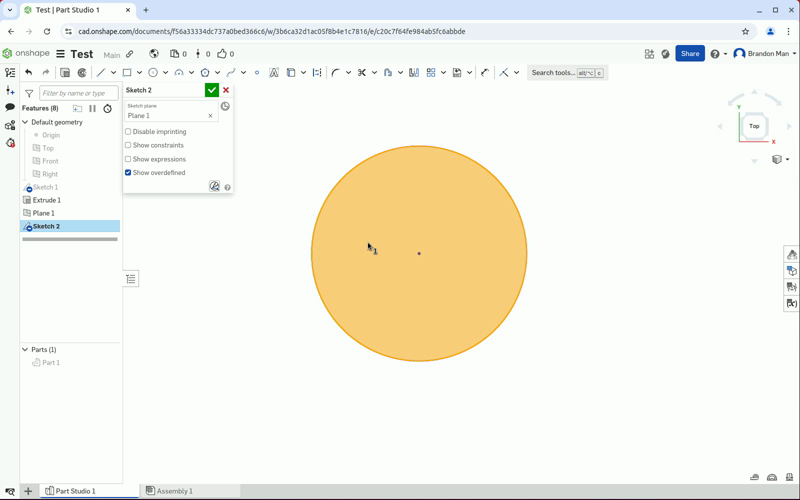
scroll(-6)
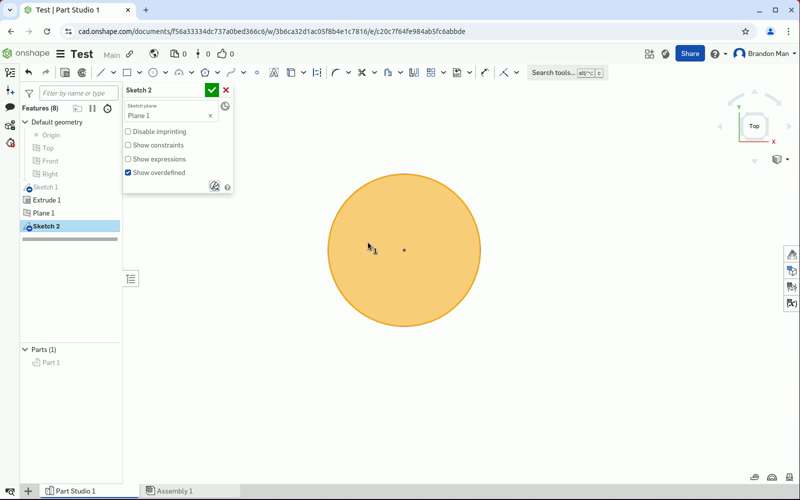
scroll(-6)
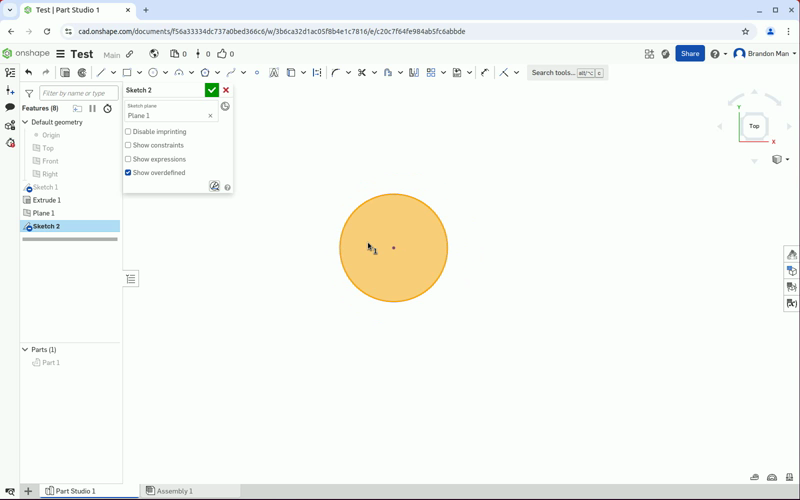
scroll(-6)
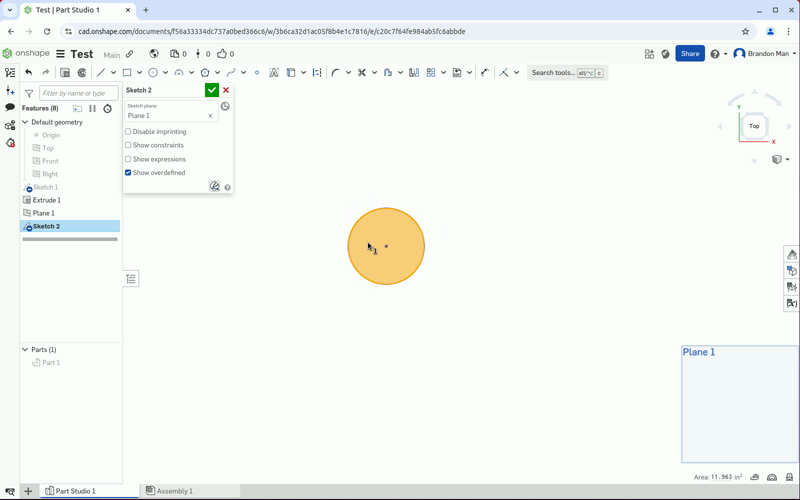
scroll(-6)
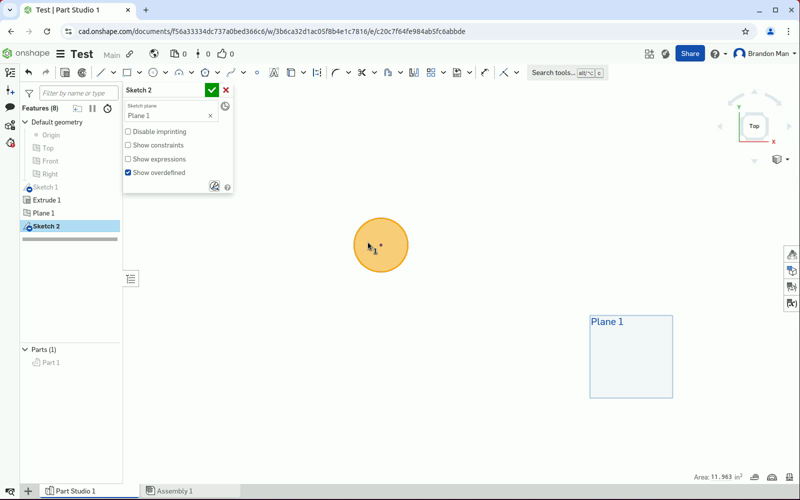
scroll(-6)
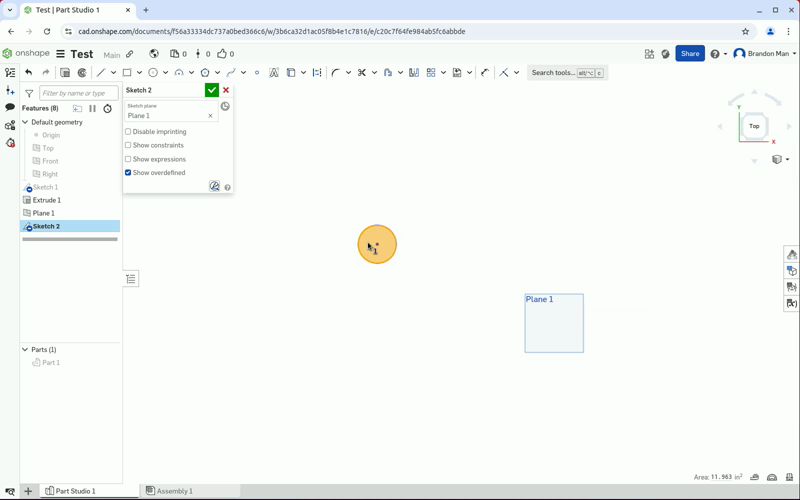
scroll(-6)
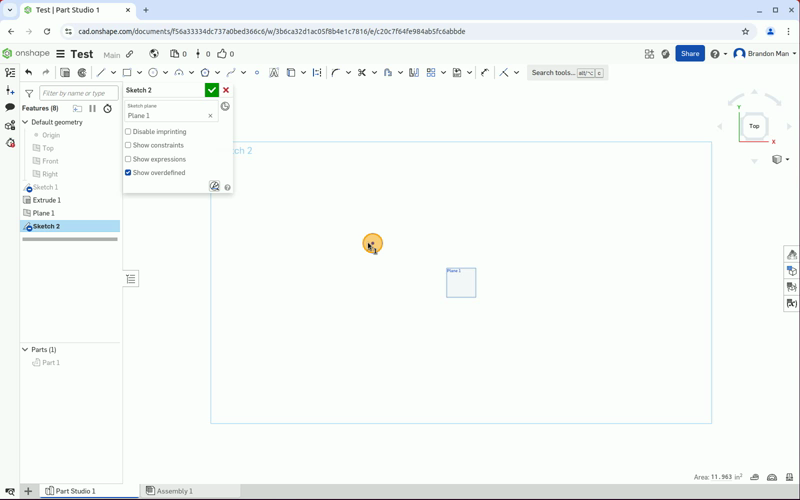
mouse_move(73, 352)
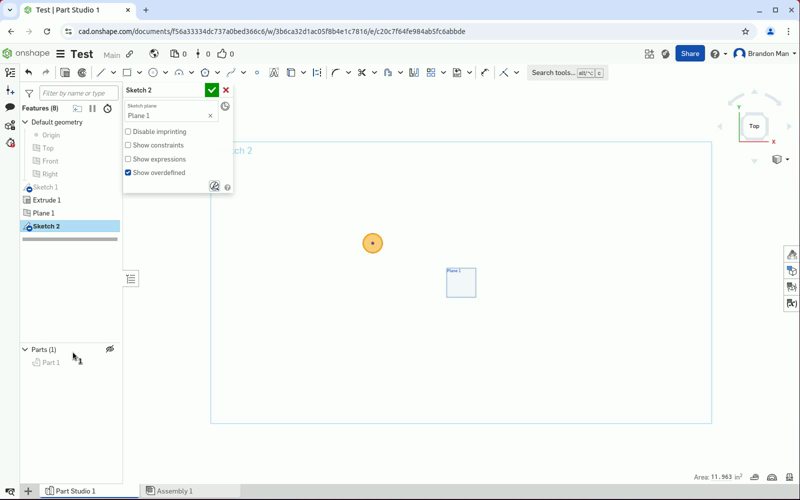
key(shift+y)
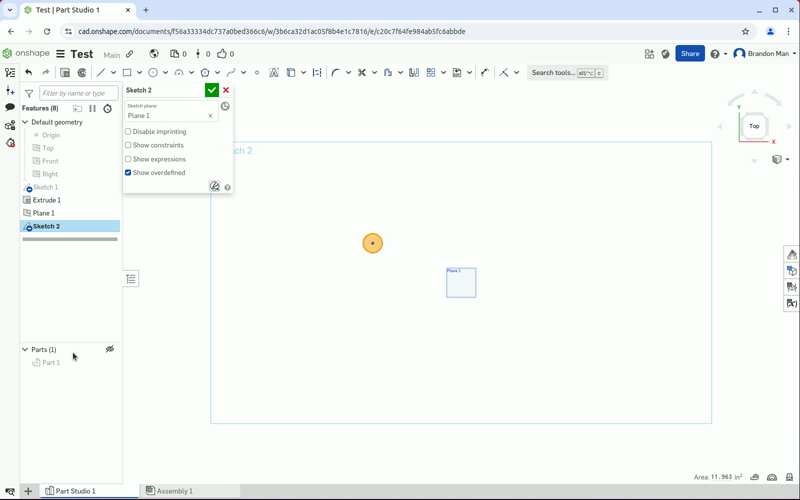
key(shift+e)
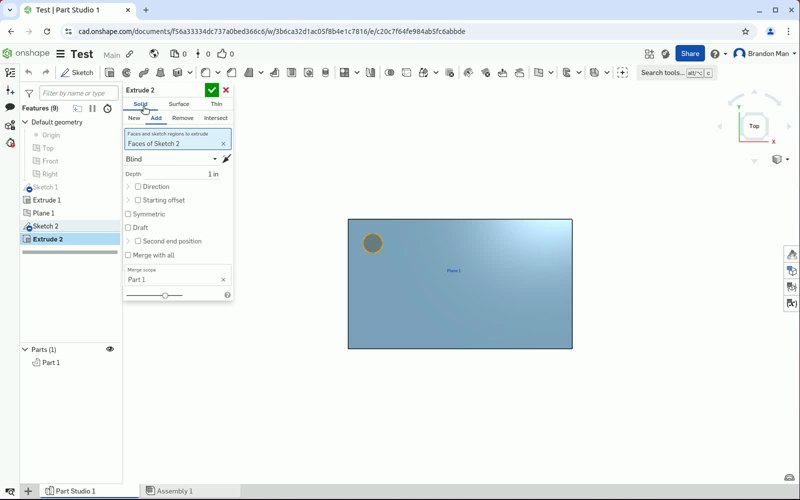
mouse_move(143, 106)
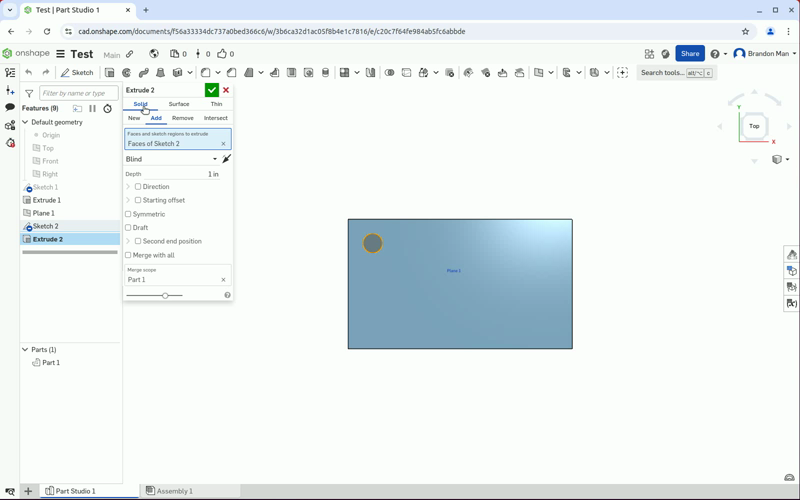
click(143, 106)
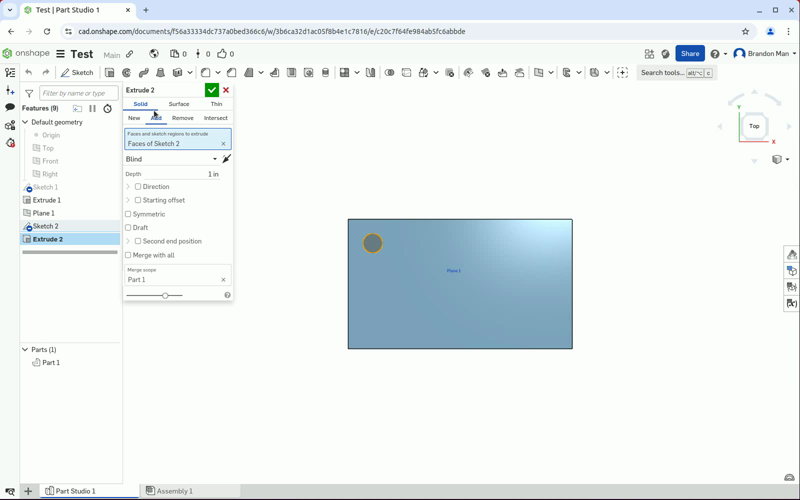
mouse_move(186, 120)
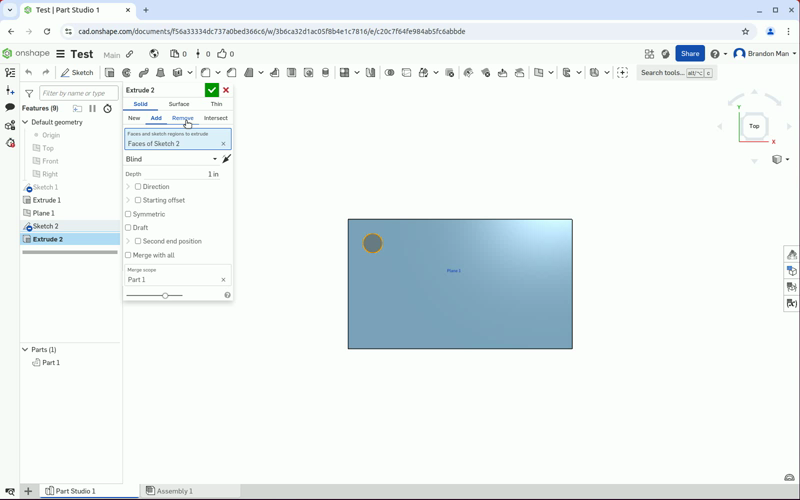
click(186, 120)
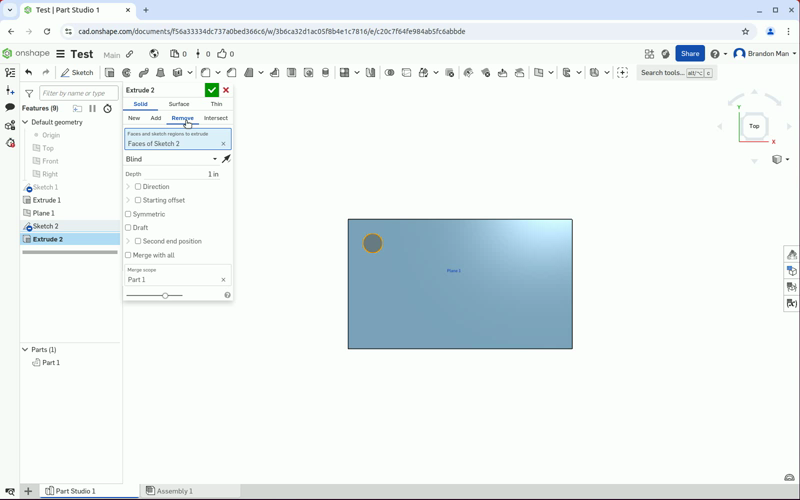
key(tab, 4)
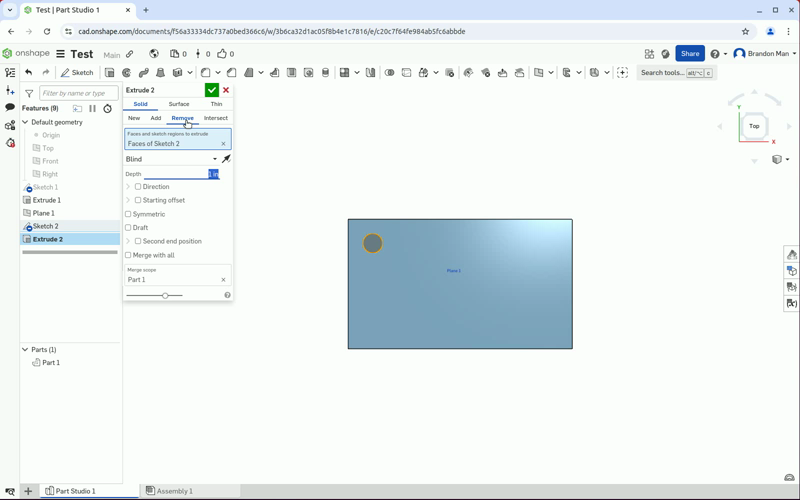
text(6.981)
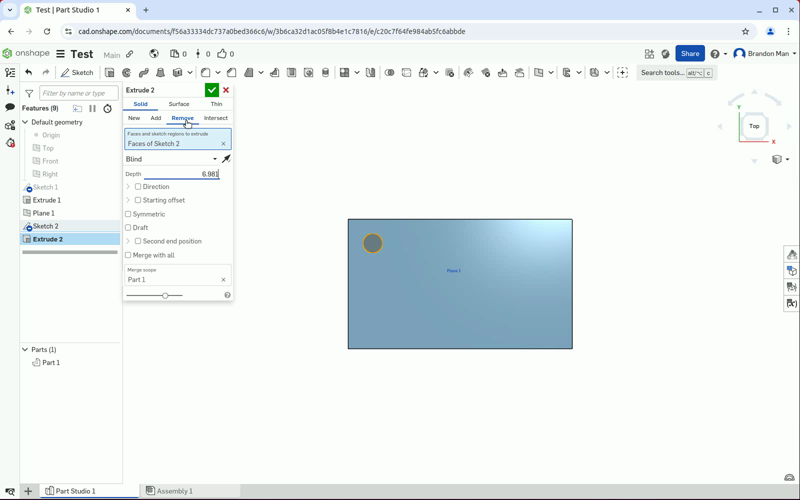
key(tab, 6)
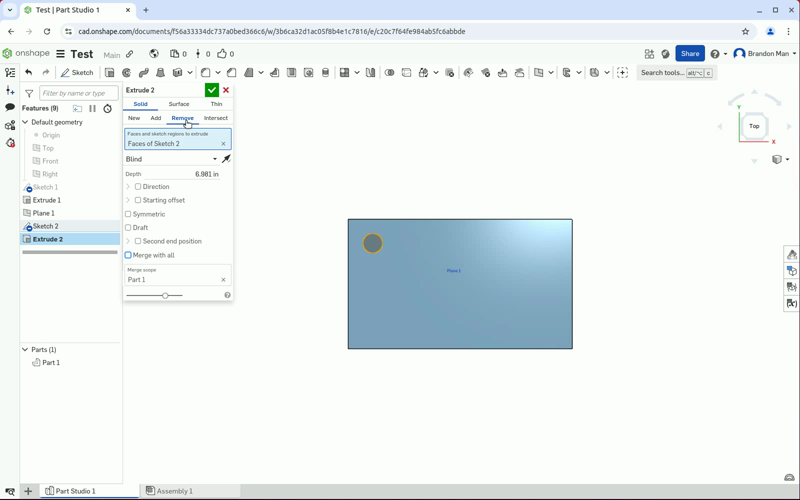
key(space)
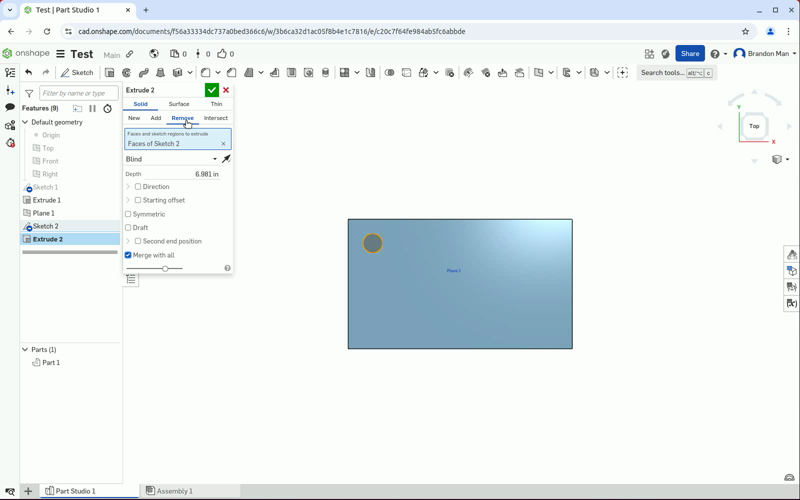
key(enter)
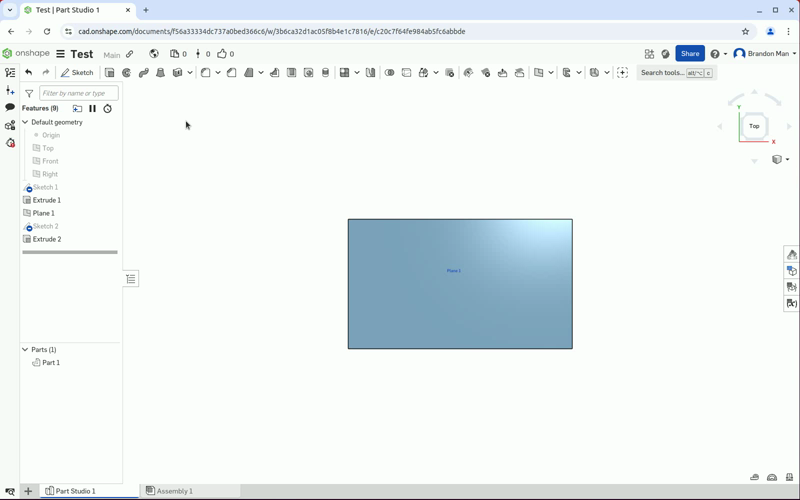
key(shift+h)
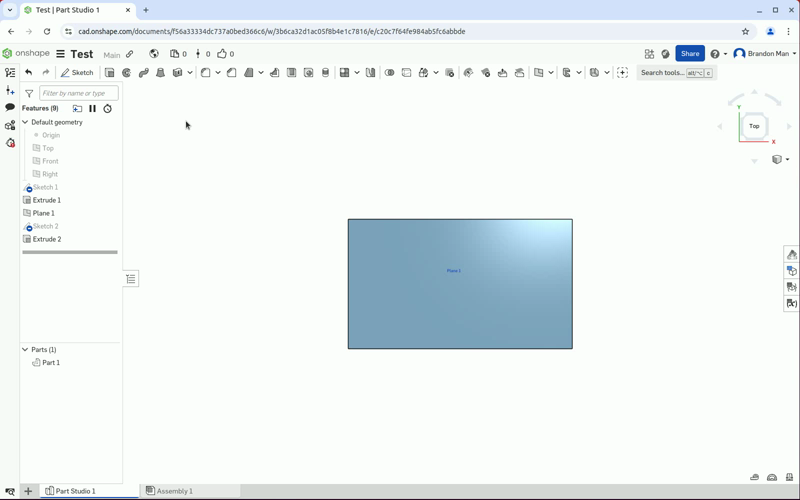
key(shift+h)
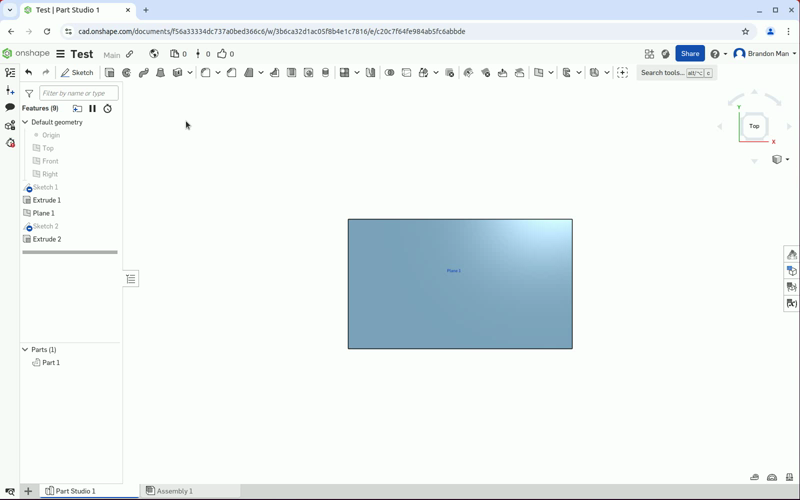
mouse_move(73, 189)
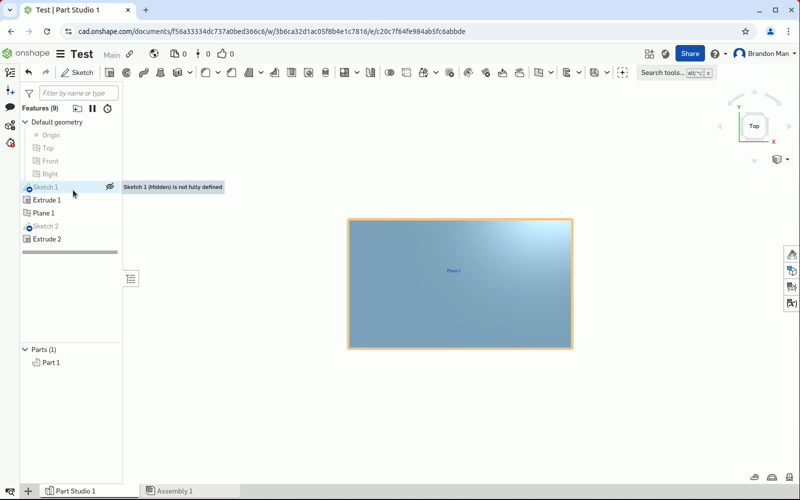
click(73, 189)
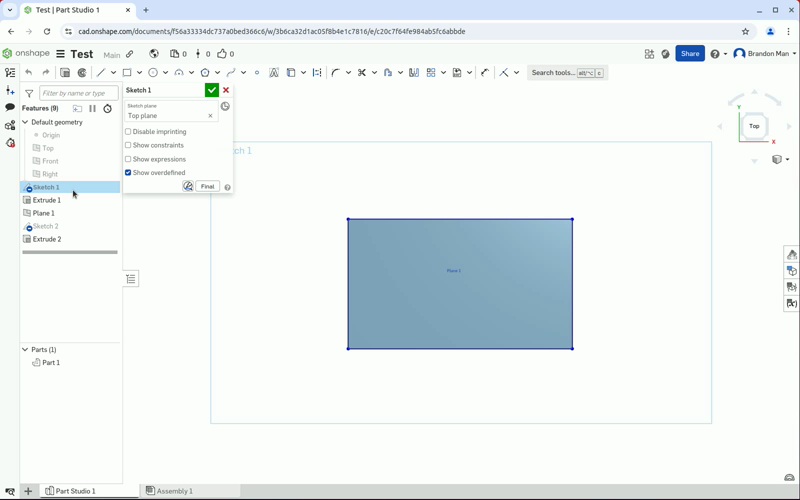
mouse_move(229, 92)
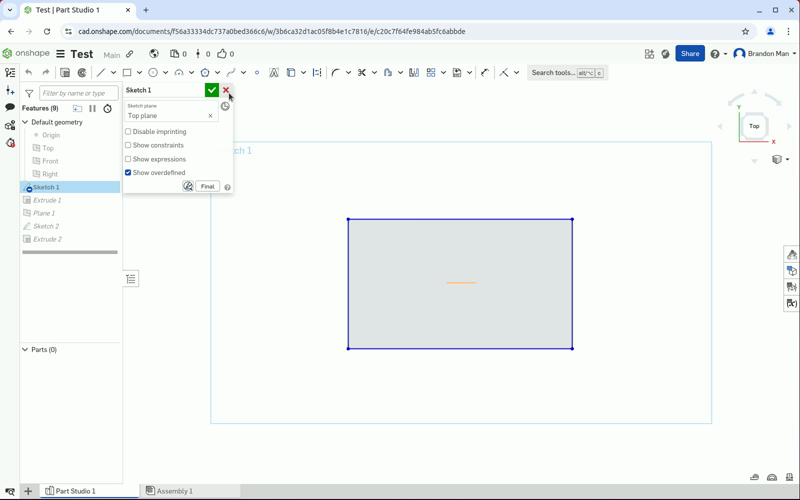
click(229, 92)
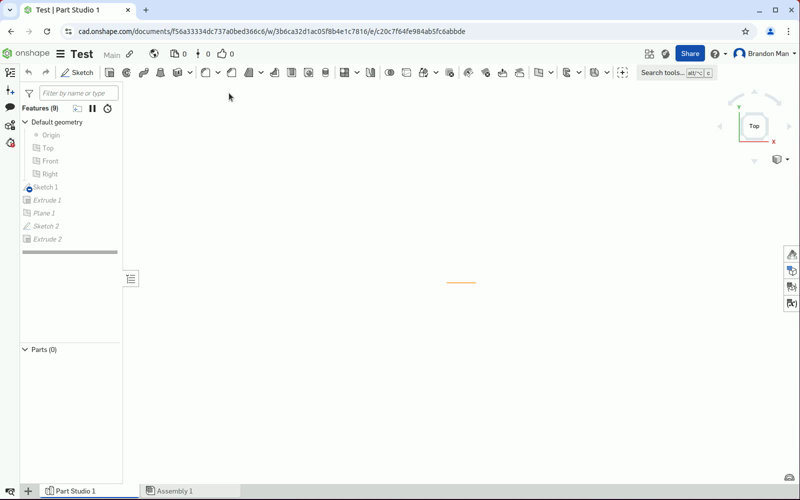
key(shift+s)
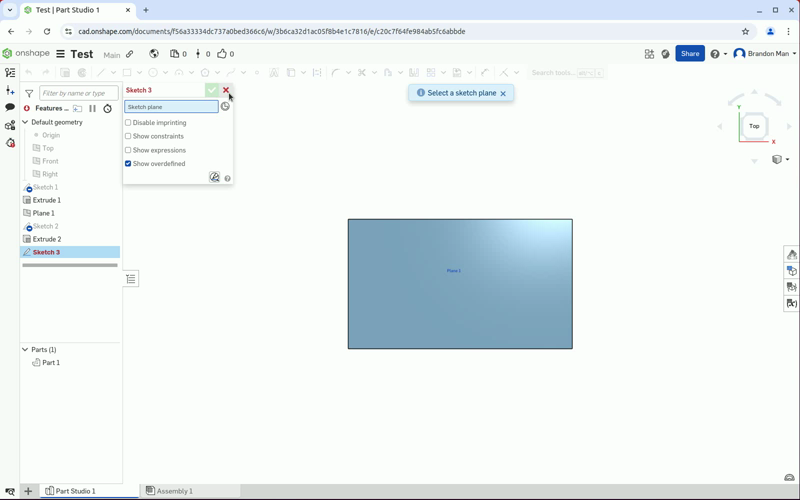
mouse_move(73, 215)
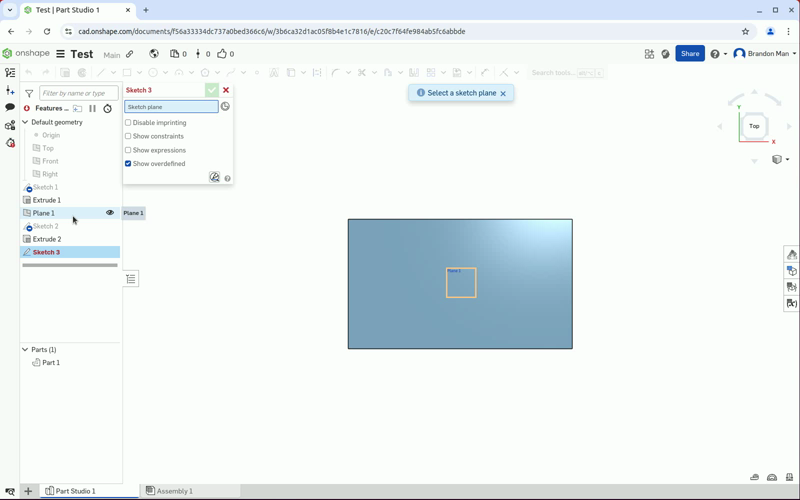
click(73, 215)
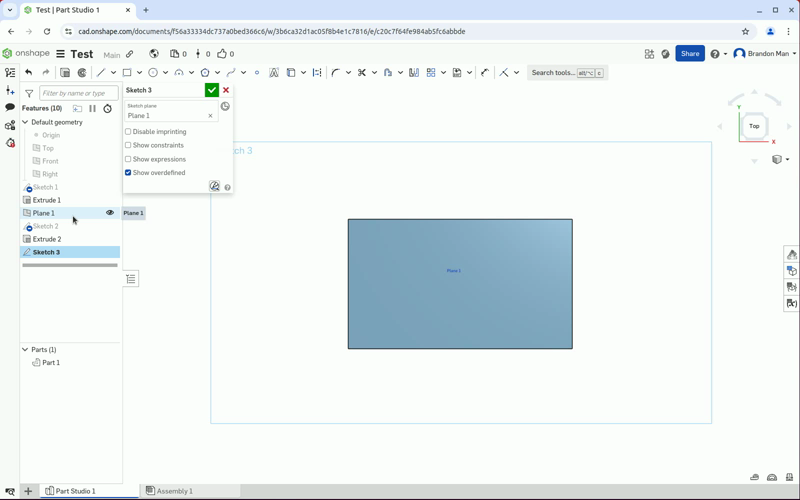
mouse_move(73, 352)
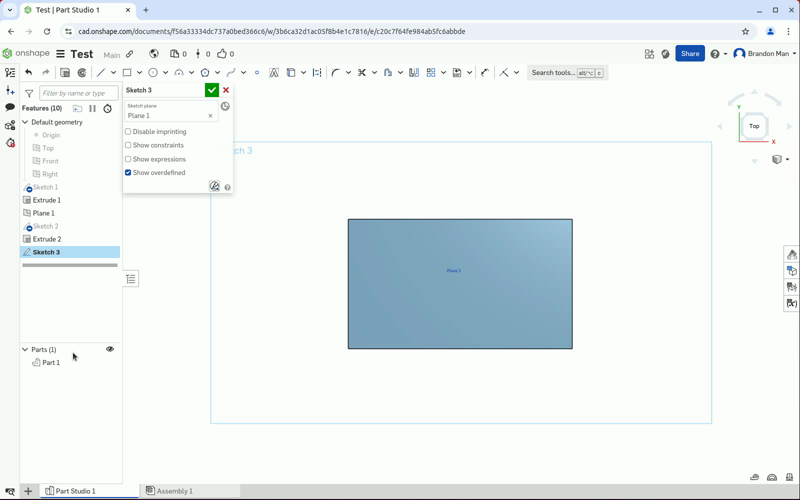
key(y)
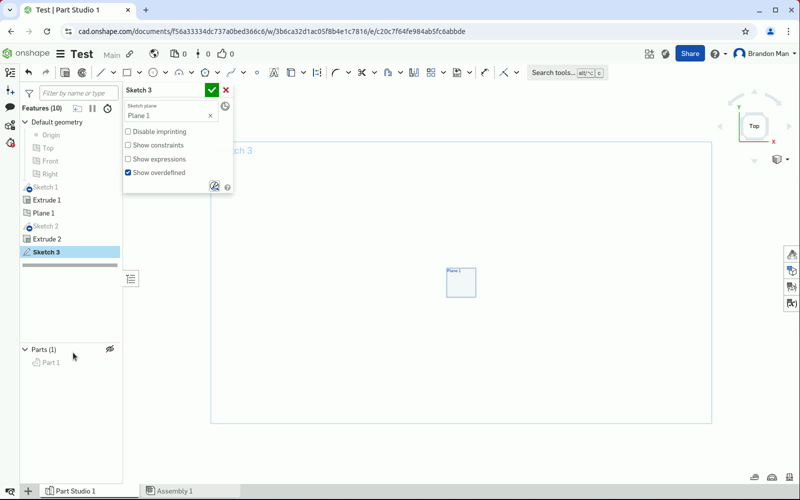
key(c)
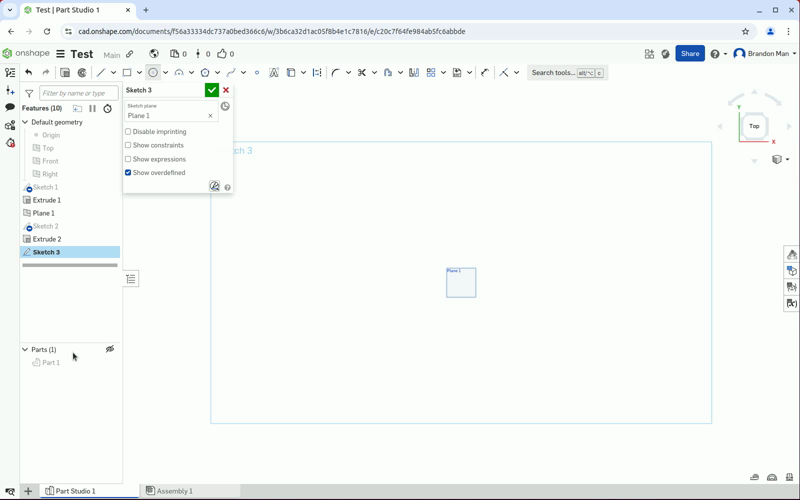
key_down(shift)
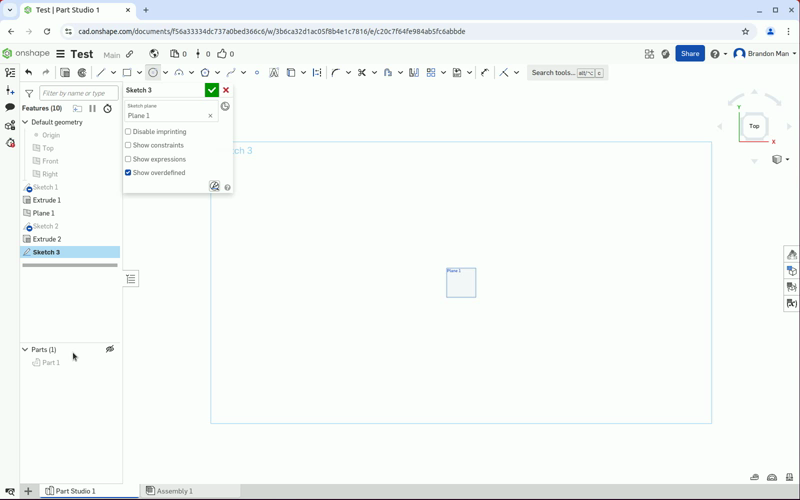
mouse_move(372, 262)
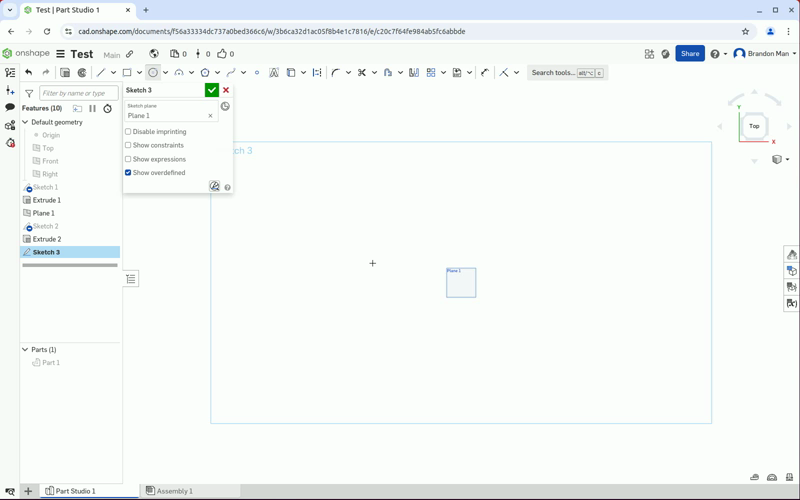
click(372, 262)
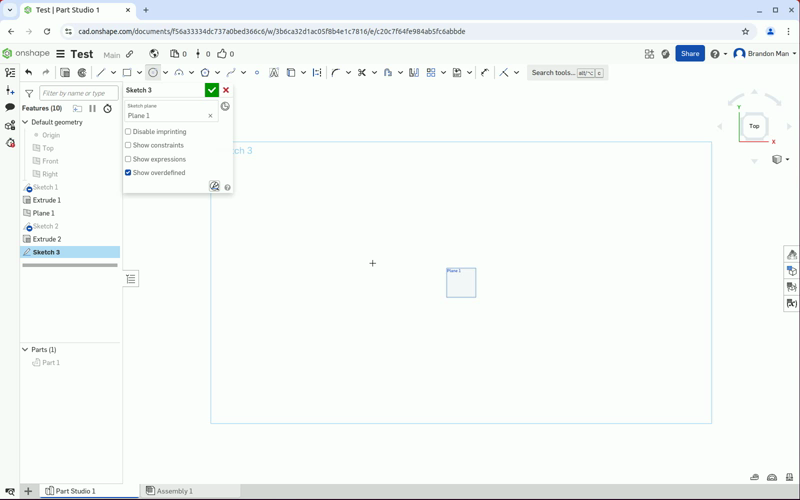
key_up(shift)
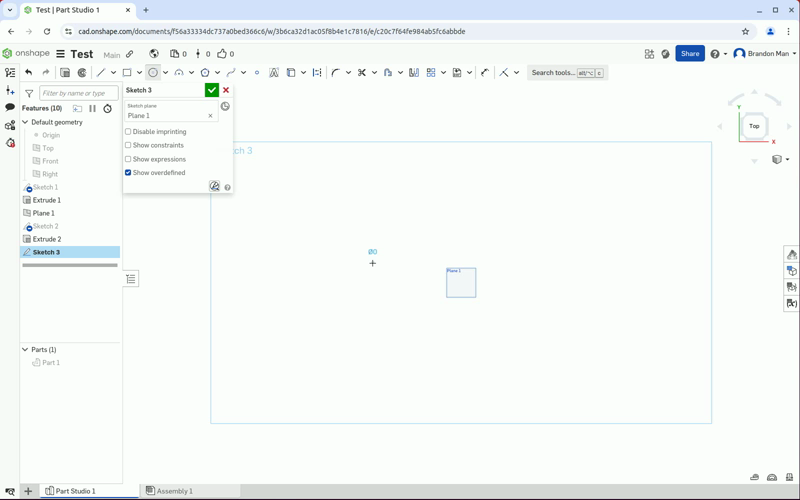
mouse_move(382, 262)
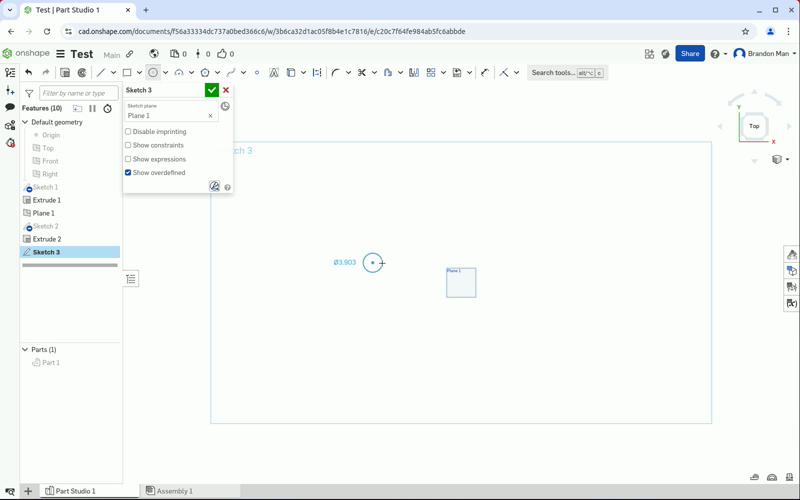
click(382, 262)
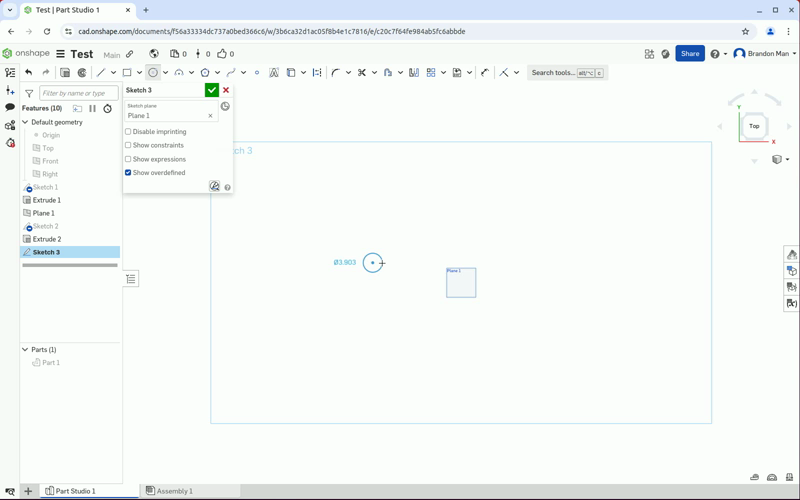
key(esc)
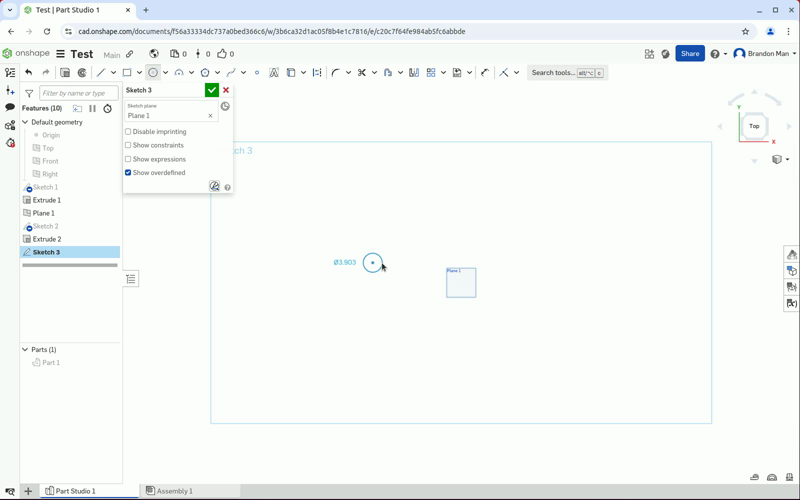
mouse_move(375, 269)
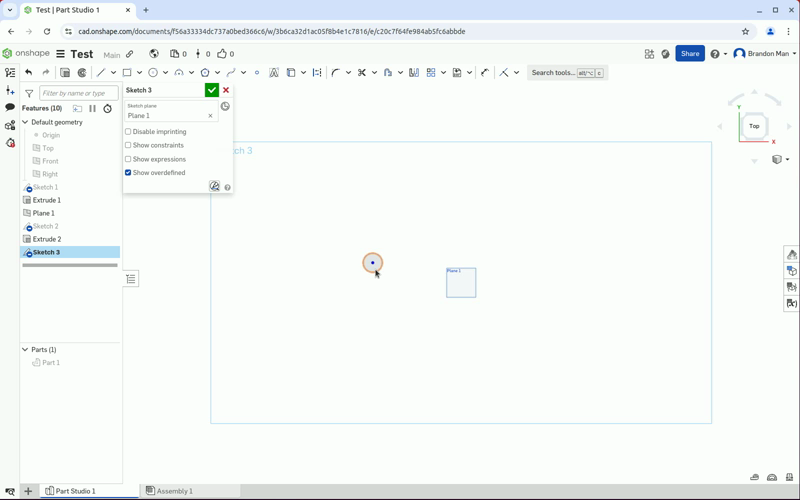
scroll(6)
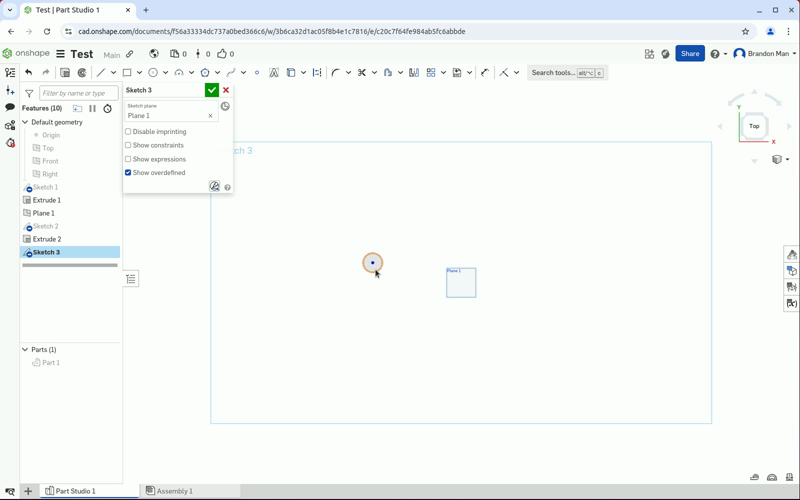
scroll(6)
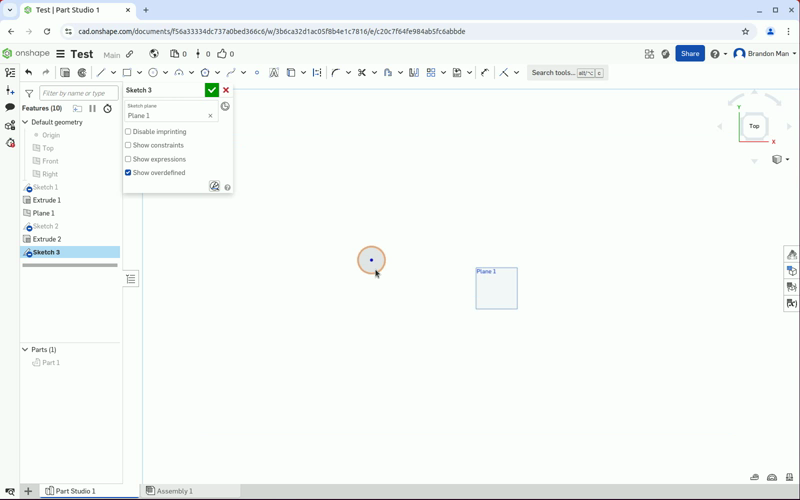
scroll(6)
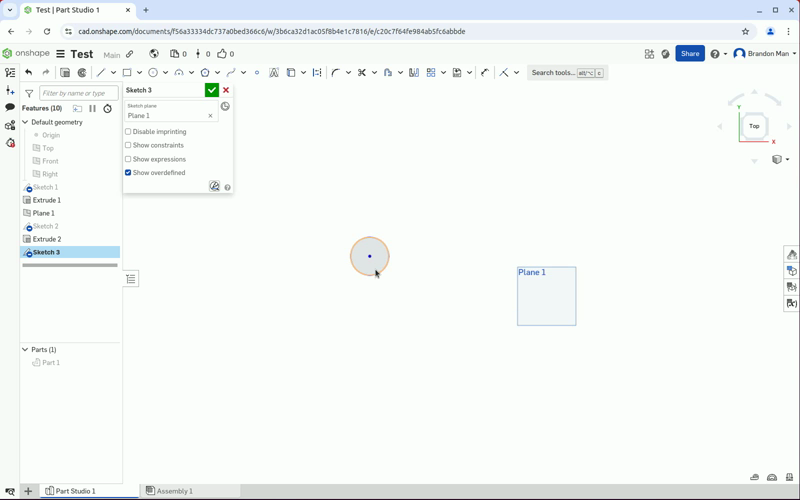
scroll(6)
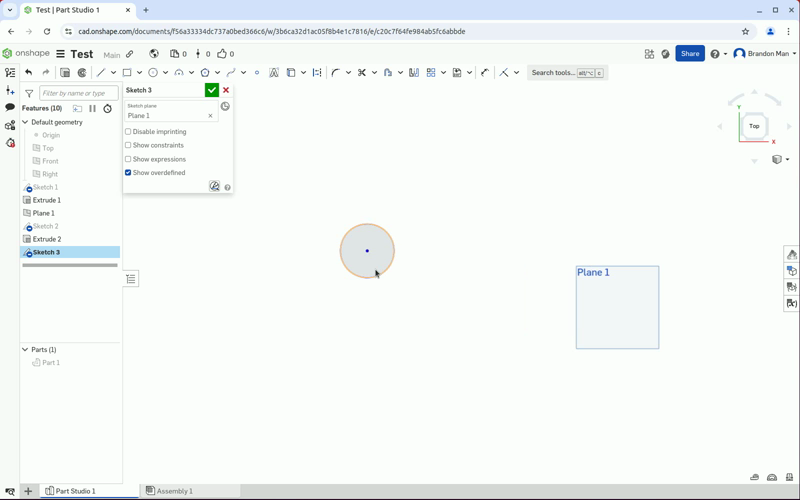
scroll(6)
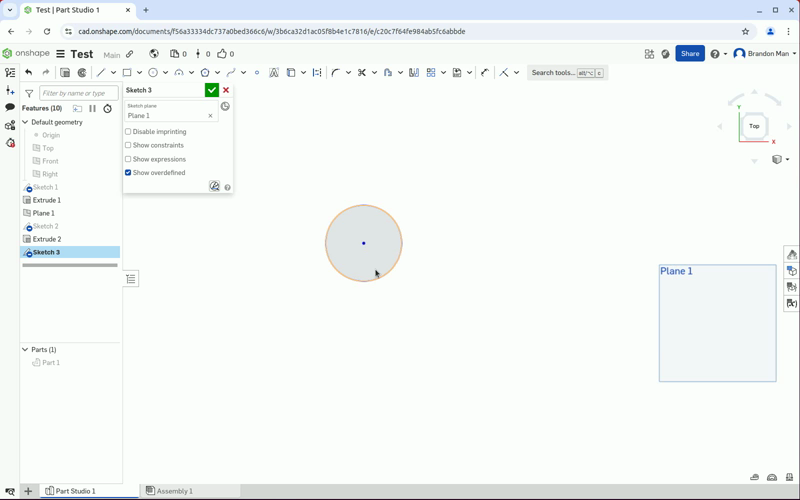
scroll(6)
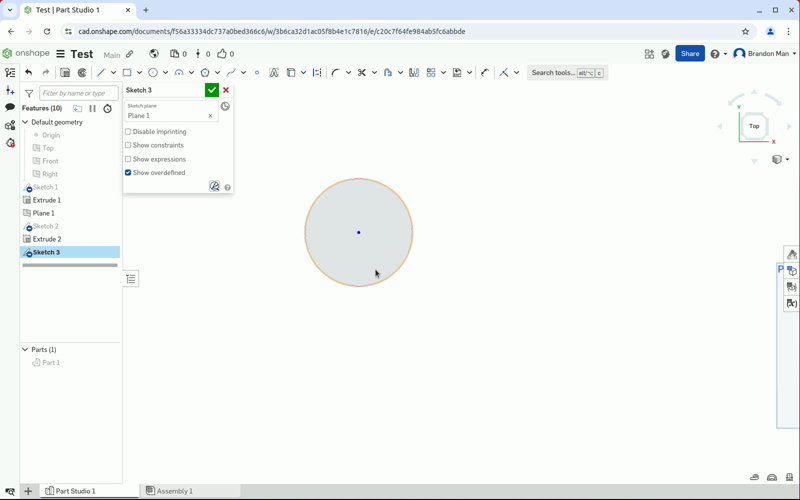
scroll(6)
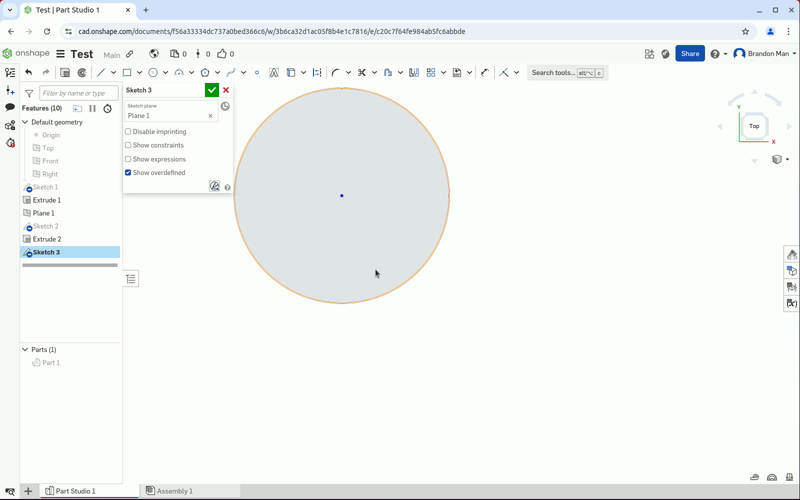
click(375, 269)
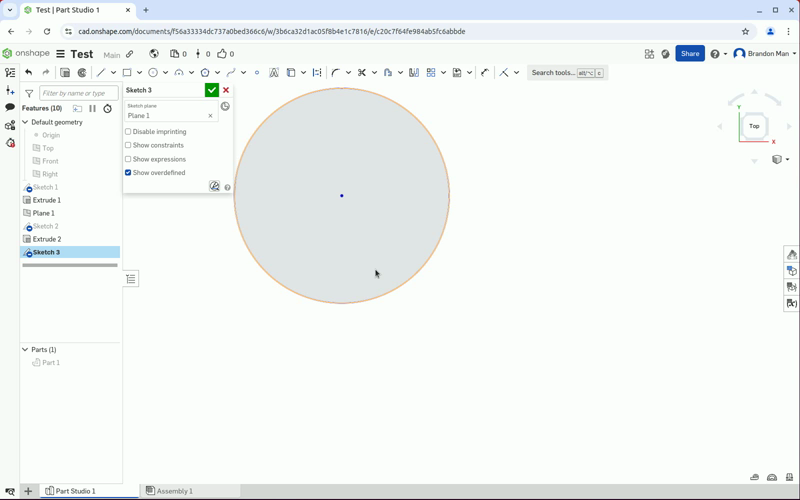
scroll(-6)
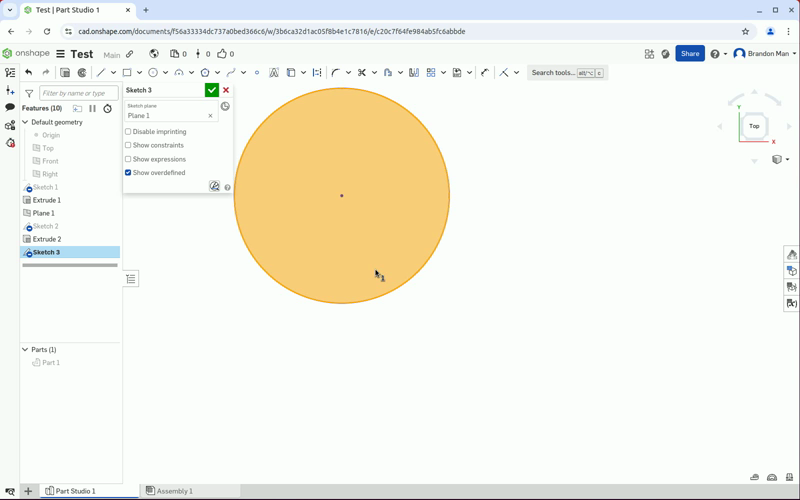
scroll(-6)
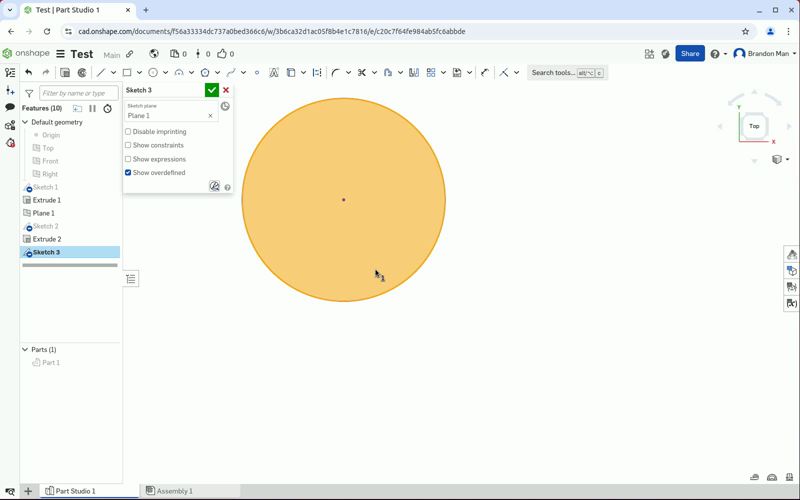
scroll(-6)
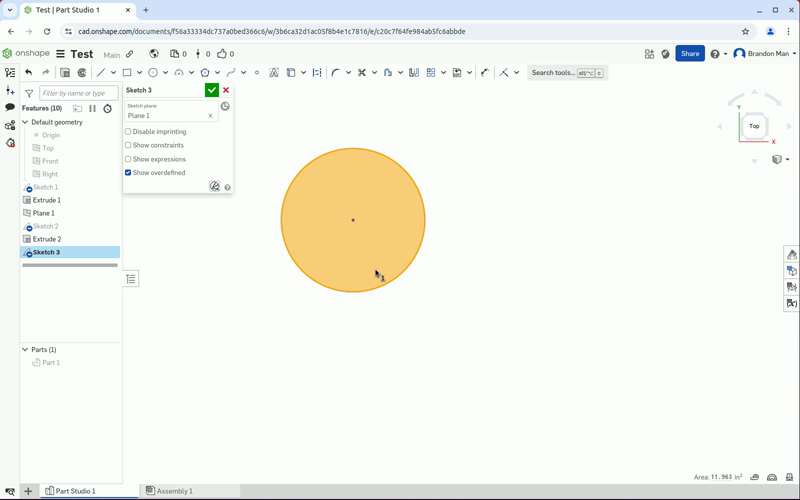
scroll(-6)
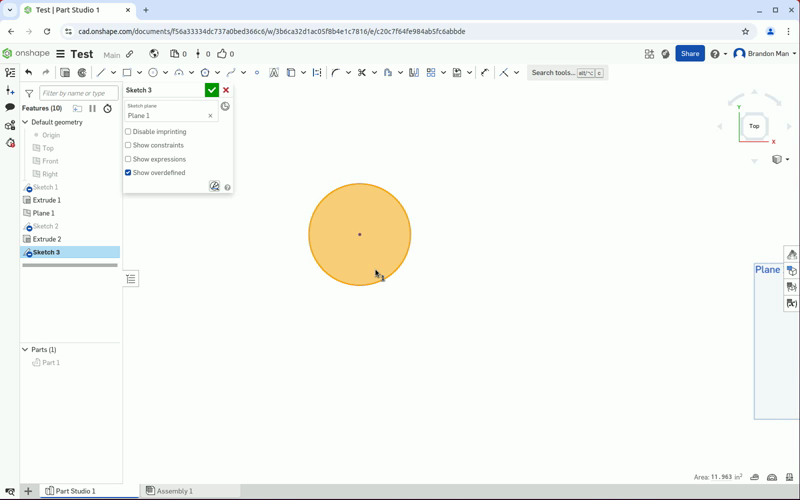
scroll(-6)
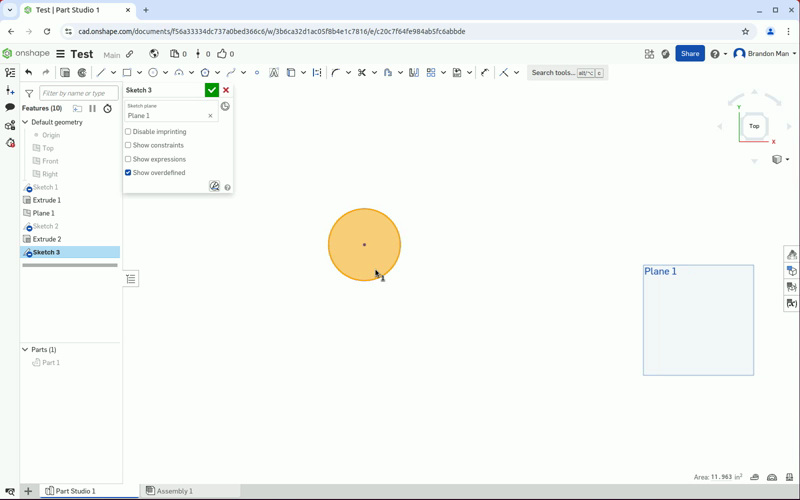
scroll(-6)
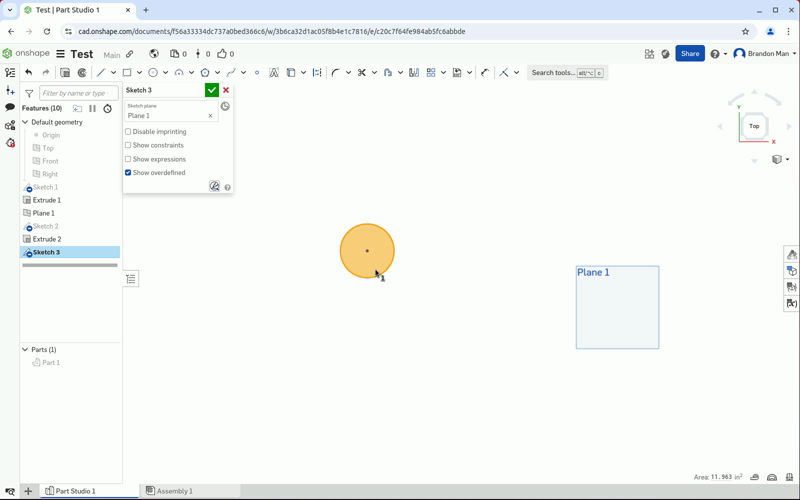
scroll(-6)
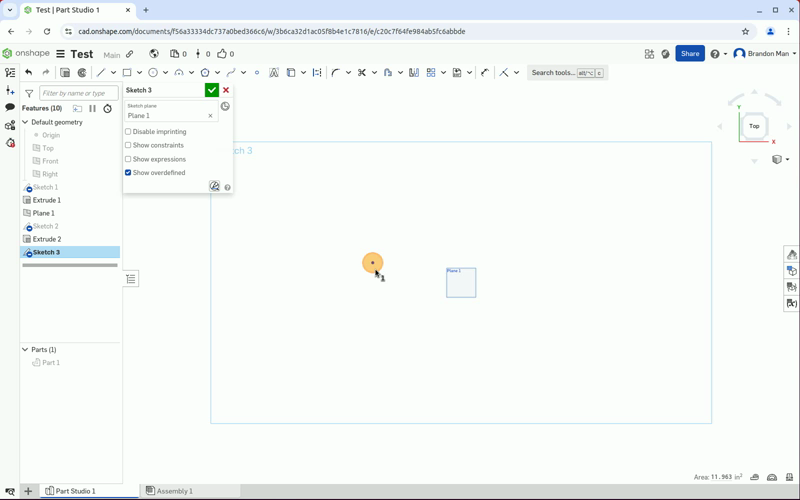
mouse_move(73, 352)
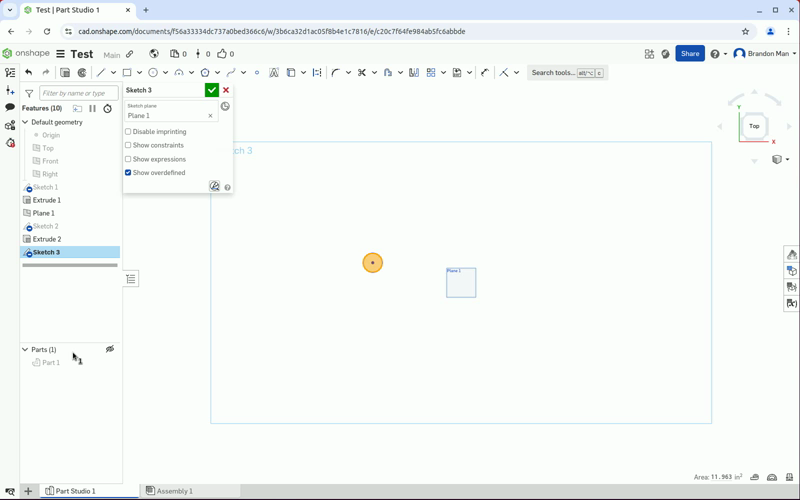
key(shift+y)
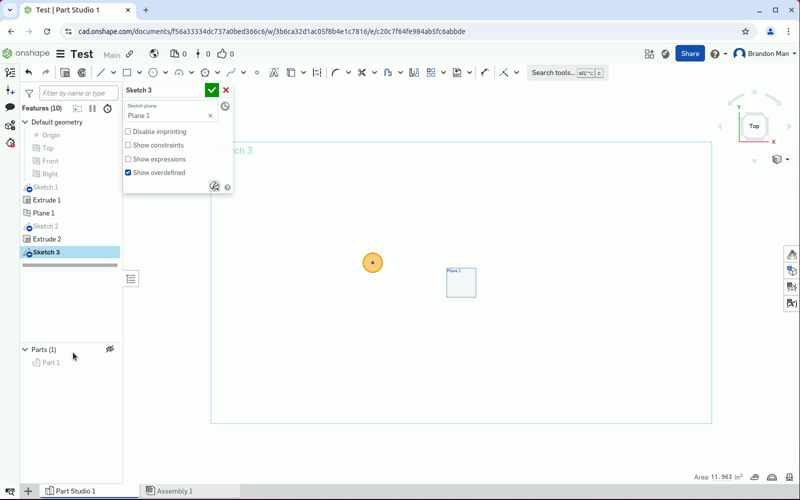
key(shift+e)
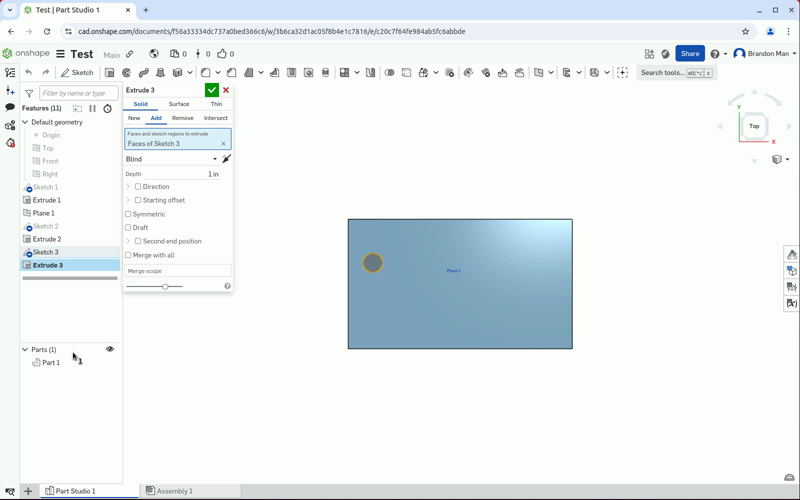
mouse_move(143, 106)
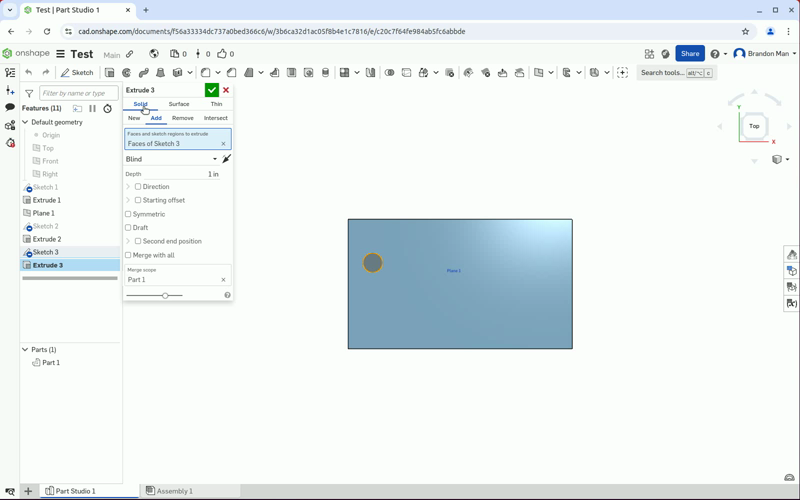
click(143, 106)
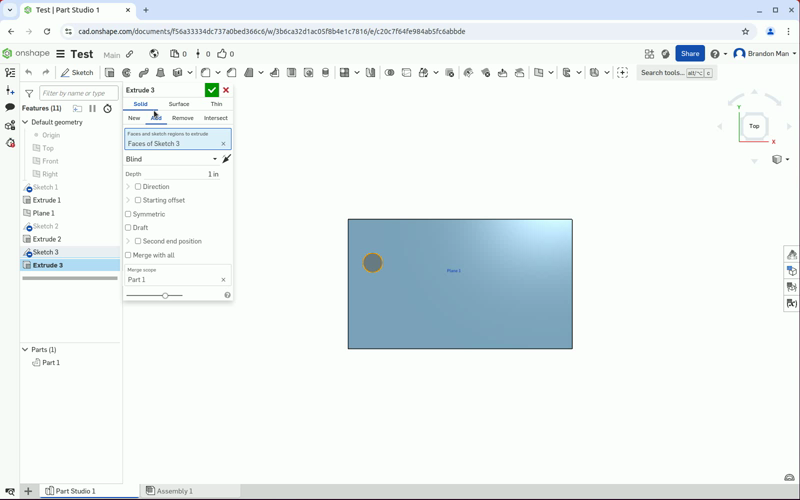
mouse_move(186, 120)
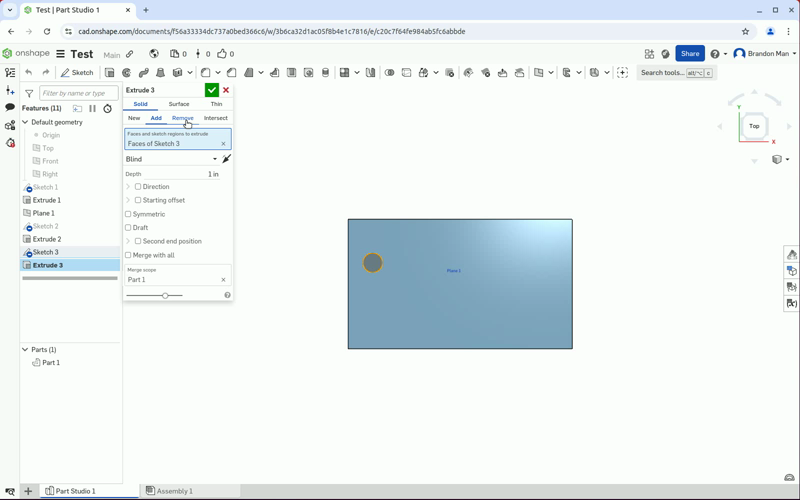
click(186, 120)
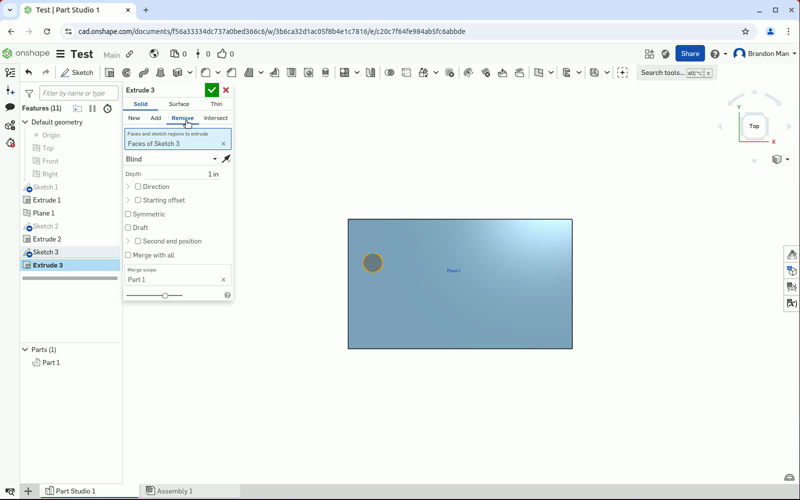
key(tab, 4)
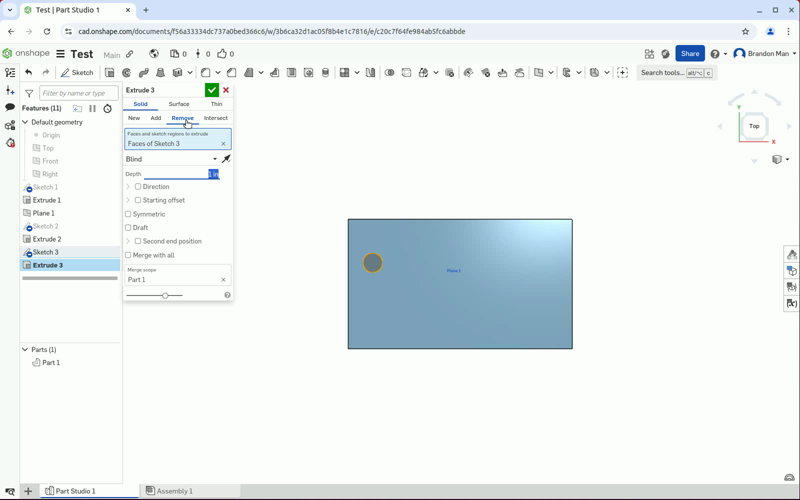
text(6.981)
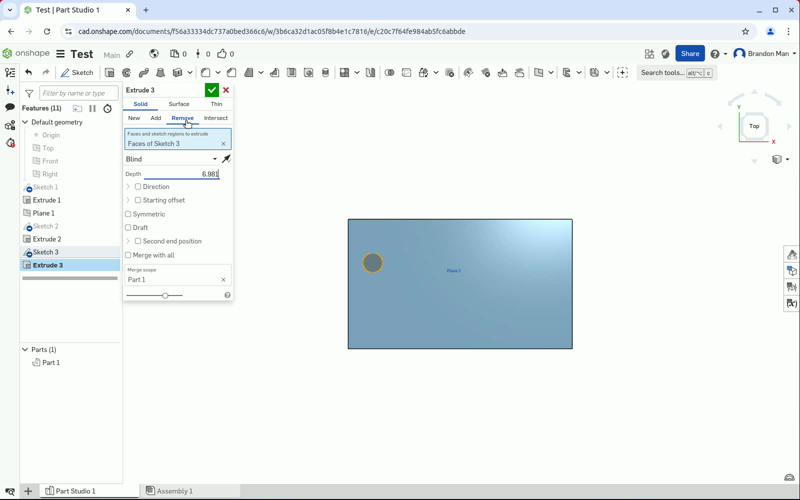
key(tab, 6)
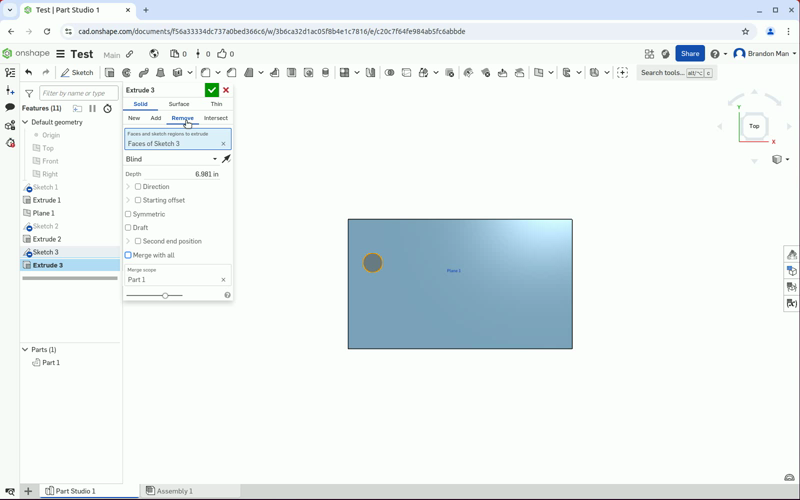
key(space)
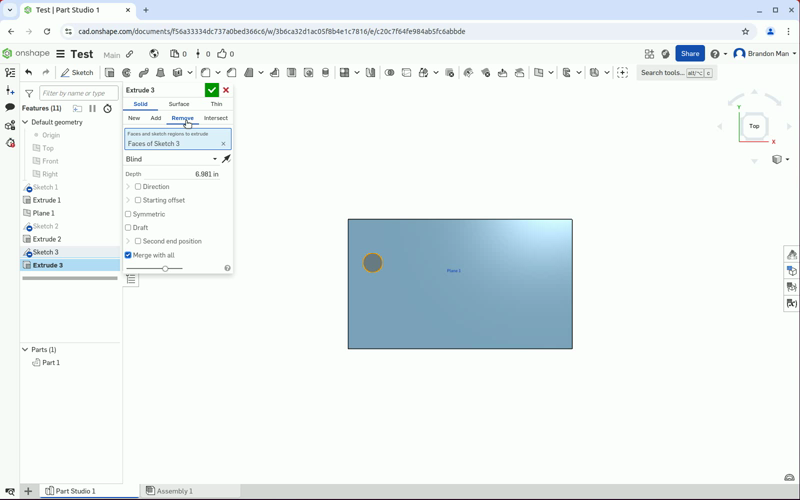
key(enter)
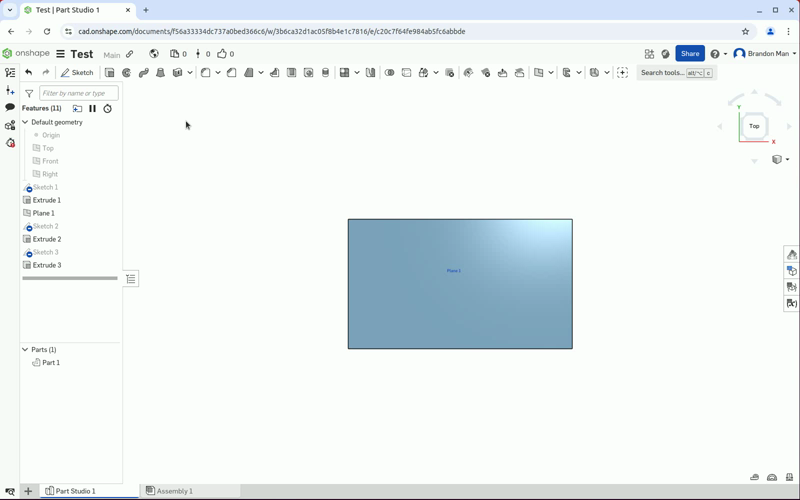
key(shift+h)
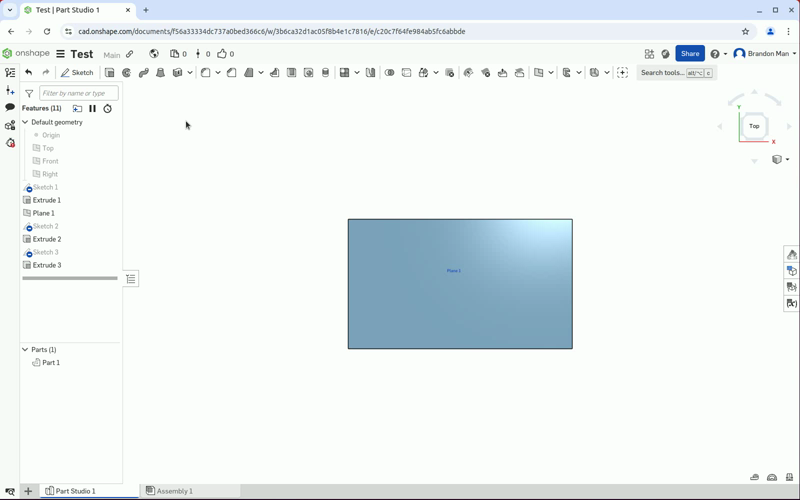
key(shift+h)
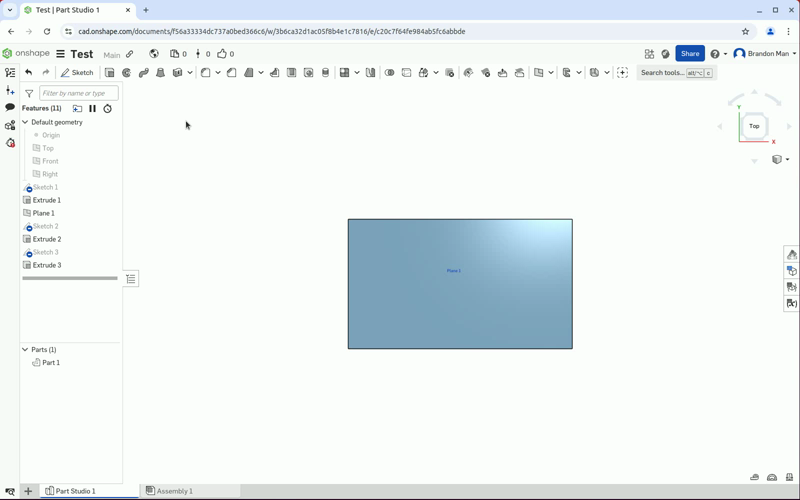
mouse_move(73, 189)
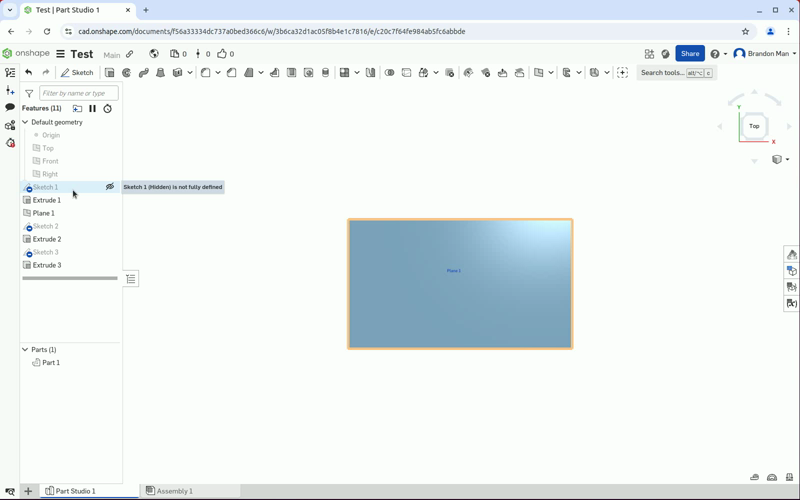
click(73, 189)
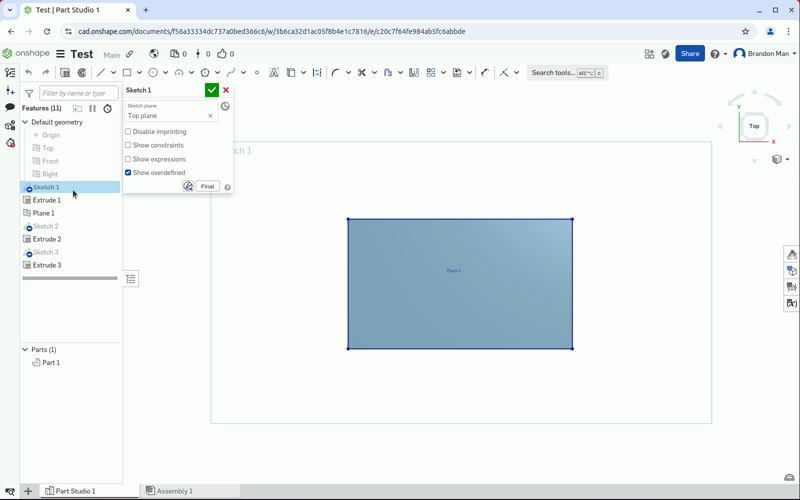
mouse_move(229, 92)
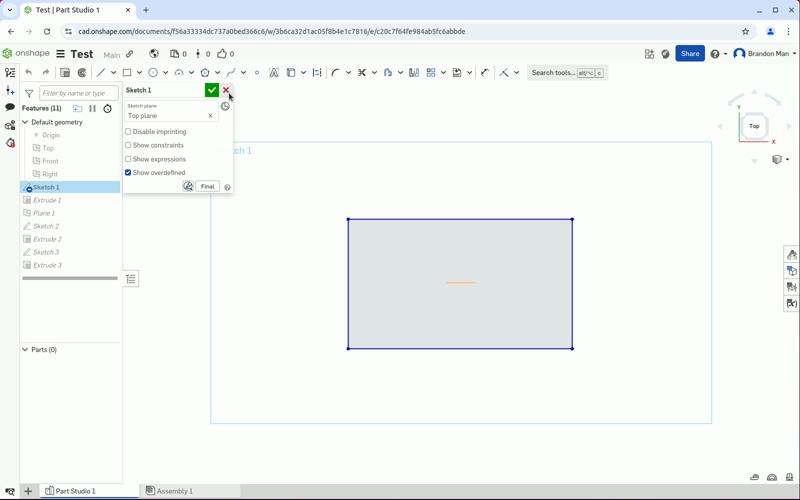
click(229, 92)
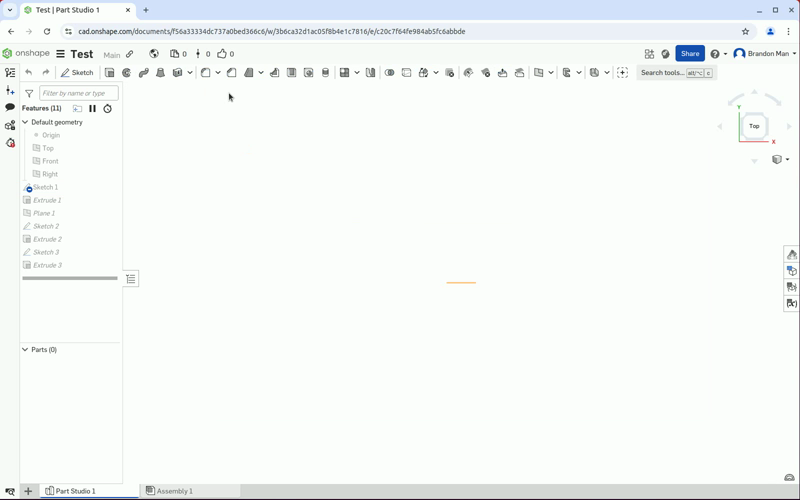
key(shift+s)
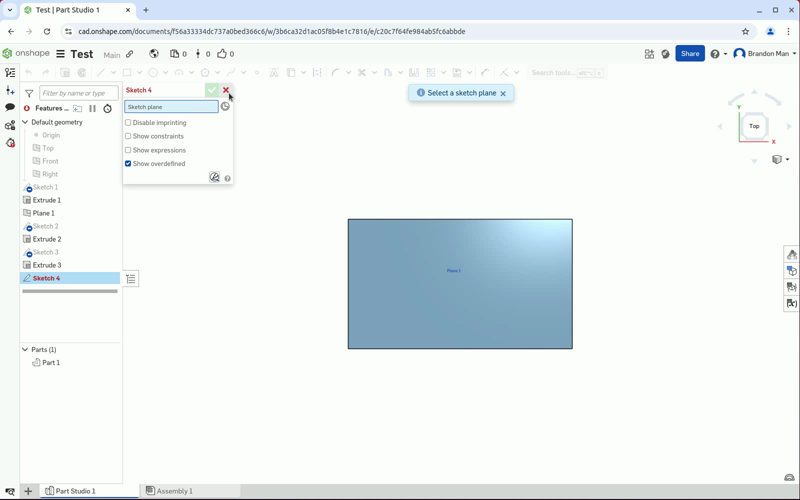
mouse_move(73, 215)
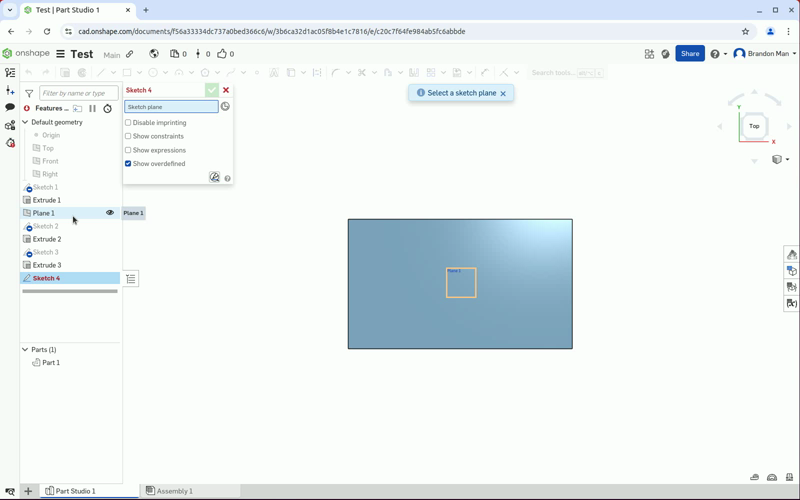
click(73, 215)
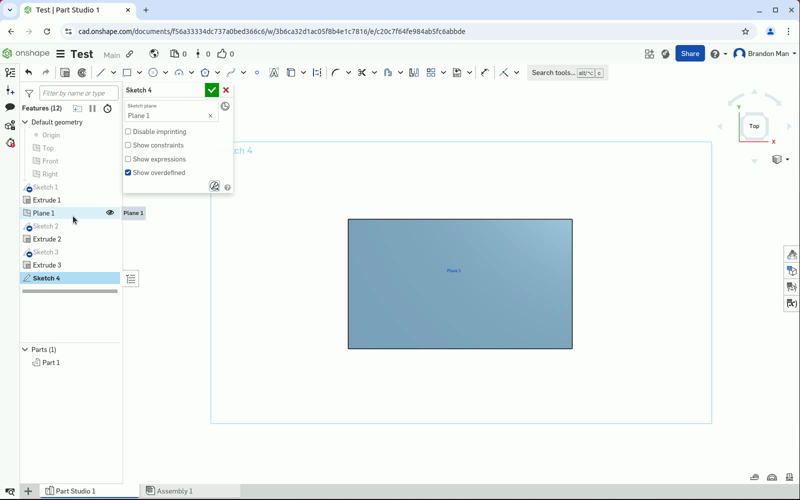
mouse_move(73, 352)
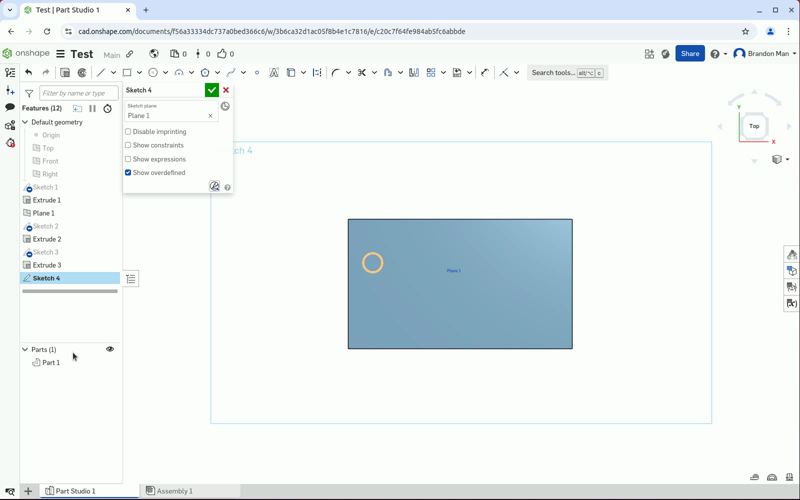
key(y)
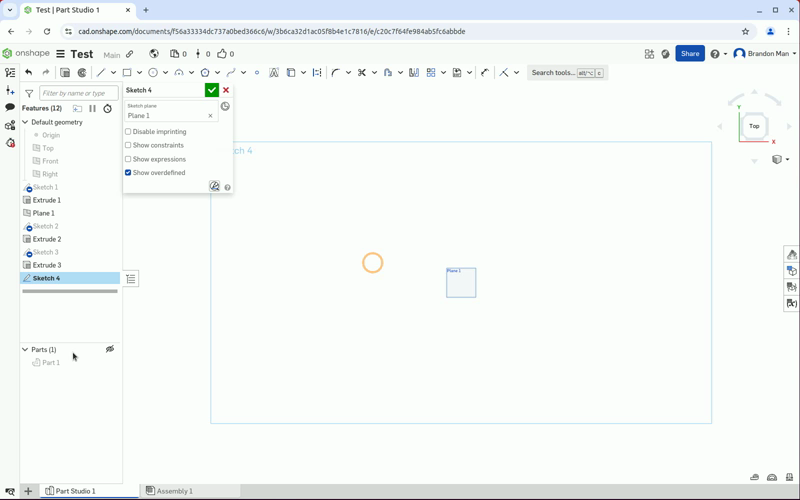
key(l)
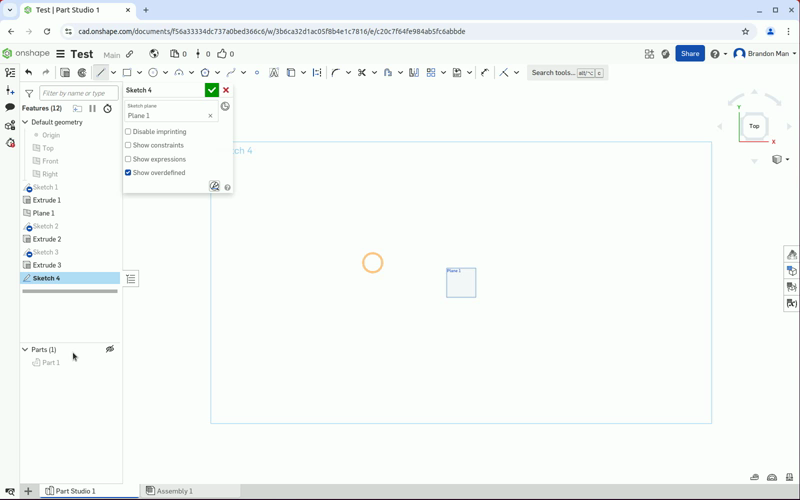
key_down(shift)
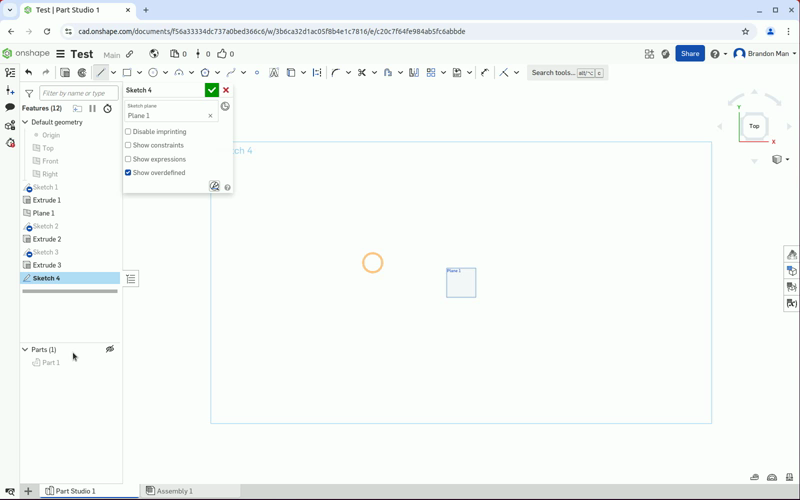
mouse_move(461, 311)
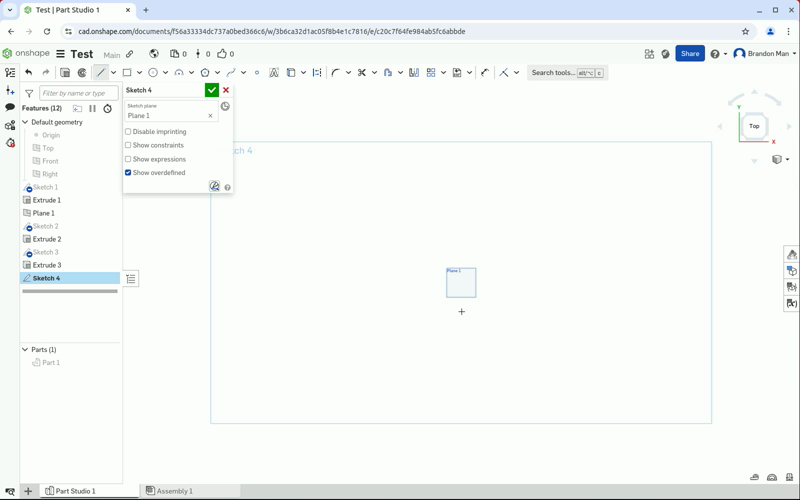
click(461, 311)
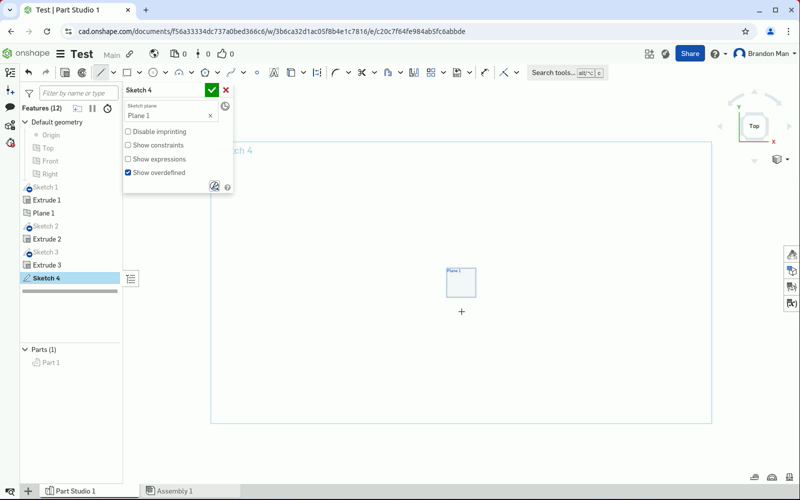
key_up(shift)
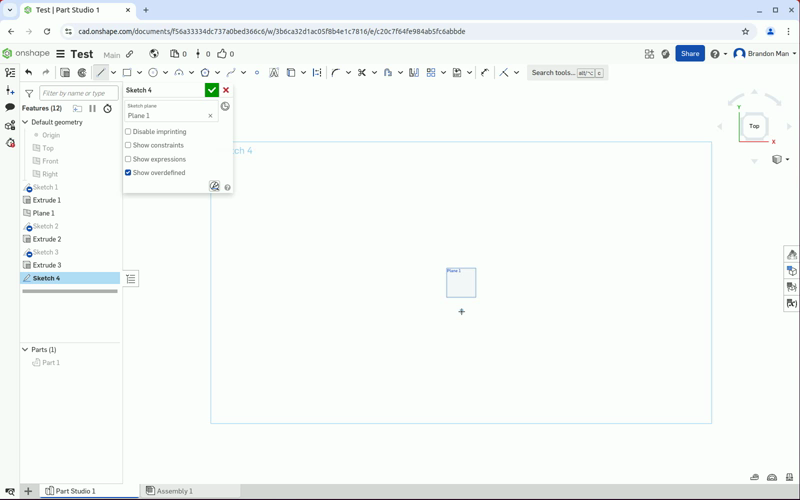
key_down(shift)
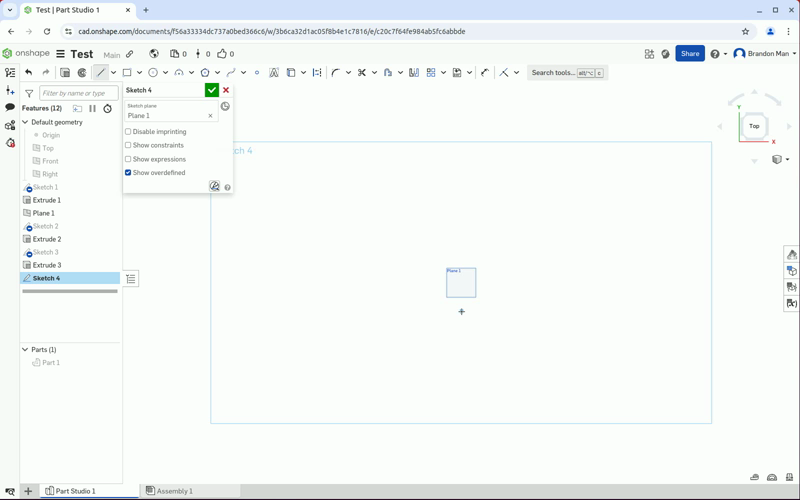
mouse_move(492, 311)
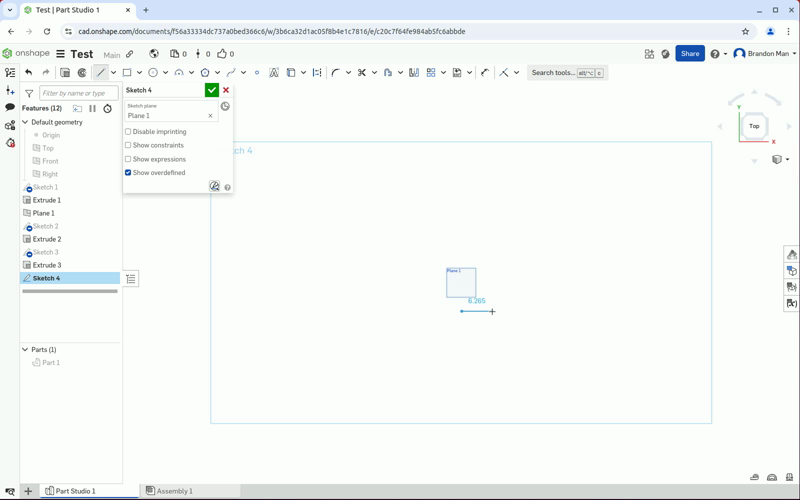
mouse_move(491, 311)
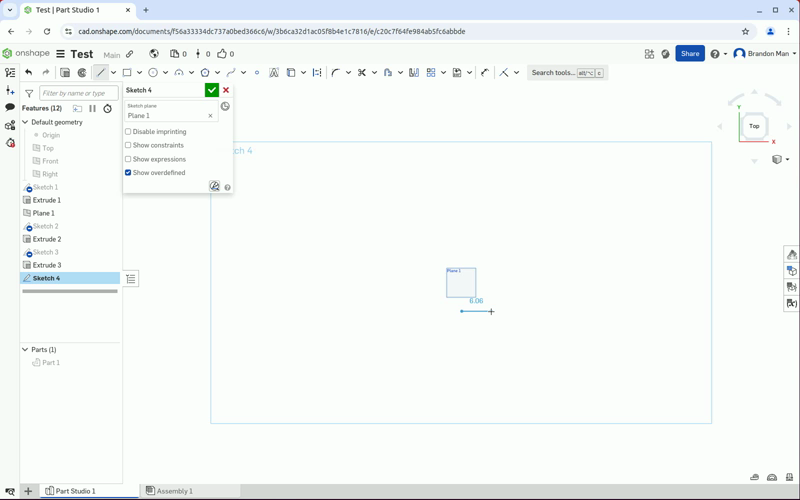
click(491, 311)
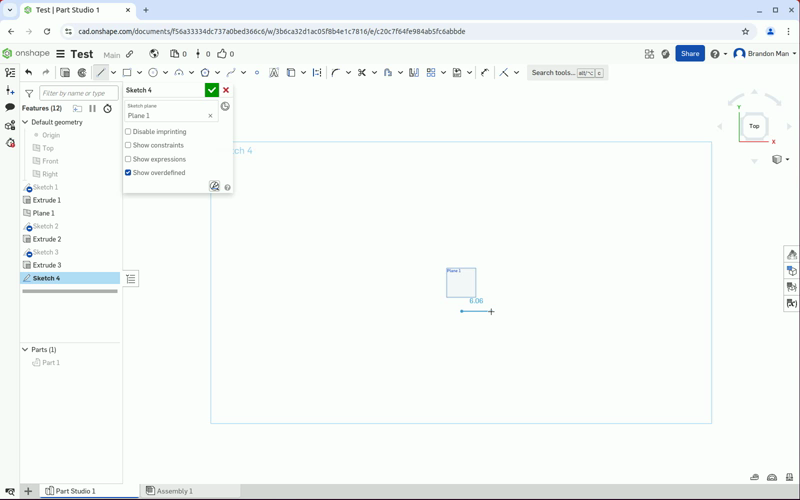
key_up(shift)
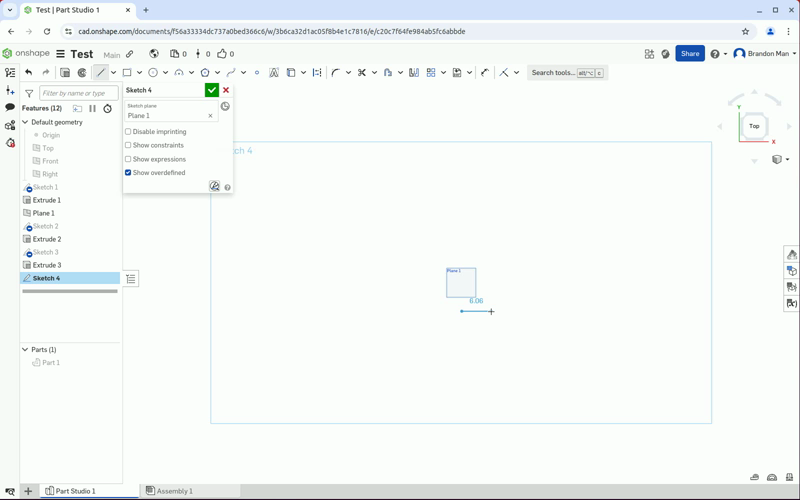
key_down(shift)
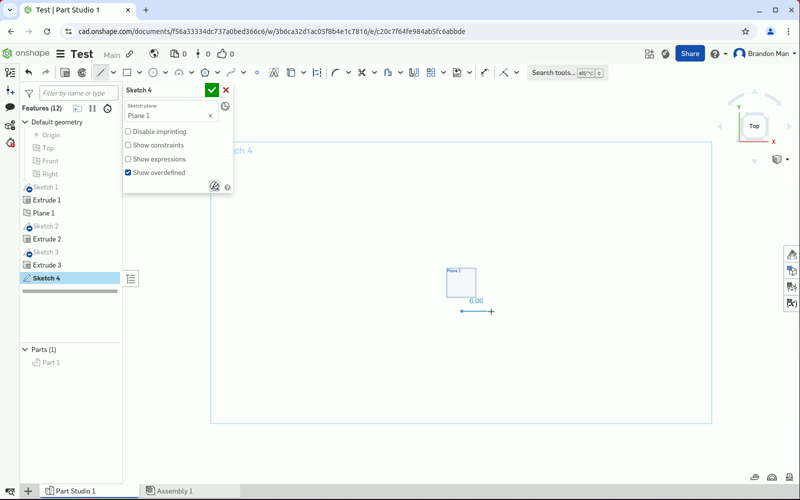
mouse_move(521, 311)
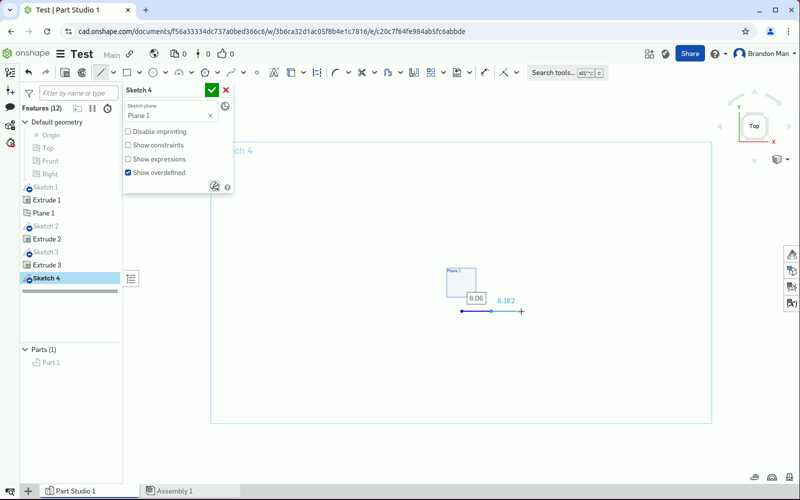
mouse_move(491, 290)
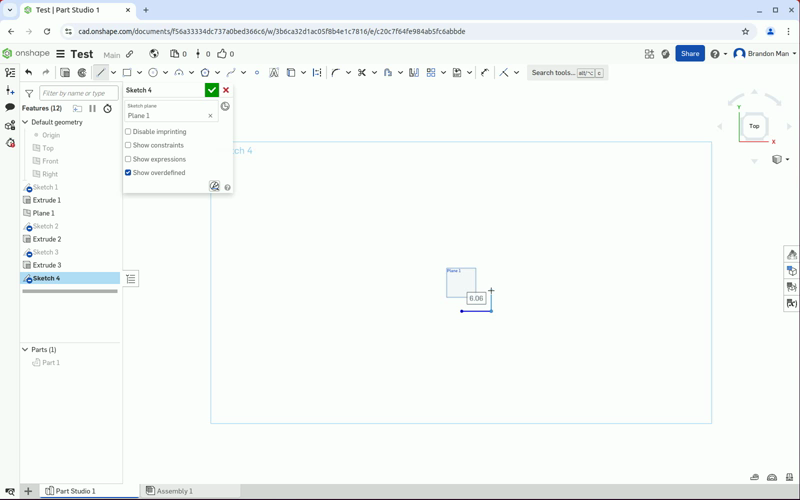
click(491, 290)
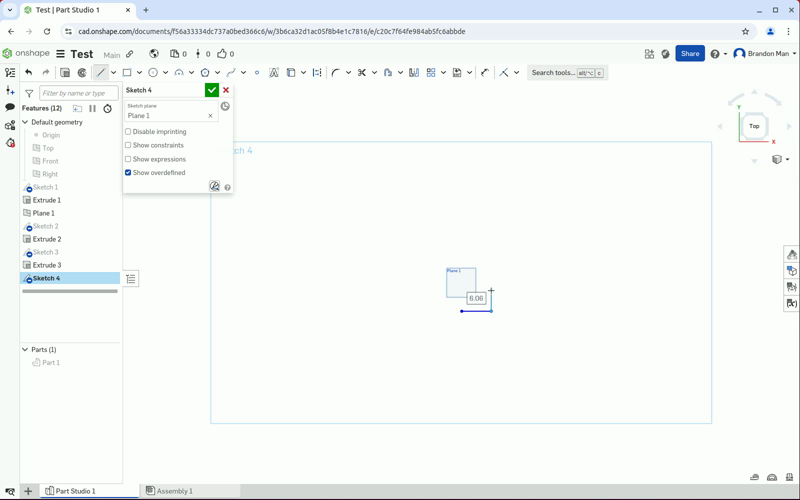
key_up(shift)
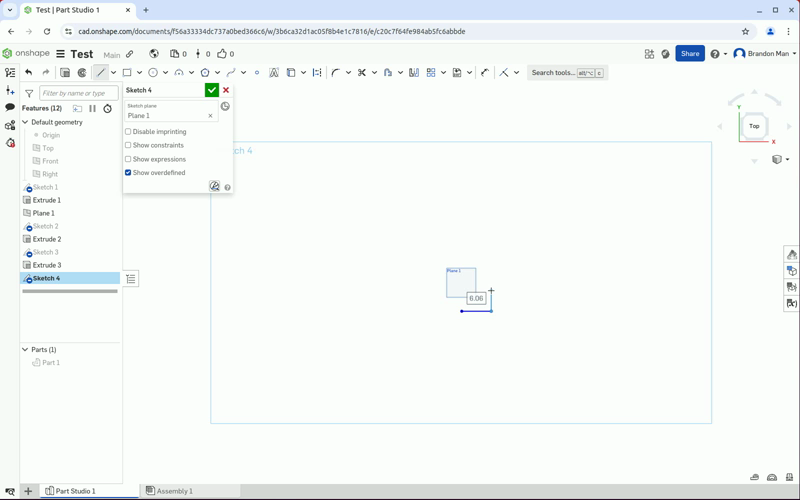
key_down(shift)
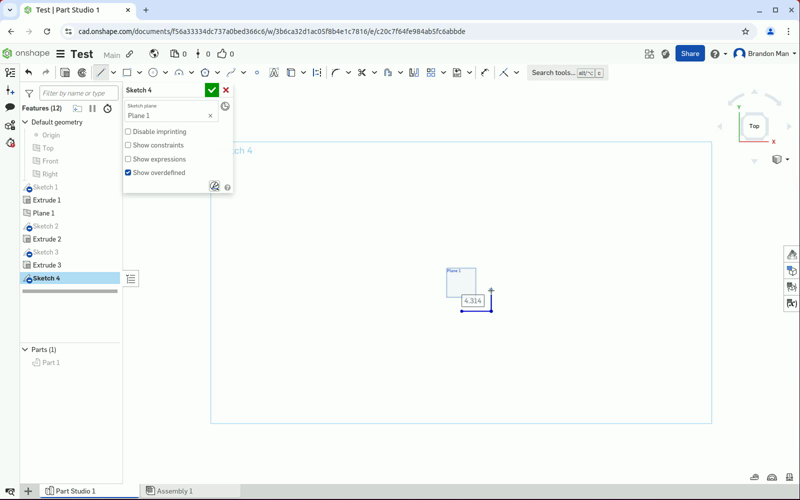
mouse_move(521, 290)
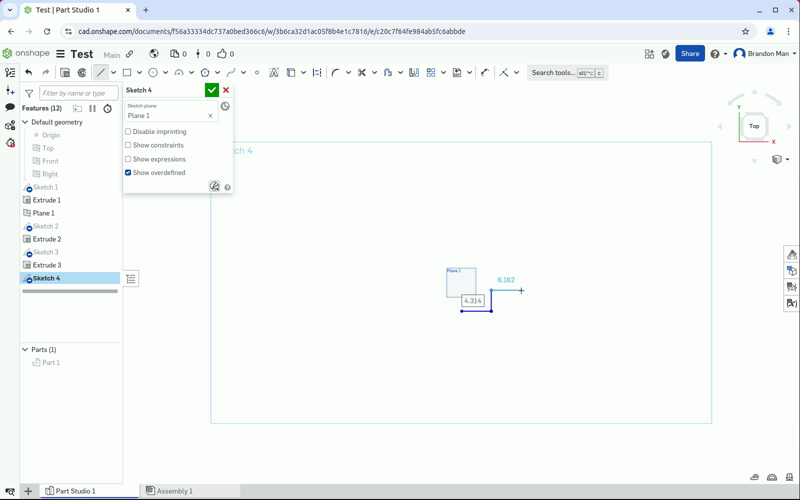
mouse_move(461, 290)
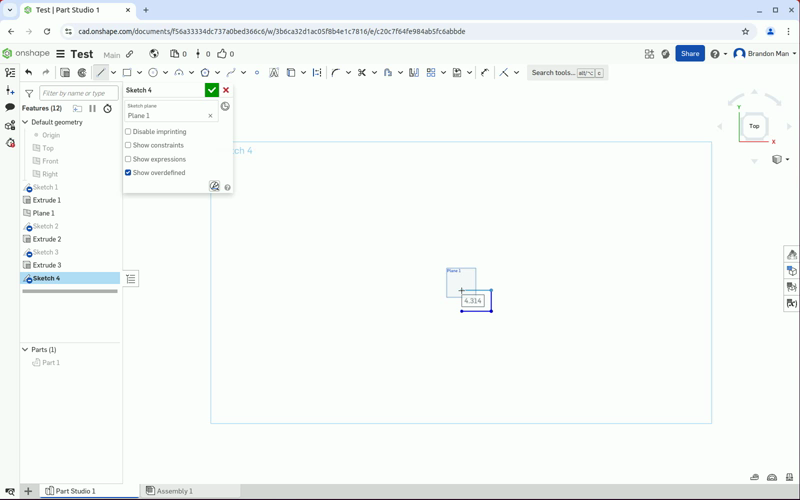
click(461, 290)
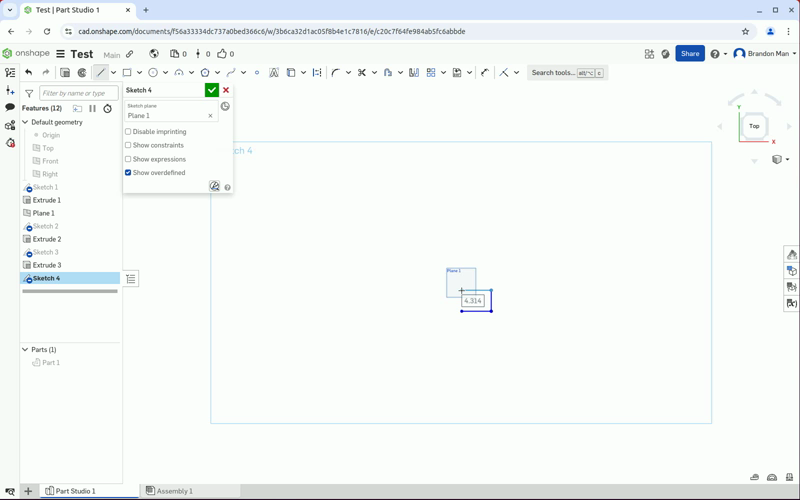
key_up(shift)
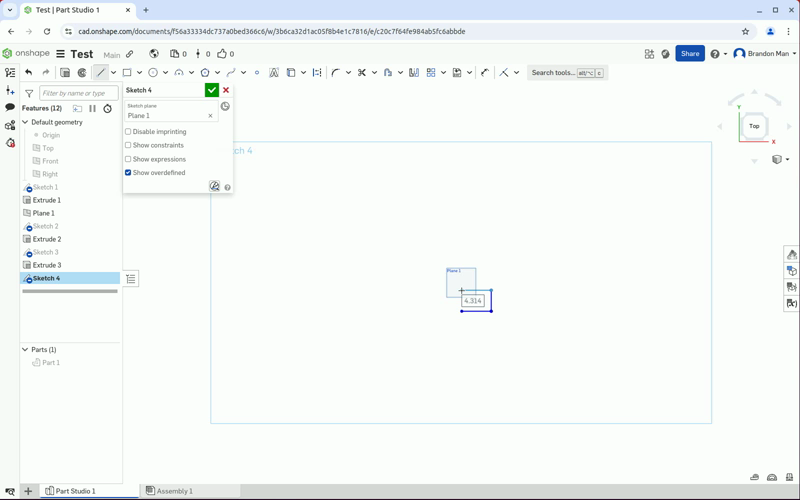
mouse_move(492, 290)
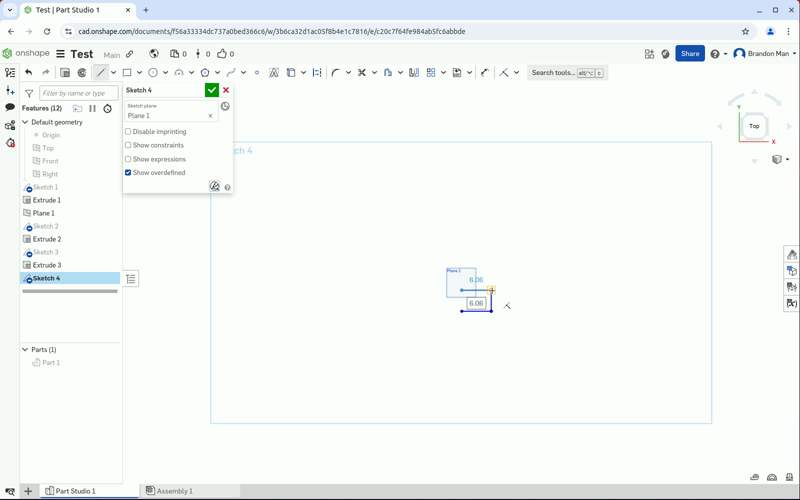
key_down(shift)
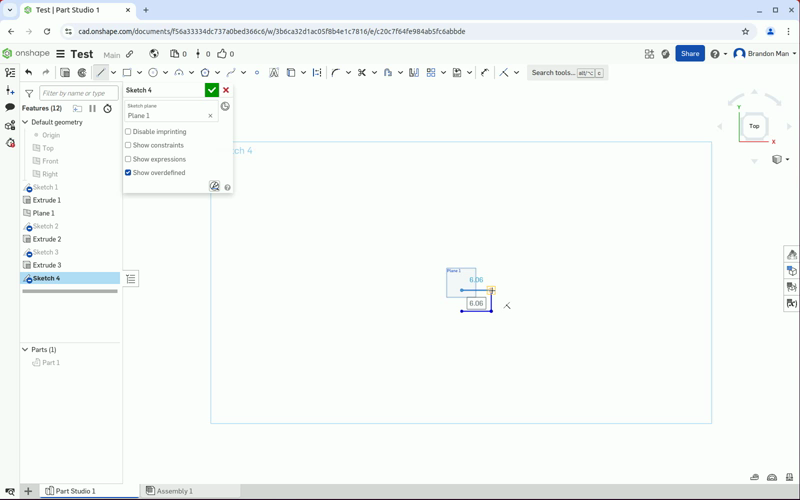
mouse_move(461, 311)
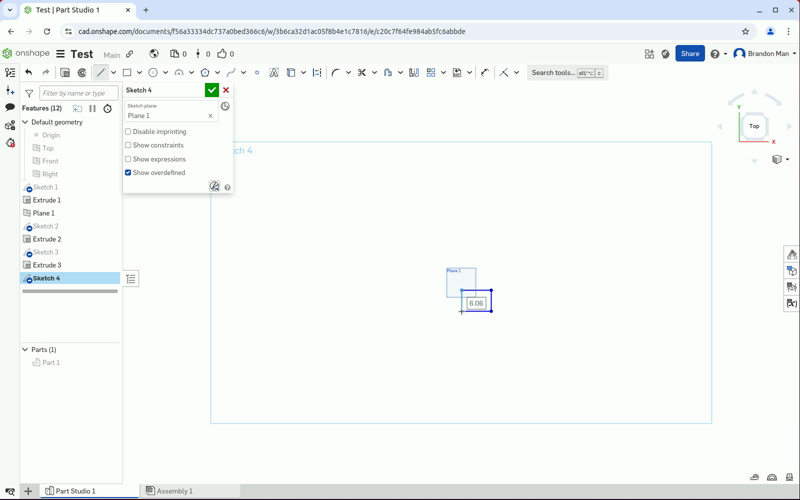
key_up(shift)
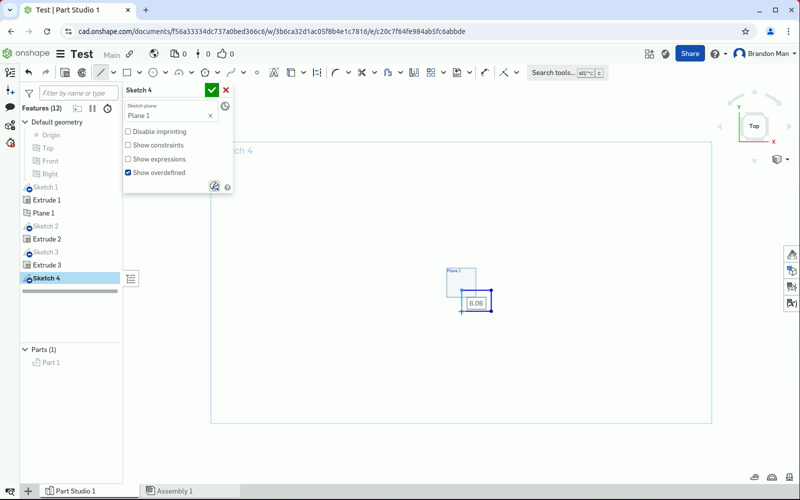
click(461, 311)
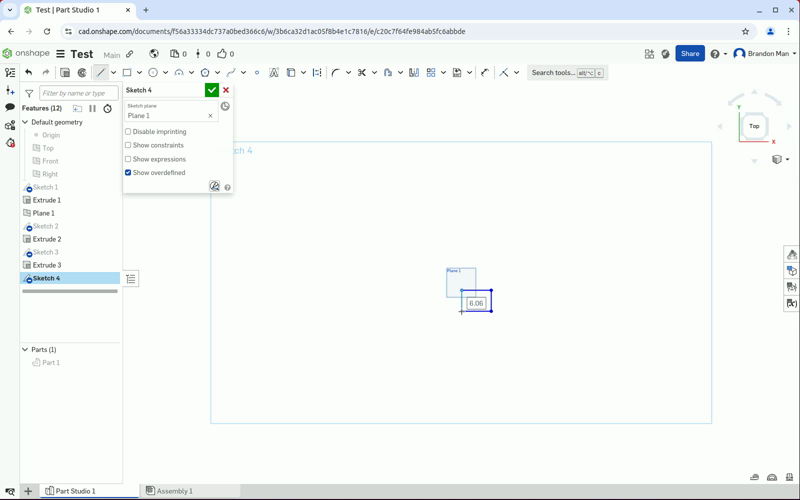
key(esc)
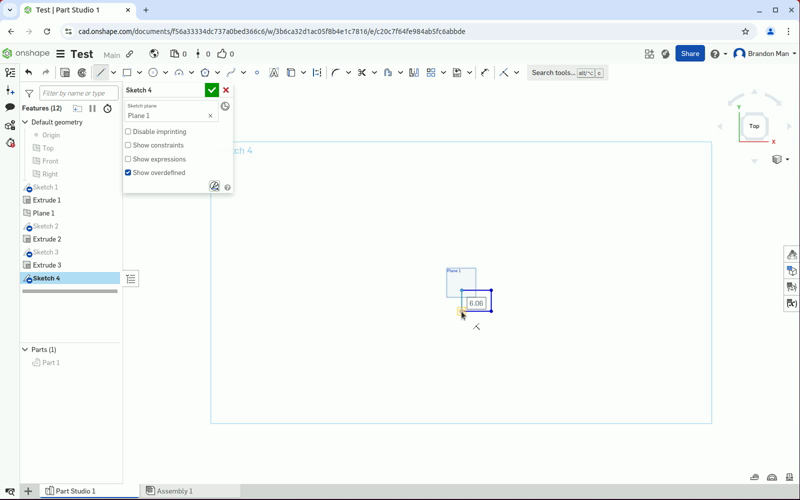
mouse_move(479, 301)
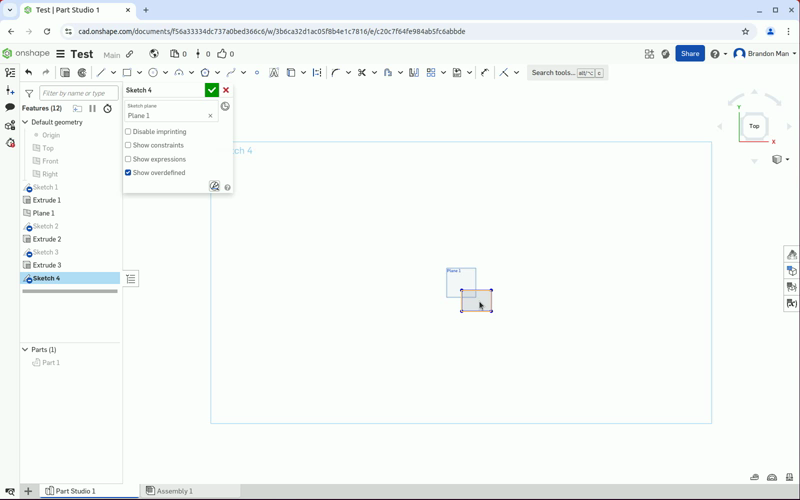
scroll(6)
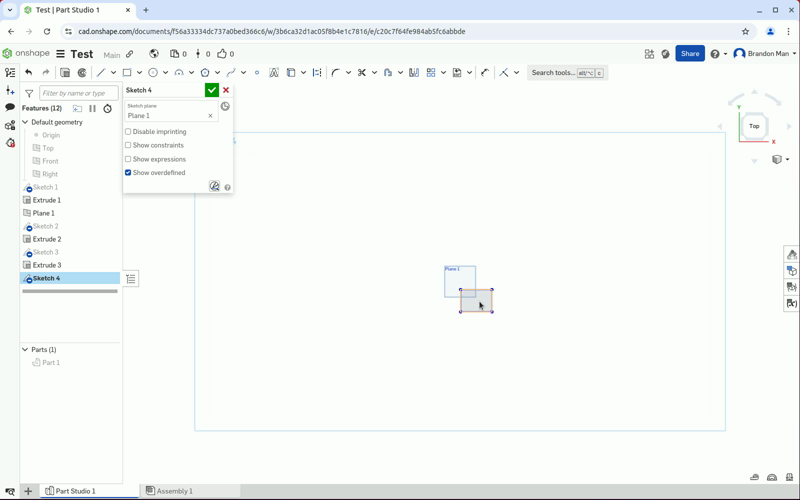
scroll(6)
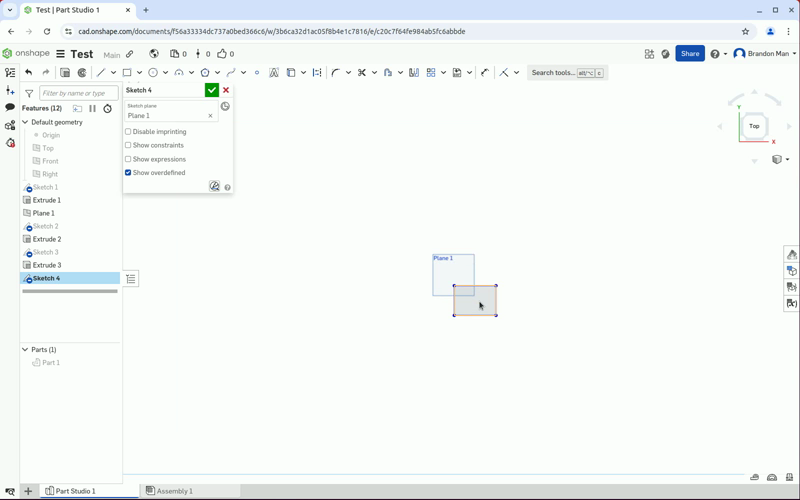
scroll(6)
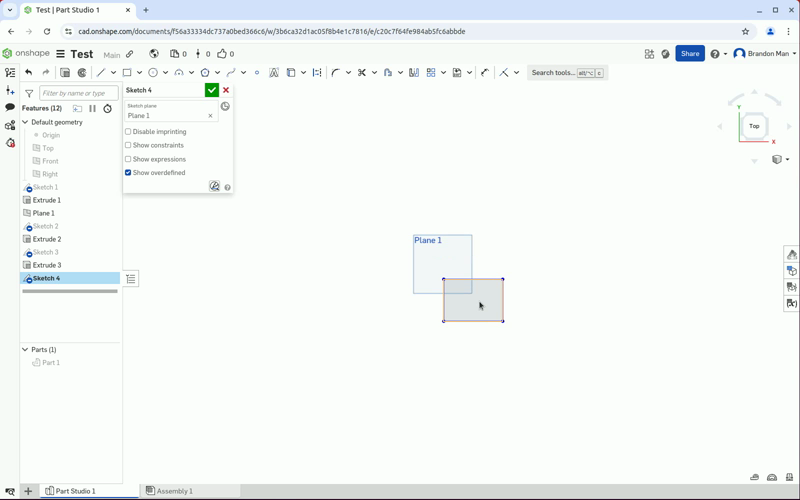
scroll(6)
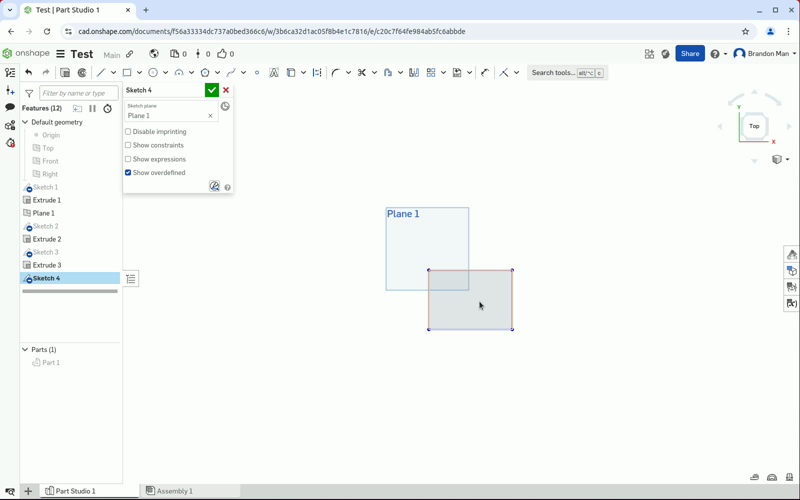
scroll(6)
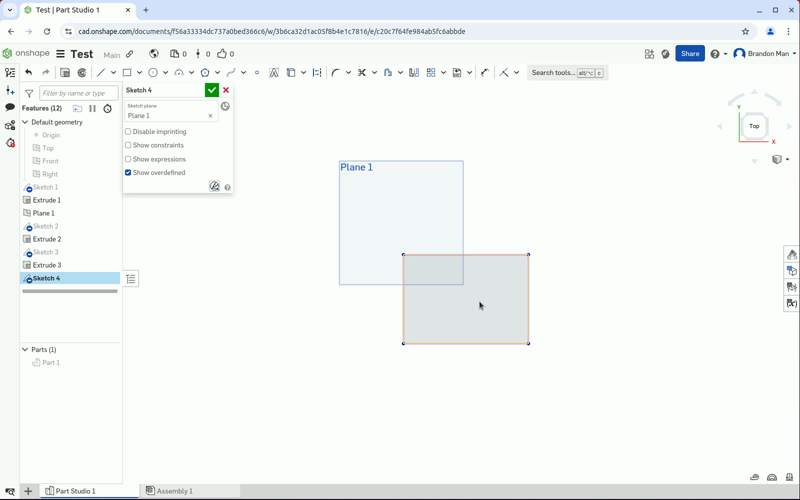
scroll(6)
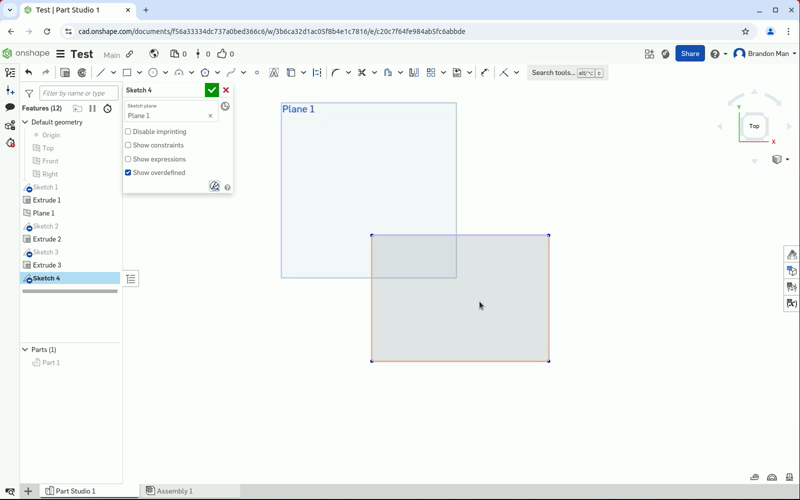
scroll(6)
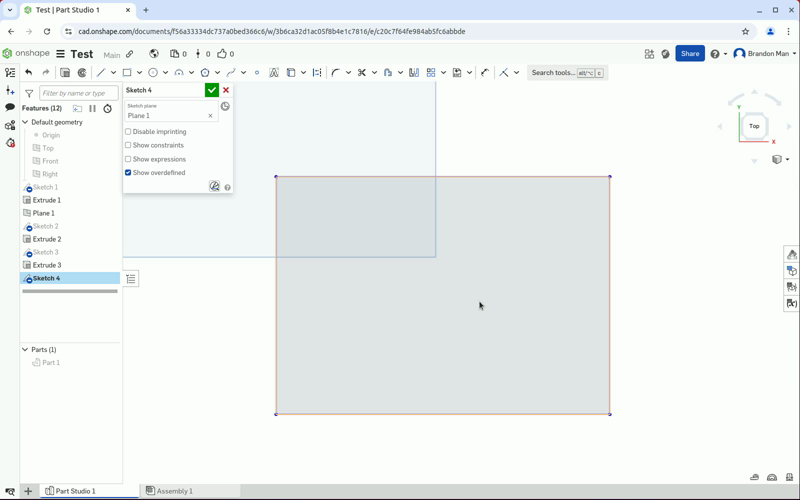
click(479, 301)
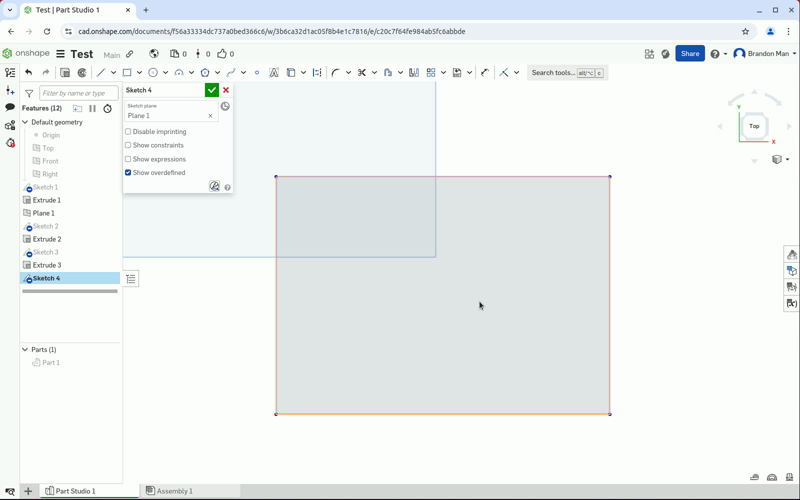
scroll(-6)
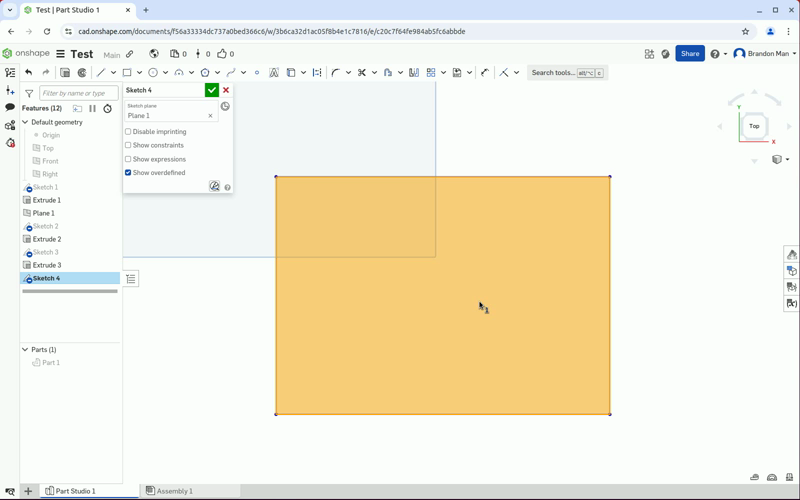
scroll(-6)
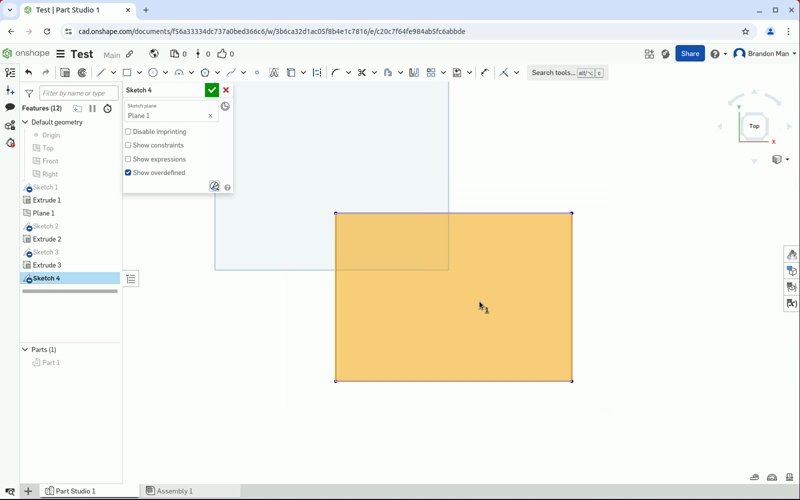
scroll(-6)
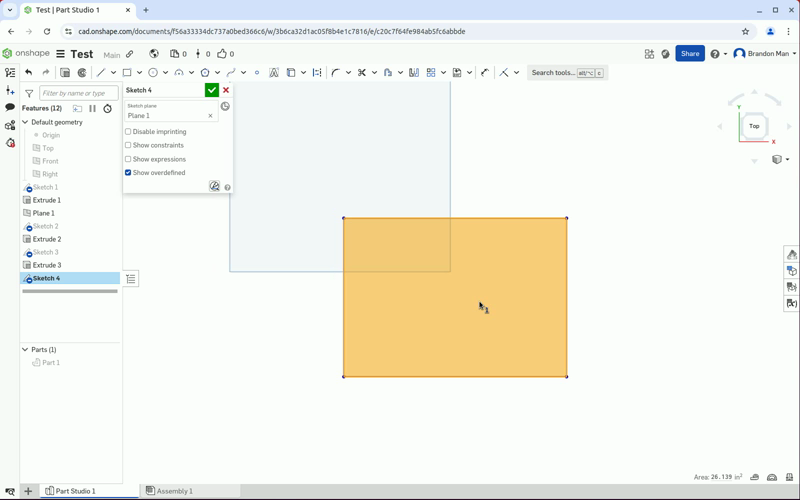
scroll(-6)
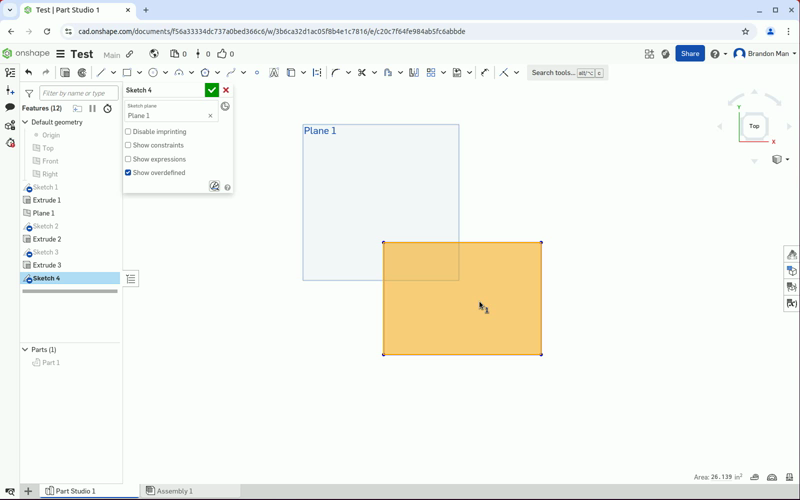
scroll(-6)
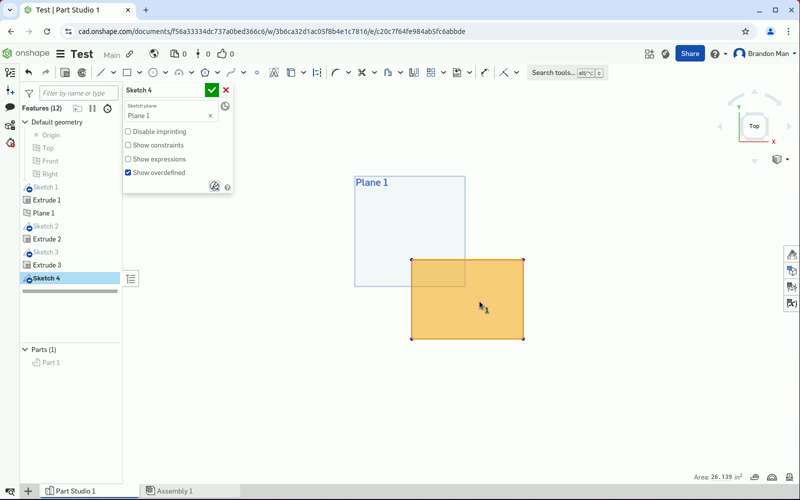
scroll(-6)
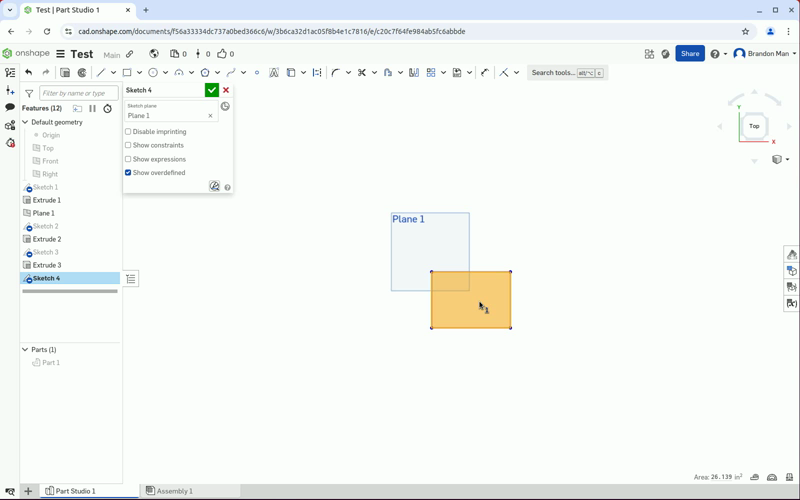
scroll(-6)
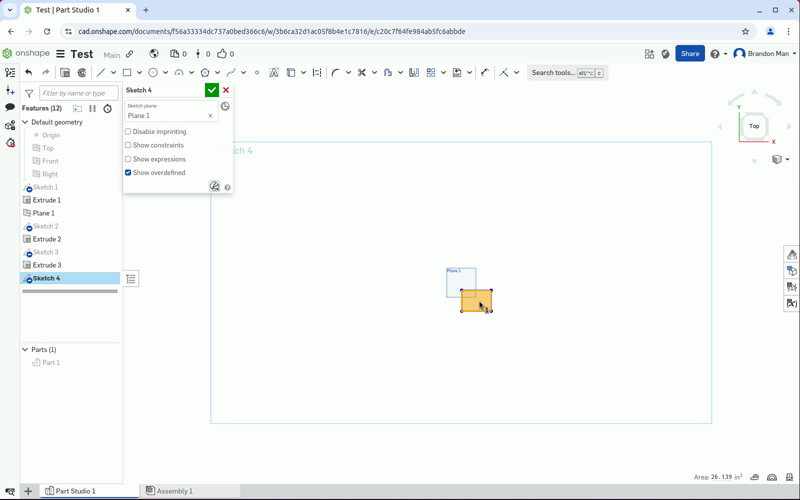
mouse_move(73, 352)
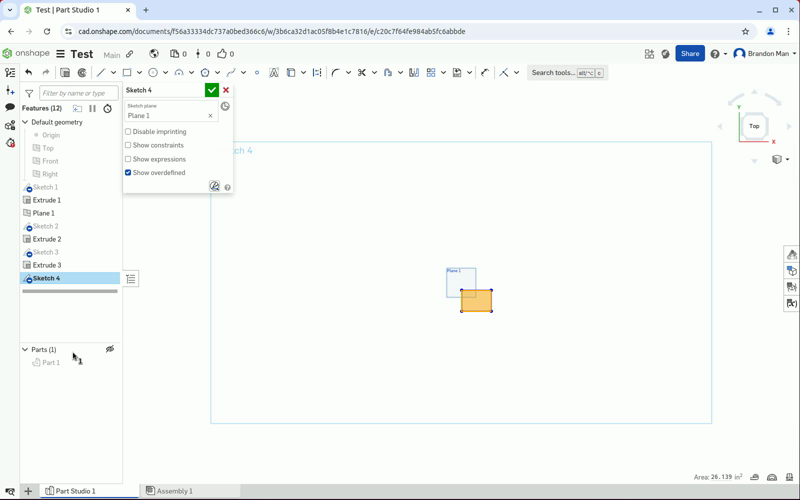
key(shift+y)
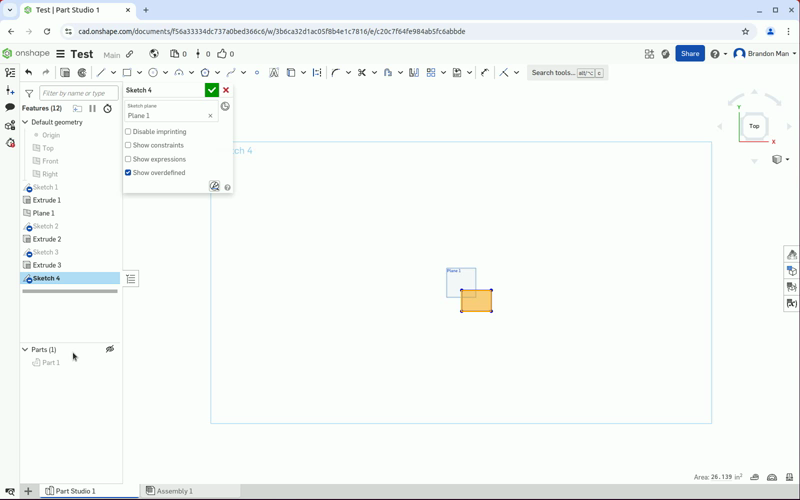
key(shift+e)
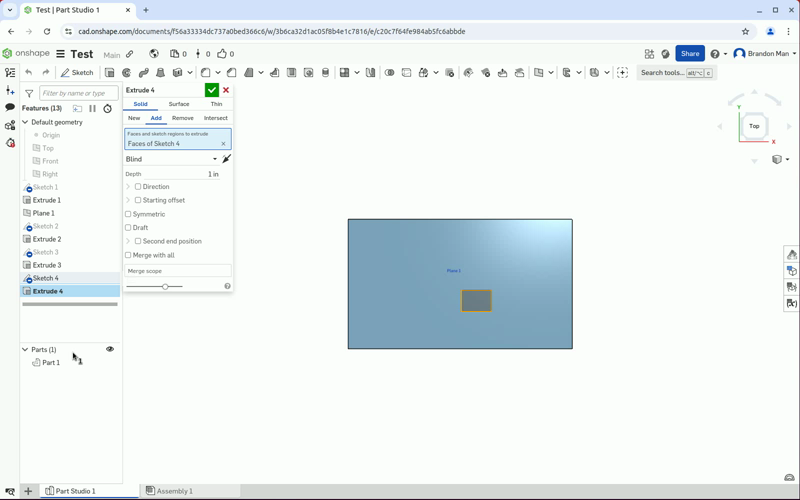
mouse_move(143, 106)
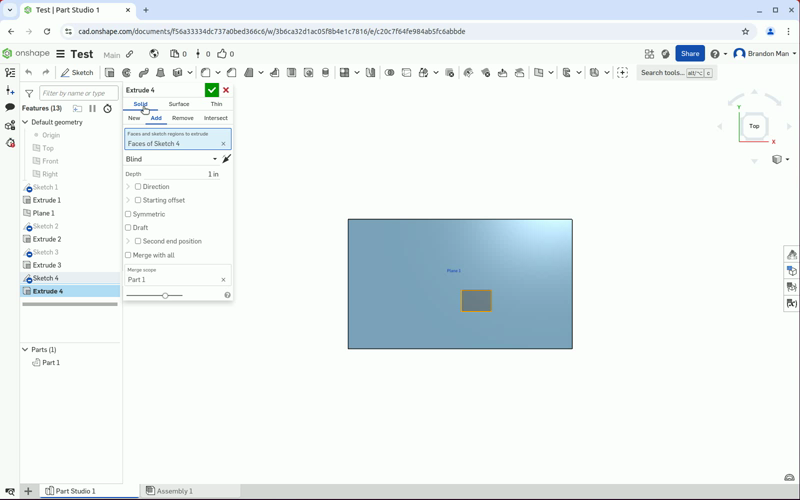
click(143, 106)
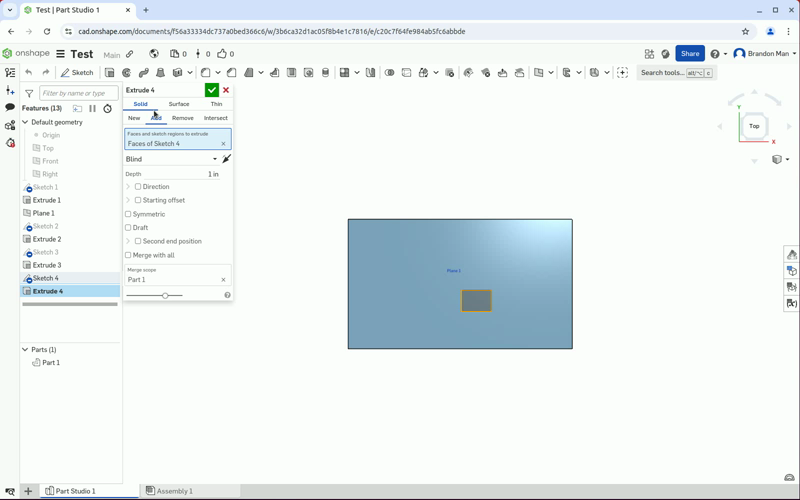
mouse_move(186, 120)
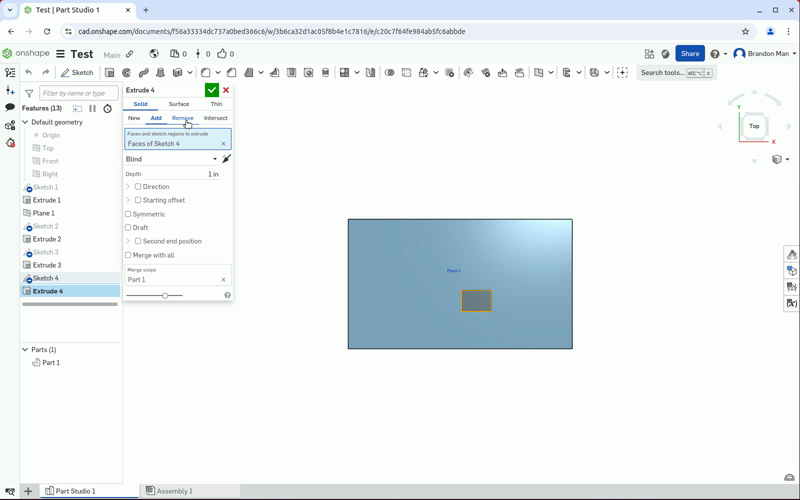
click(186, 120)
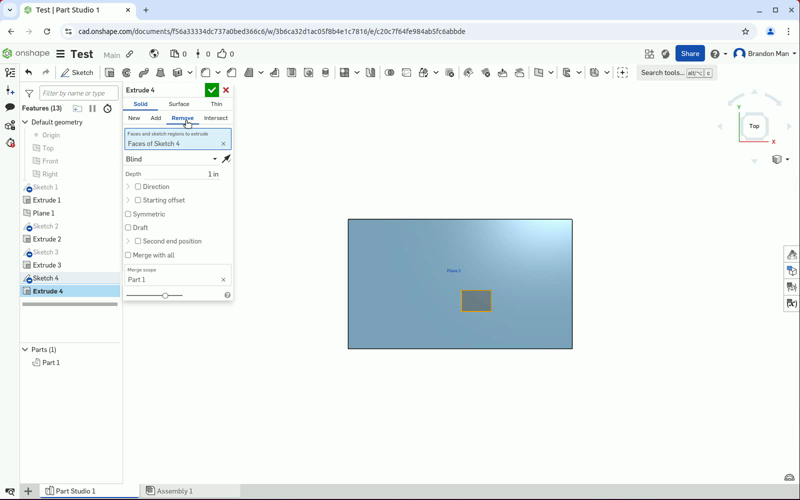
key(tab, 4)
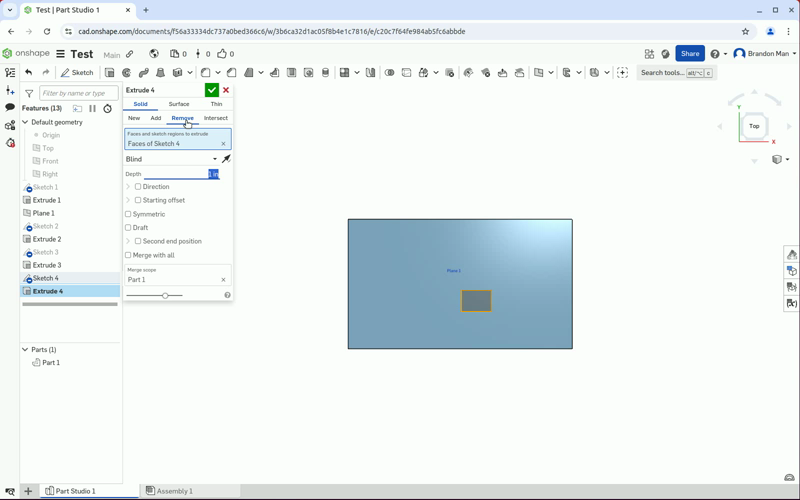
text(6.981)
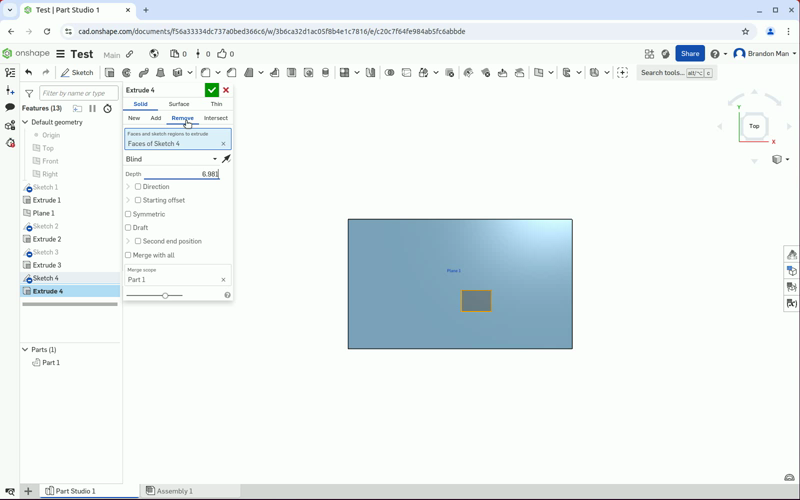
key(tab, 6)
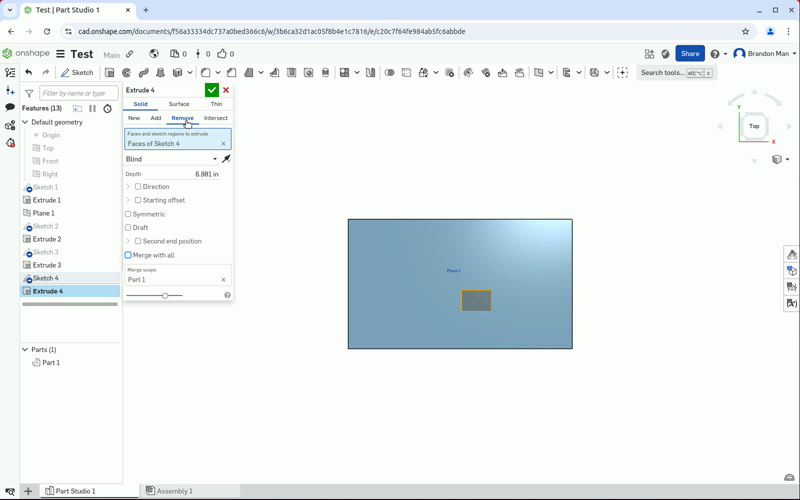
key(space)
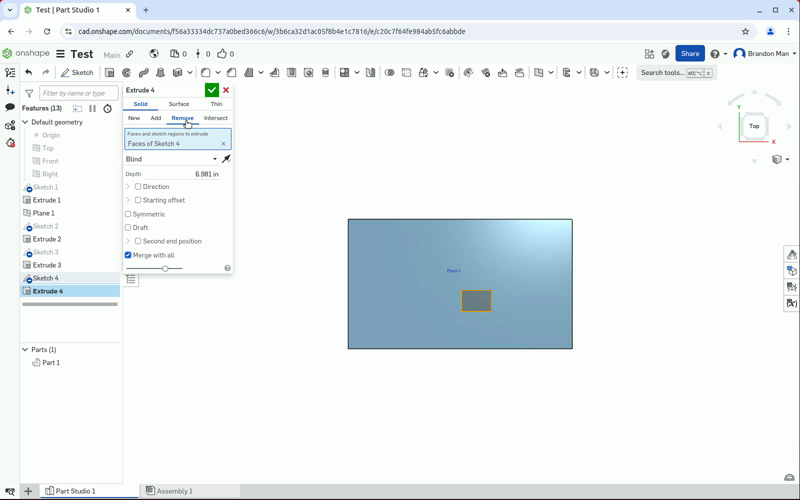
key(enter)
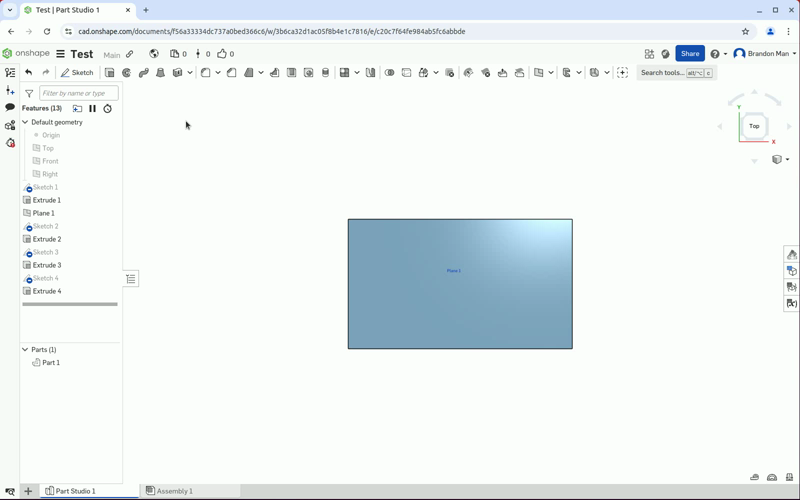
key(shift+h)
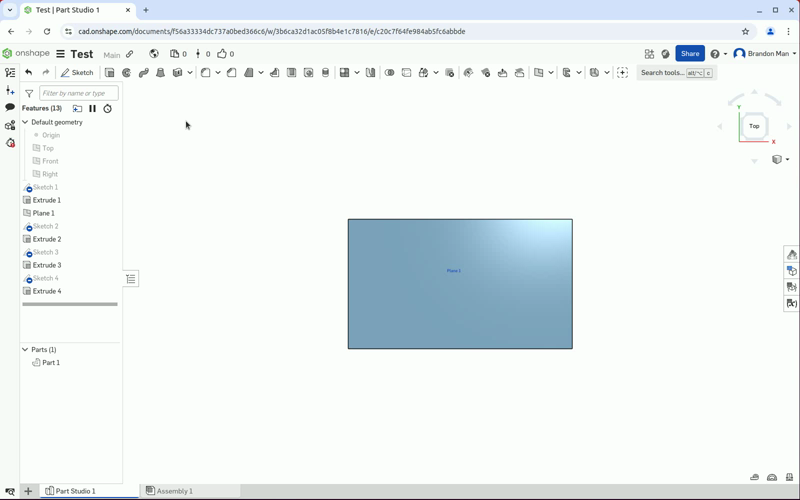
key(shift+h)
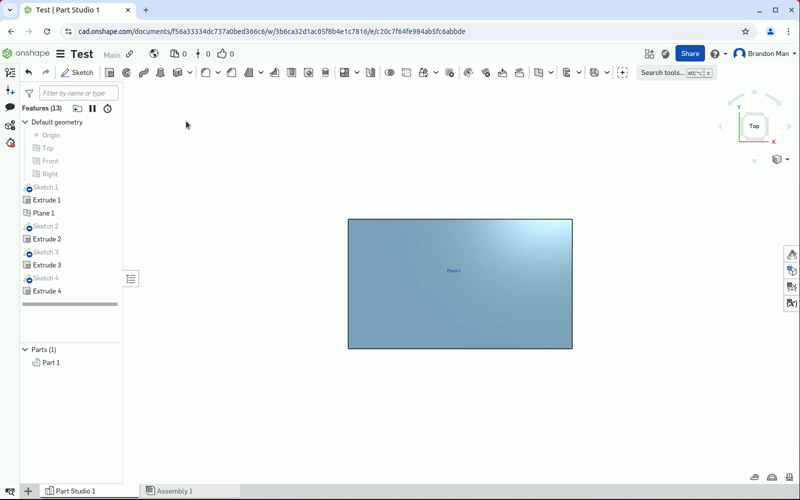
mouse_move(73, 189)
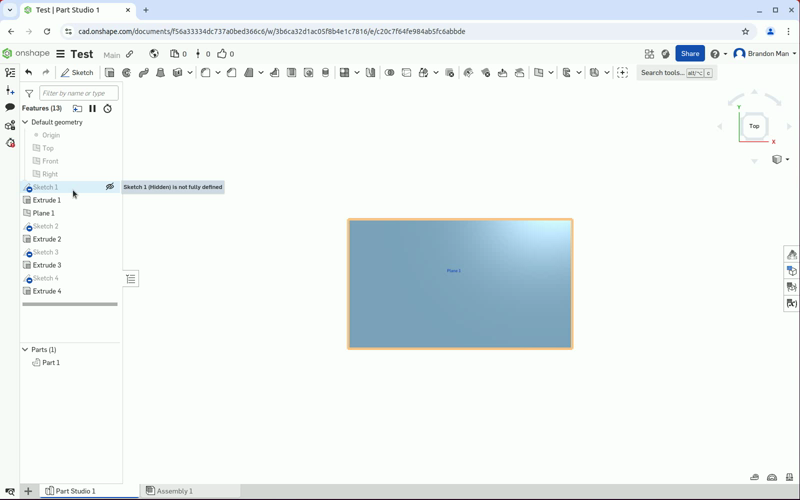
click(73, 189)
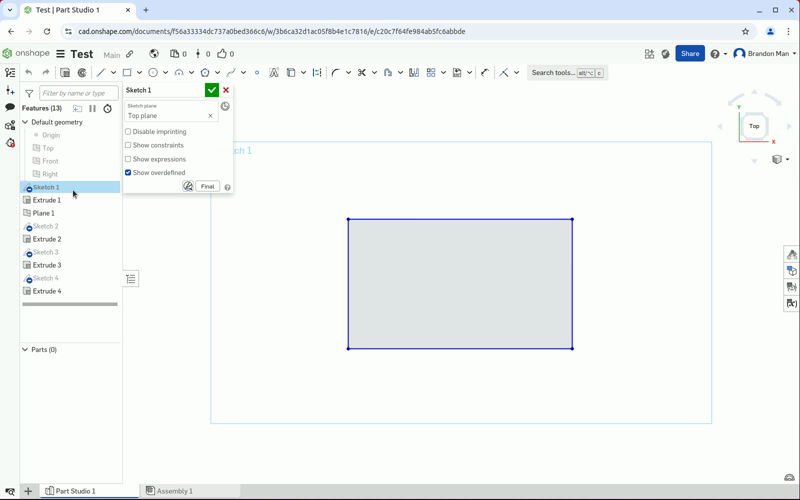
mouse_move(229, 92)
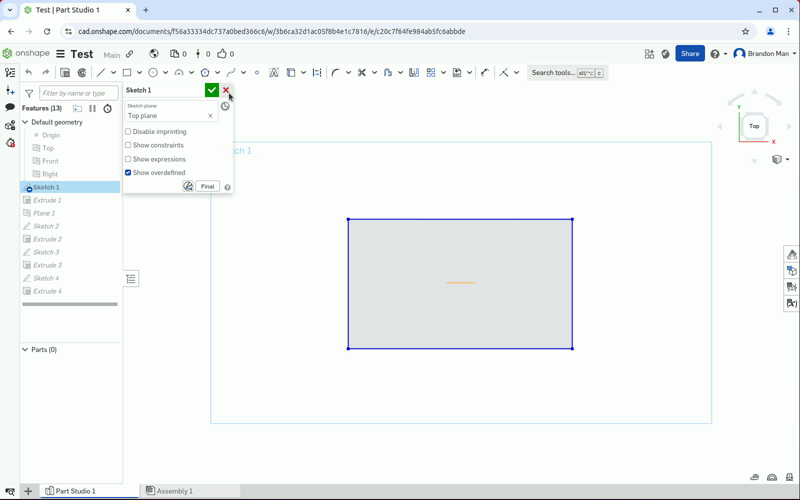
click(229, 92)
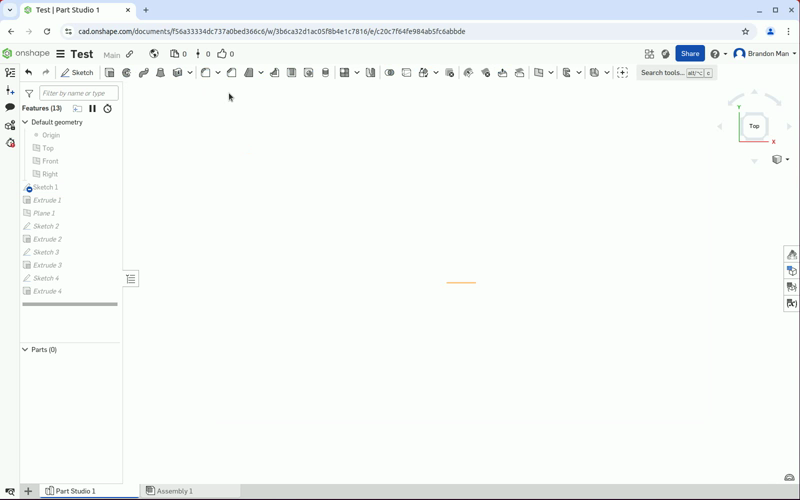
key(shift+s)
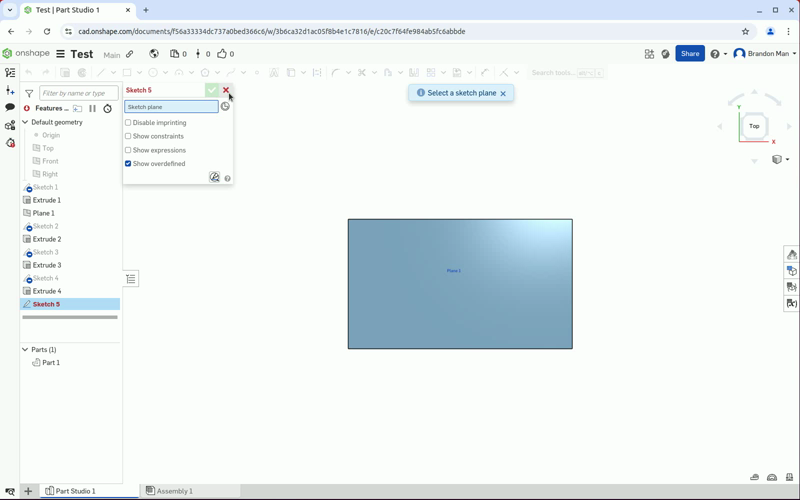
mouse_move(73, 215)
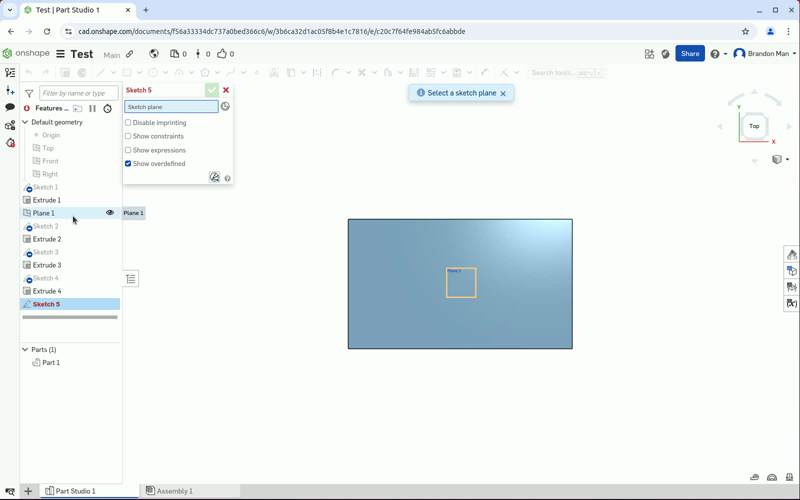
click(73, 215)
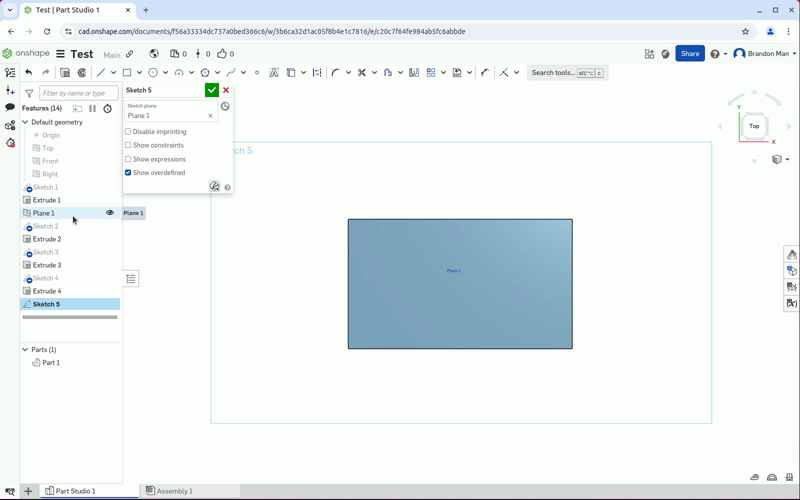
mouse_move(73, 352)
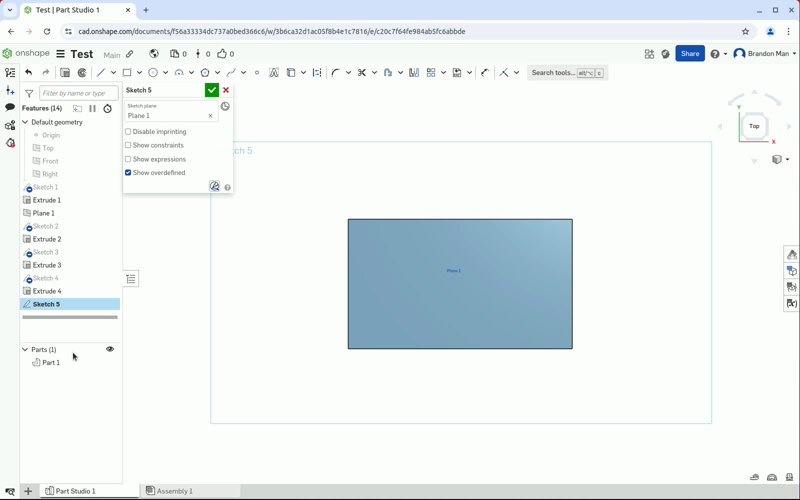
key(y)
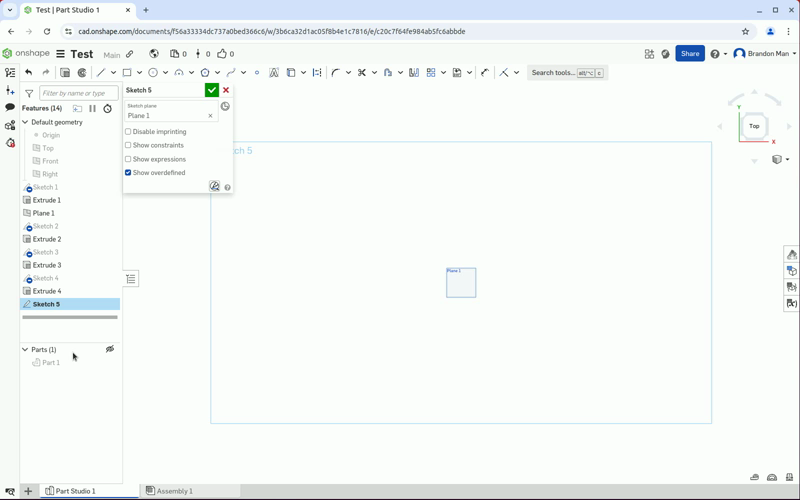
key(c)
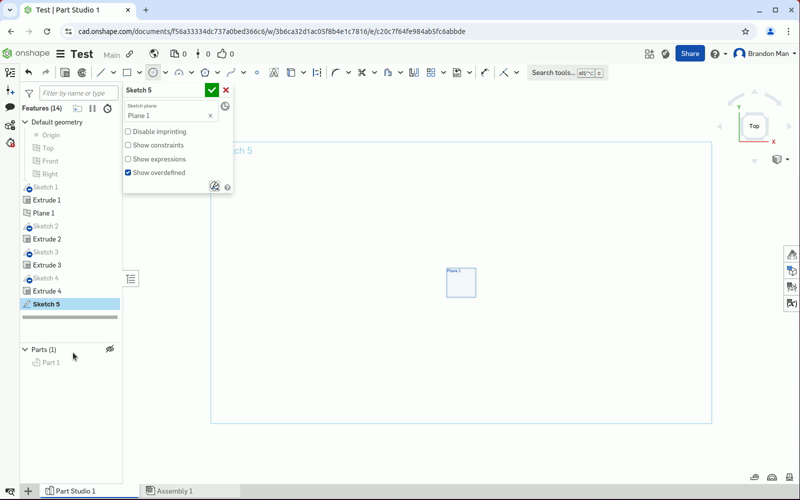
key_down(shift)
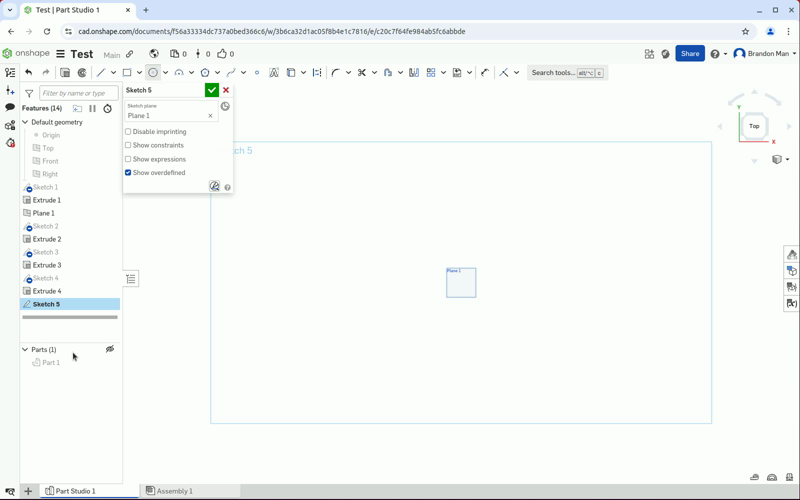
mouse_move(517, 301)
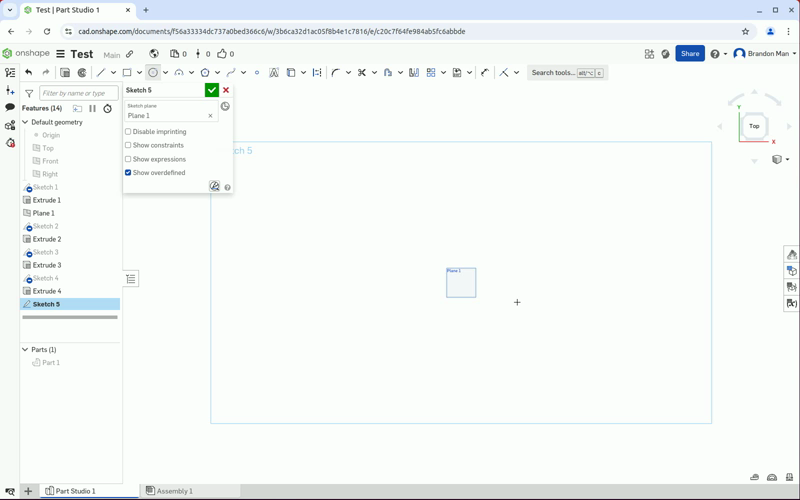
click(517, 301)
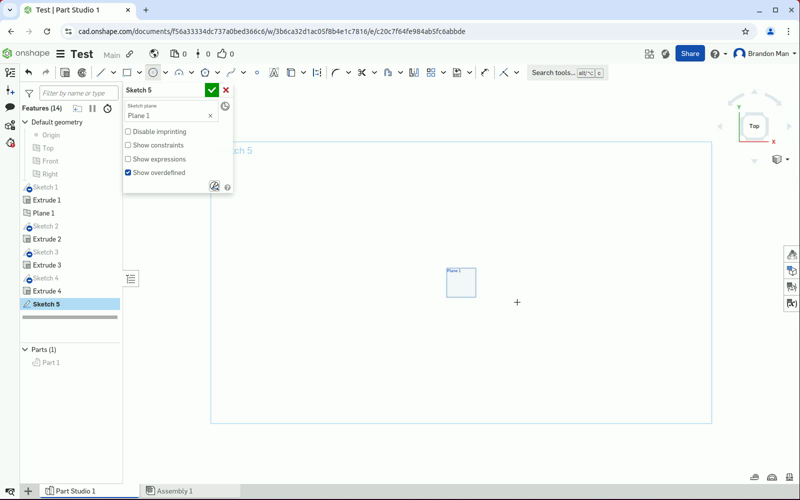
key_up(shift)
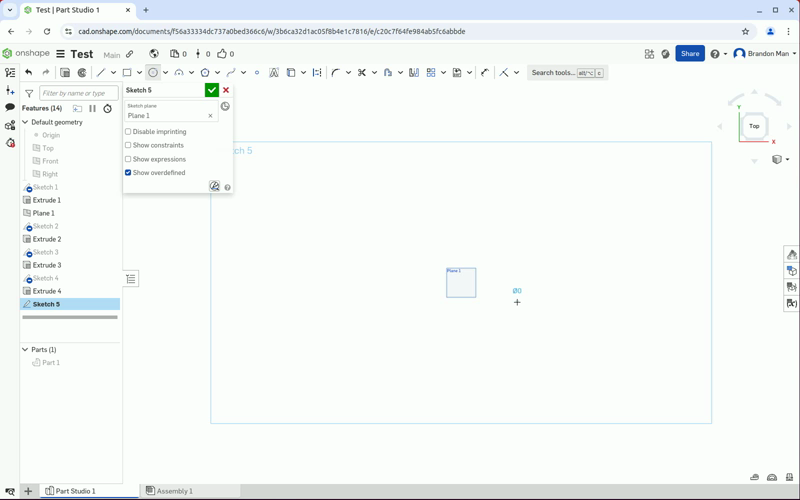
mouse_move(520, 301)
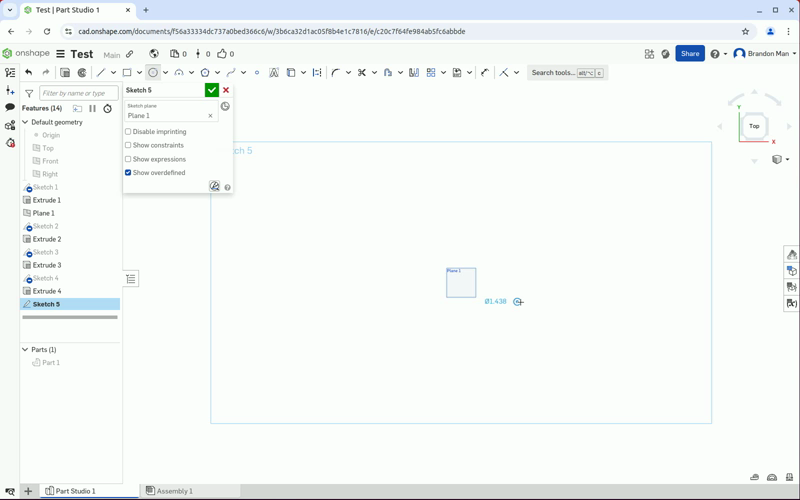
click(520, 301)
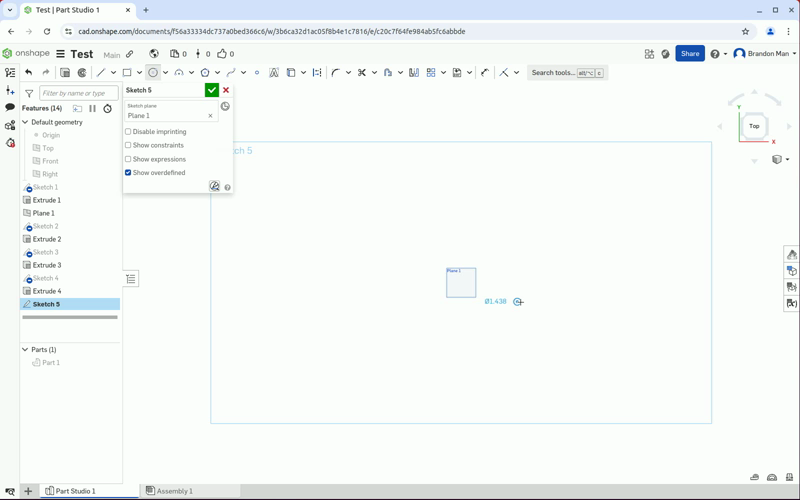
key(esc)
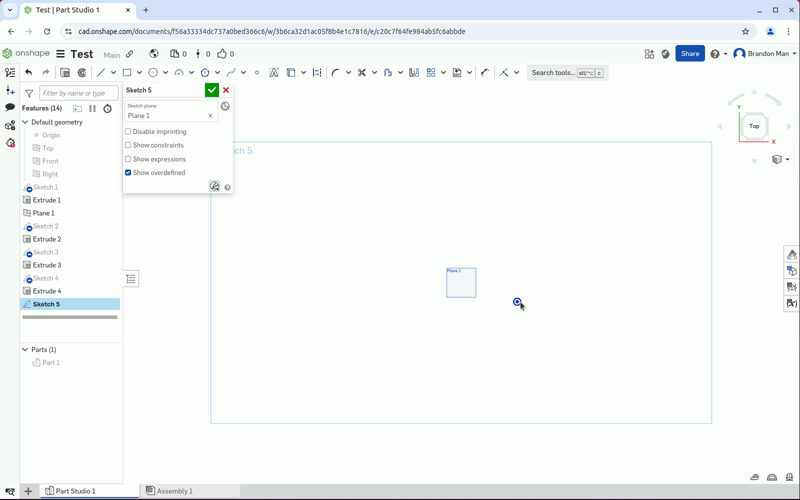
mouse_move(517, 299)
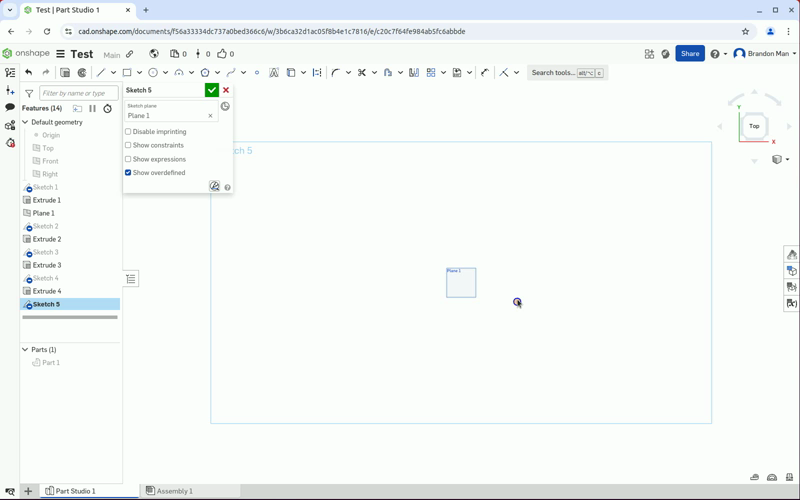
scroll(6)
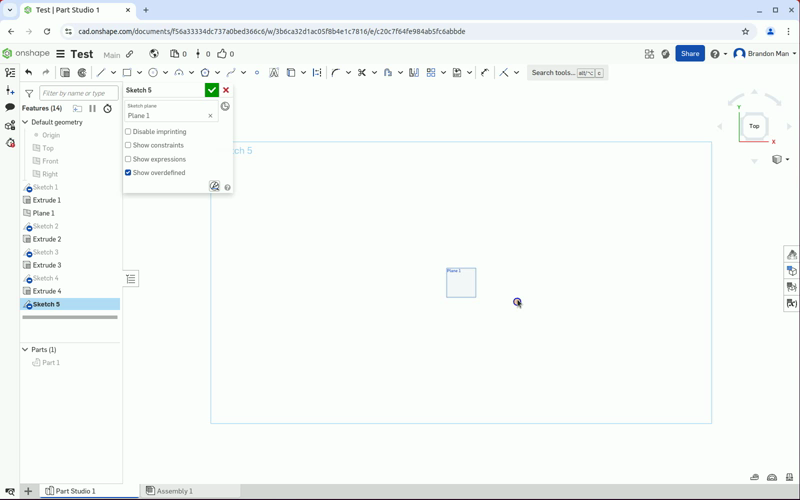
scroll(6)
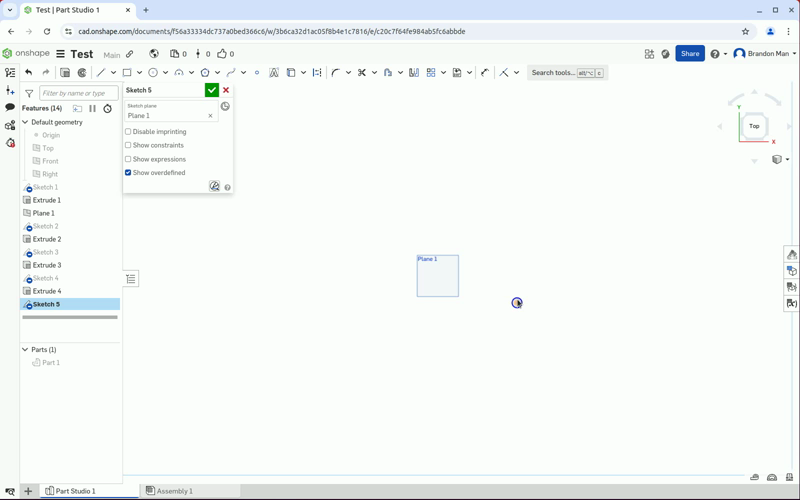
scroll(6)
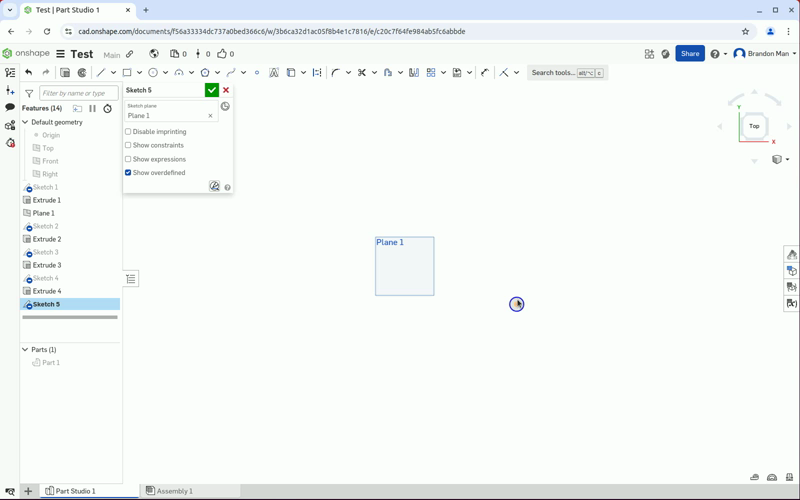
scroll(6)
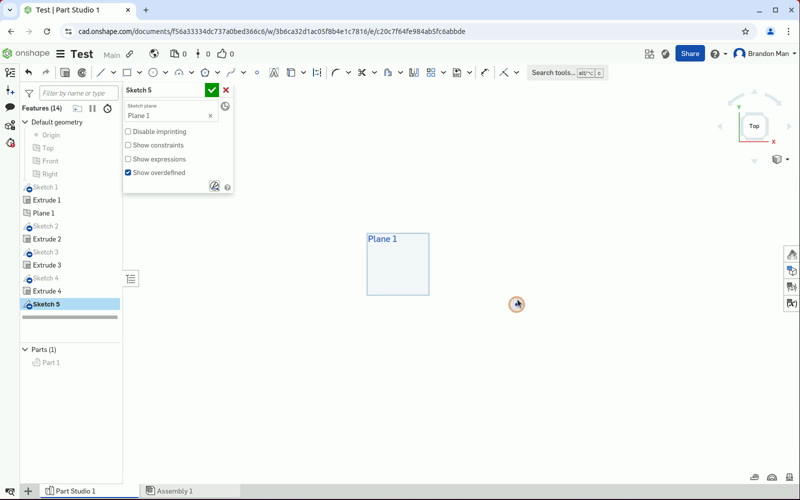
scroll(6)
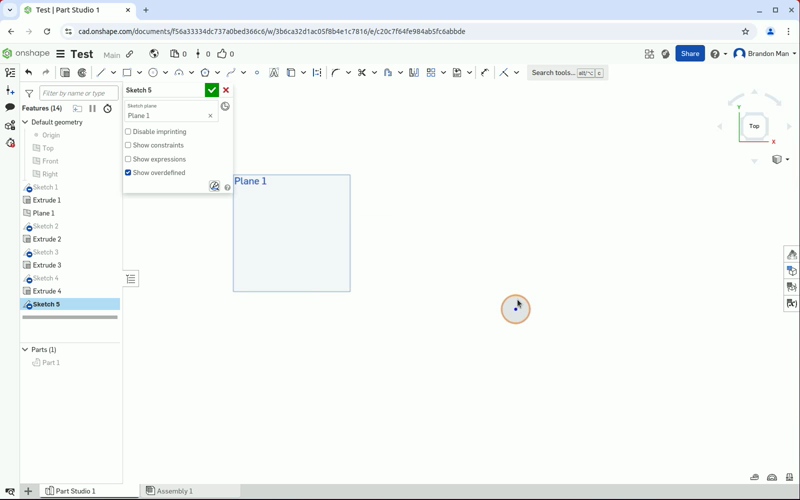
scroll(6)
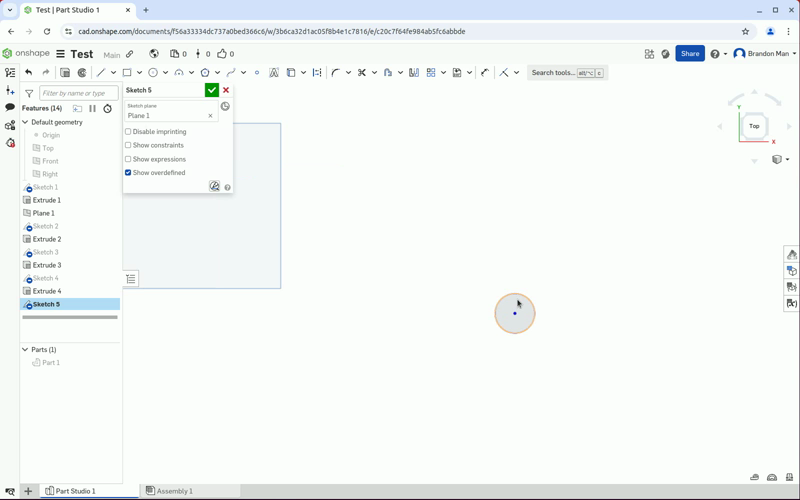
scroll(6)
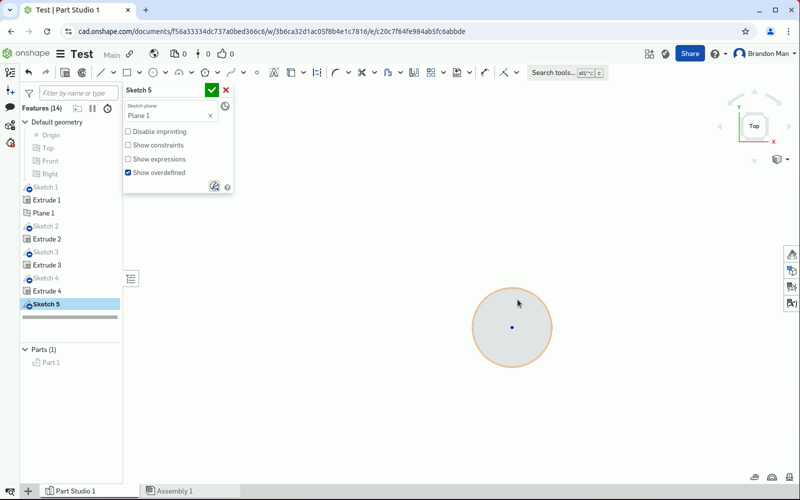
click(517, 299)
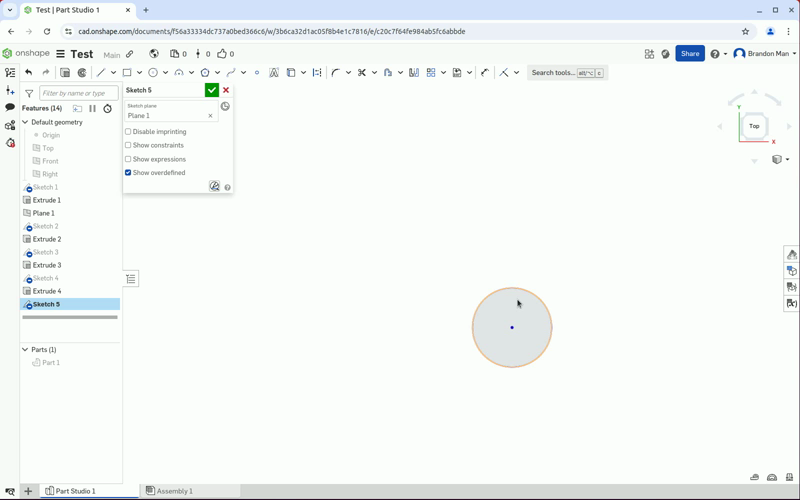
scroll(-6)
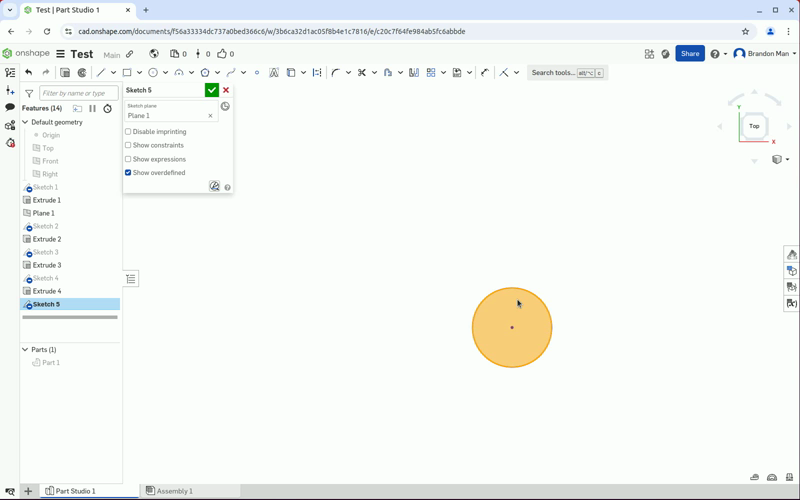
scroll(-6)
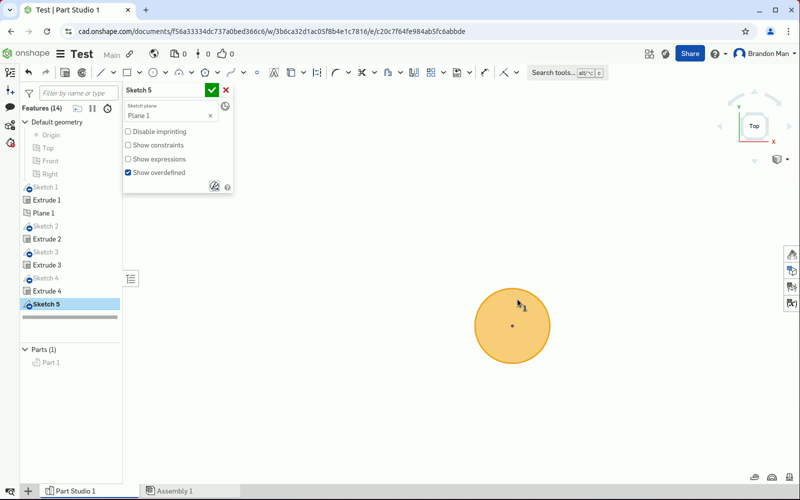
scroll(-6)
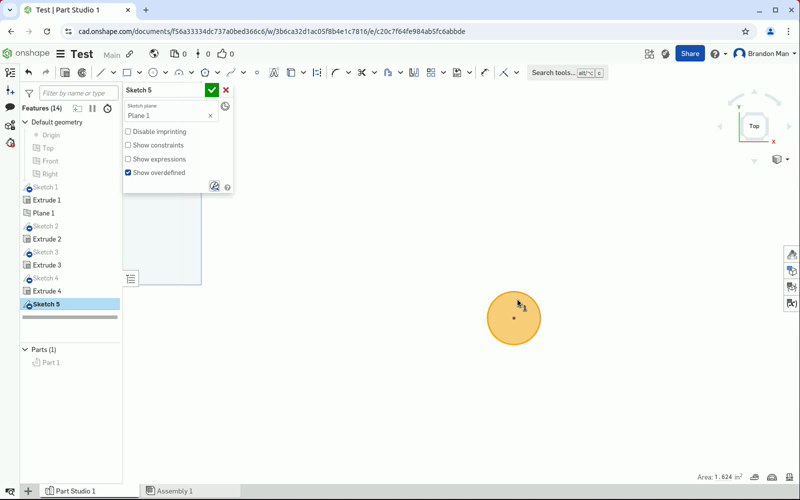
scroll(-6)
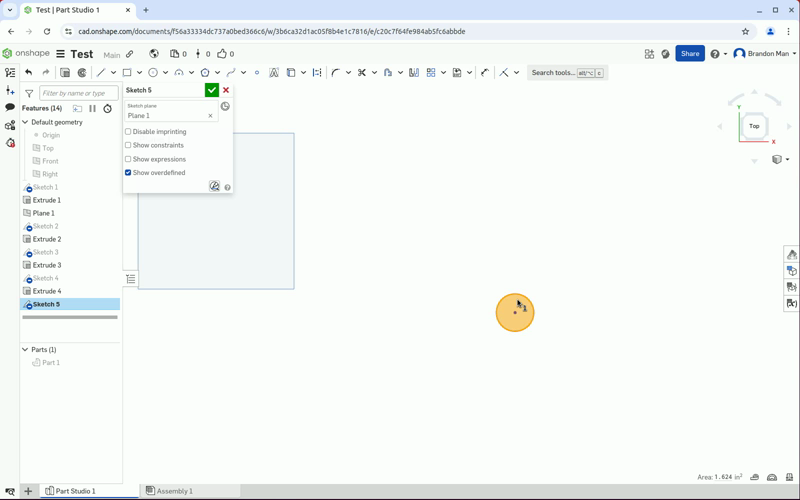
scroll(-6)
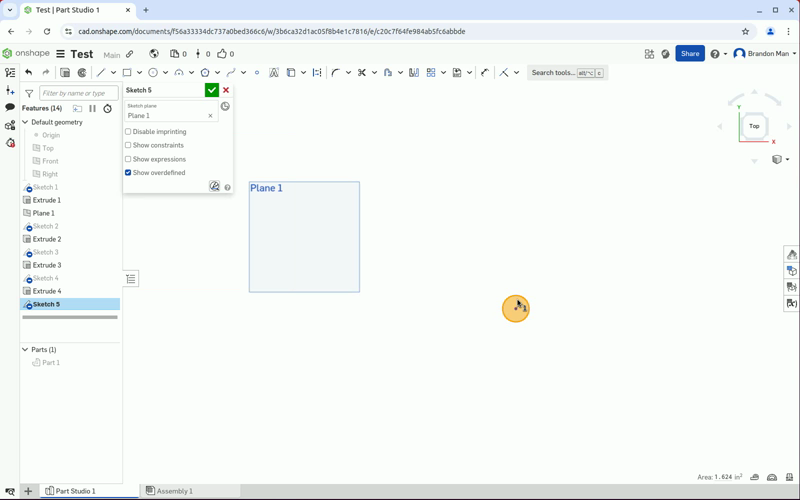
scroll(-6)
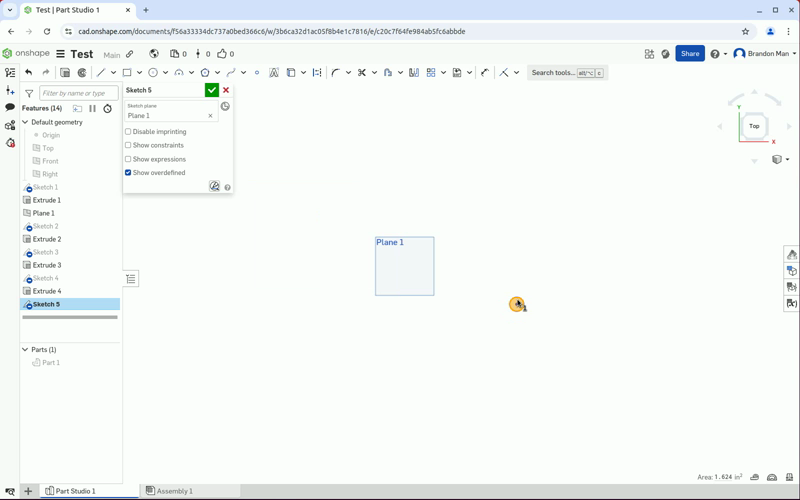
scroll(-6)
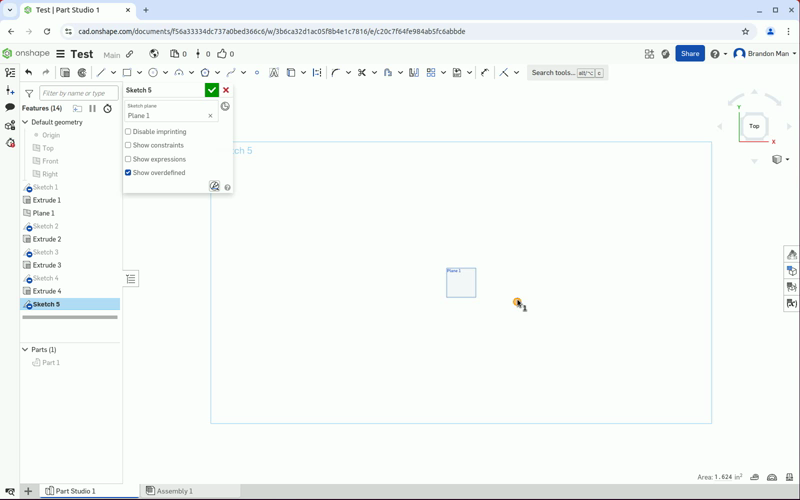
mouse_move(73, 352)
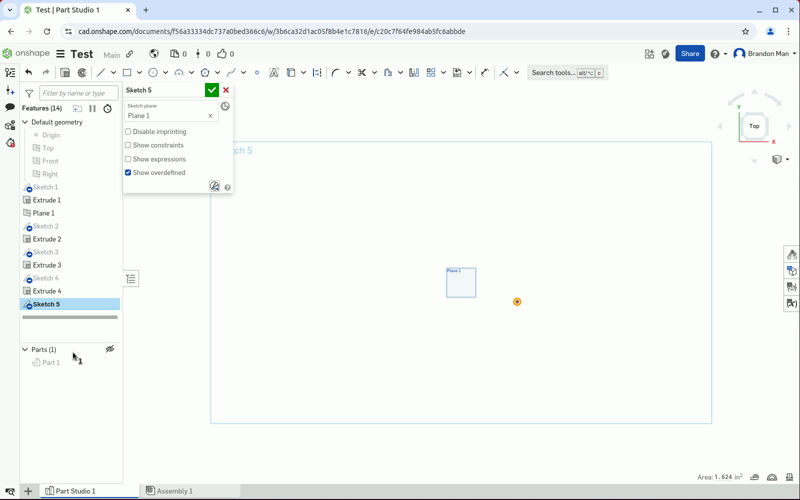
key(shift+y)
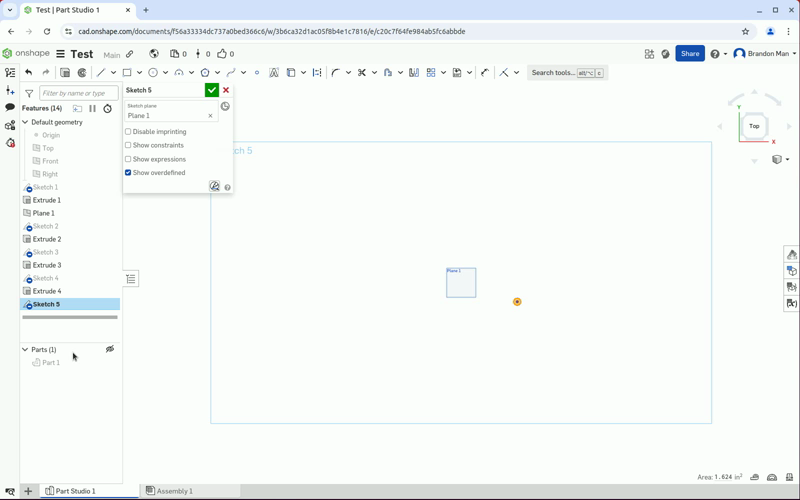
key(shift+e)
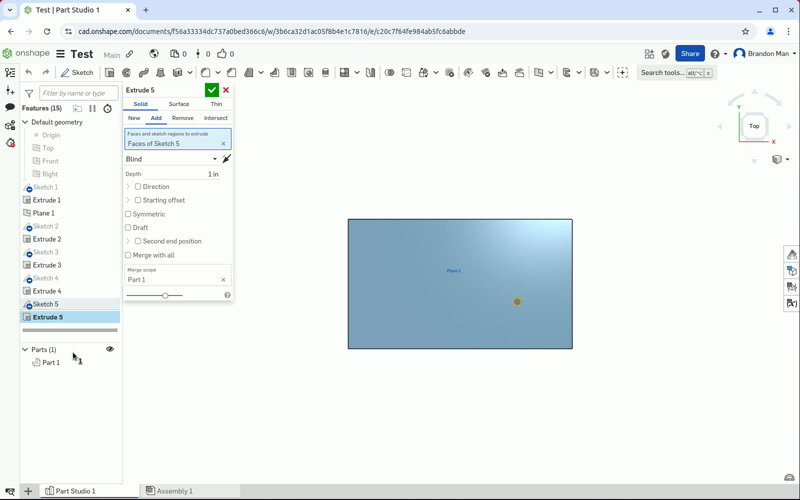
mouse_move(143, 106)
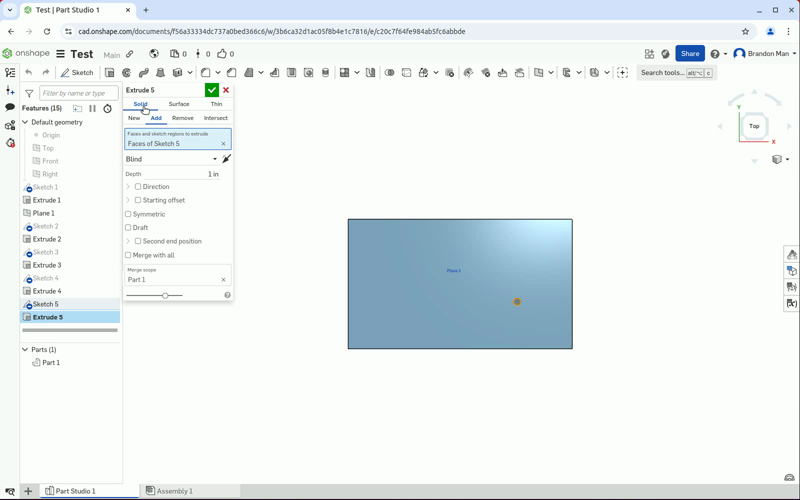
click(143, 106)
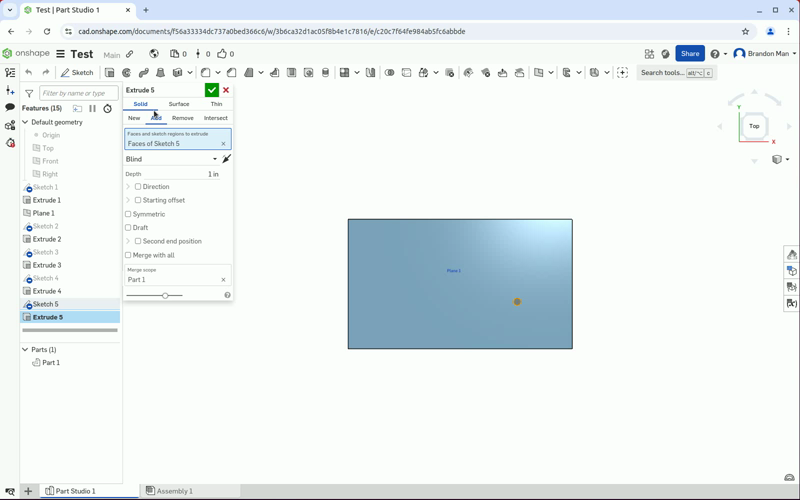
mouse_move(186, 120)
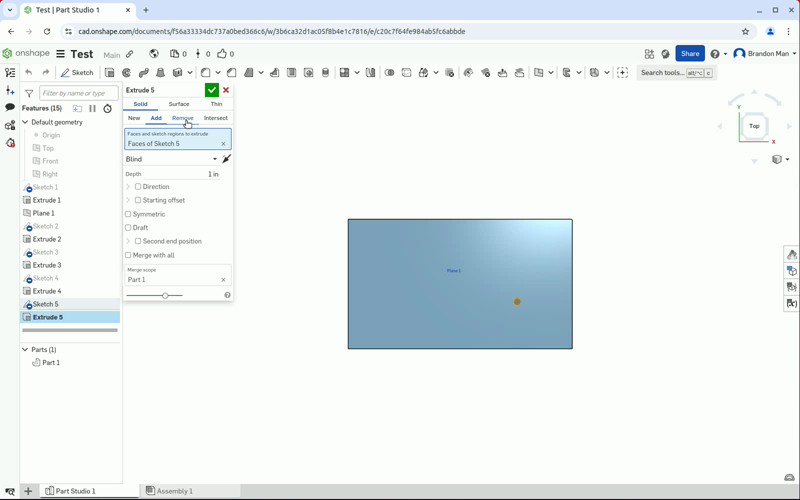
click(186, 120)
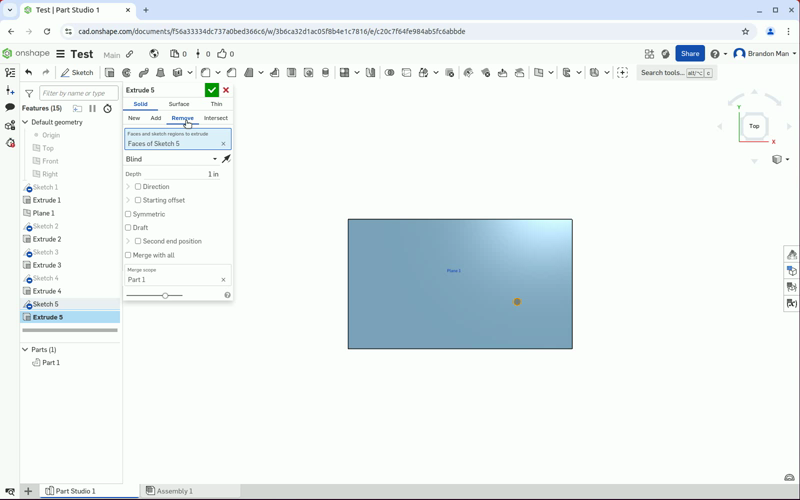
key(tab, 4)
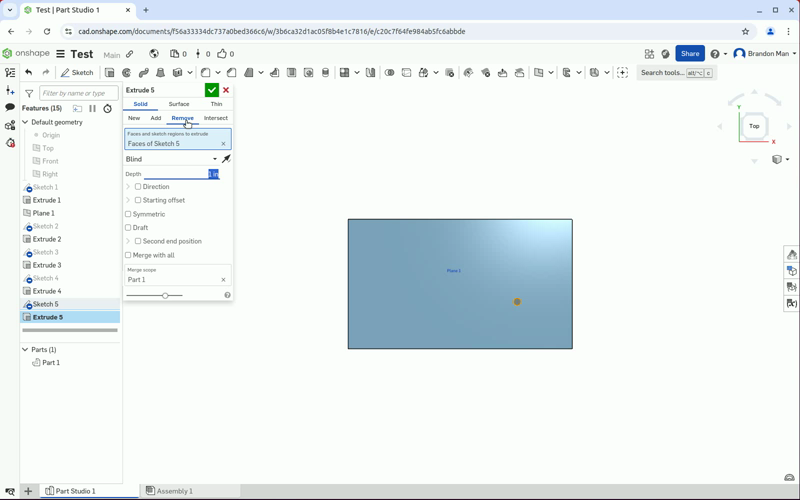
text(6.981)
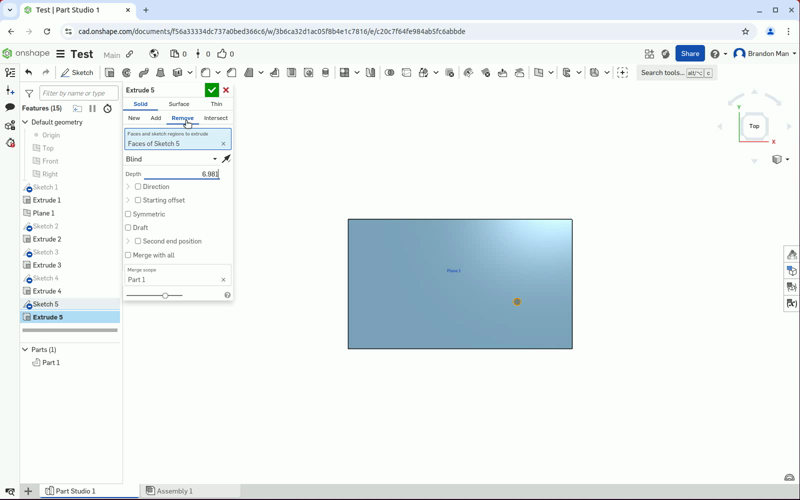
key(tab, 6)
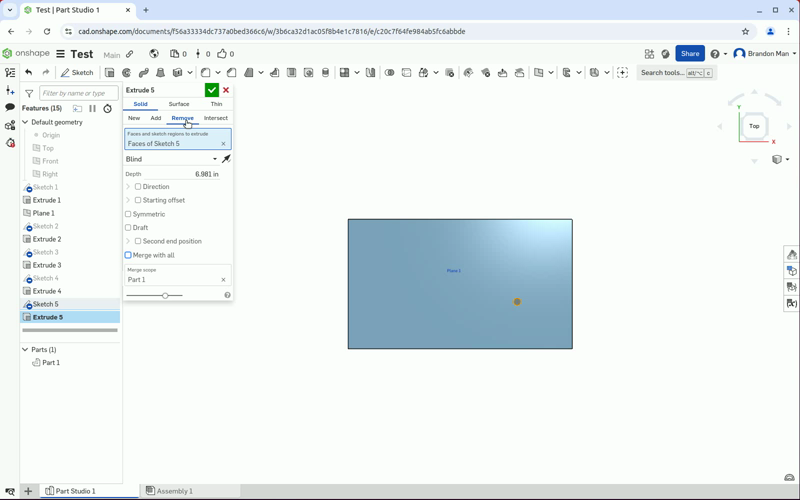
key(space)
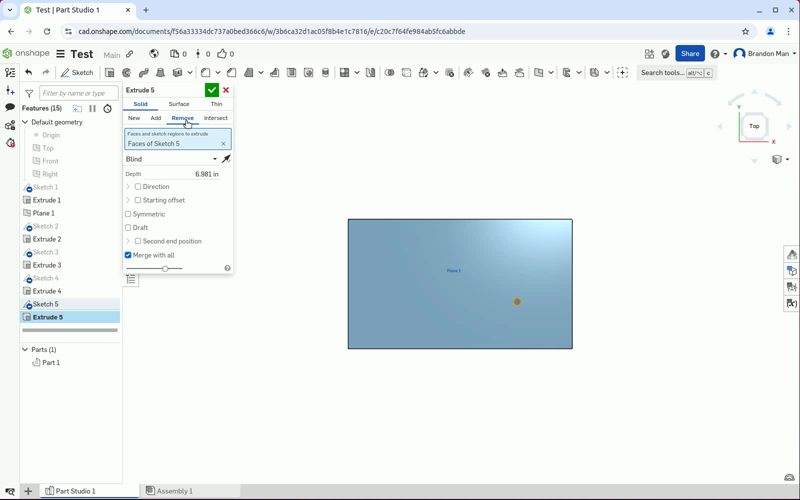
key(enter)
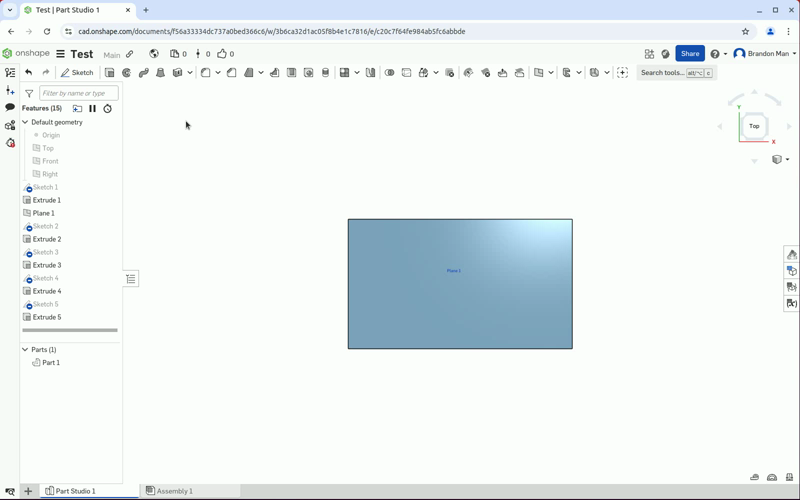
key(shift+h)
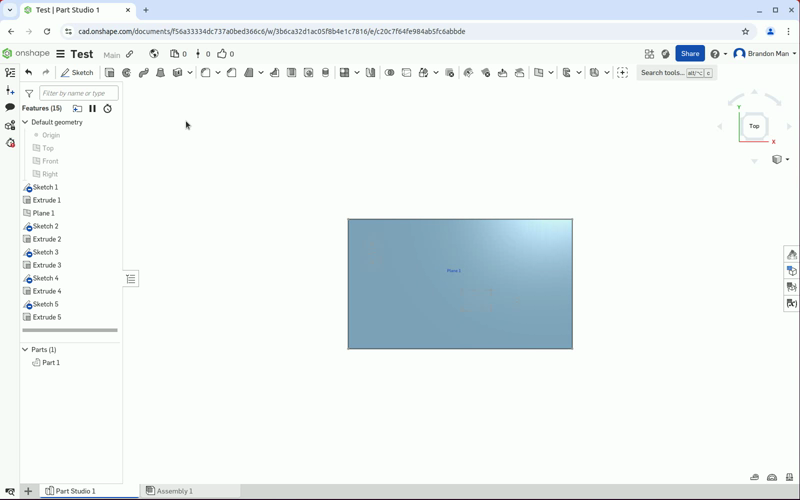
key(shift+h)
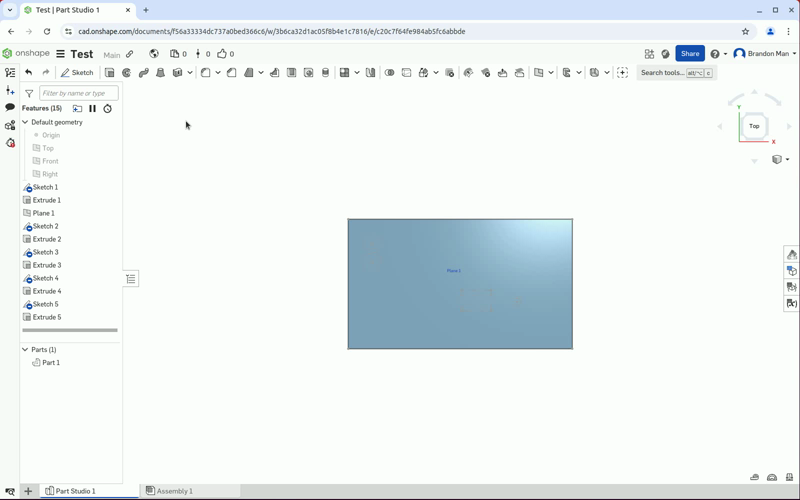
key(shift+7)
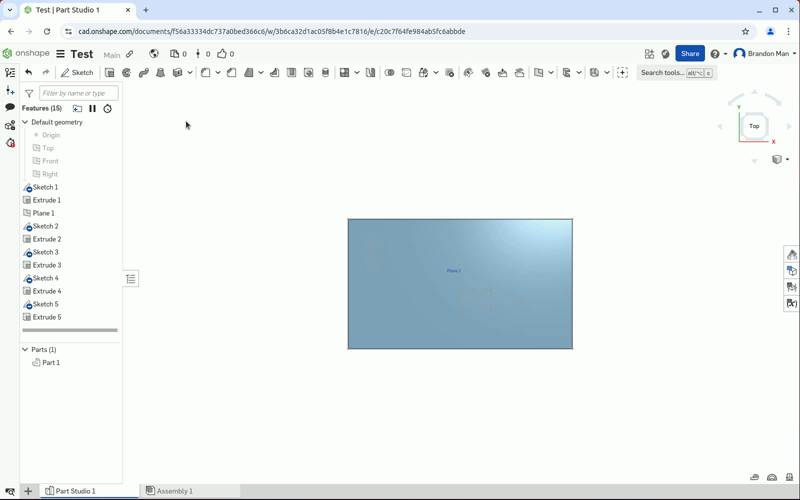
key(up, 3)
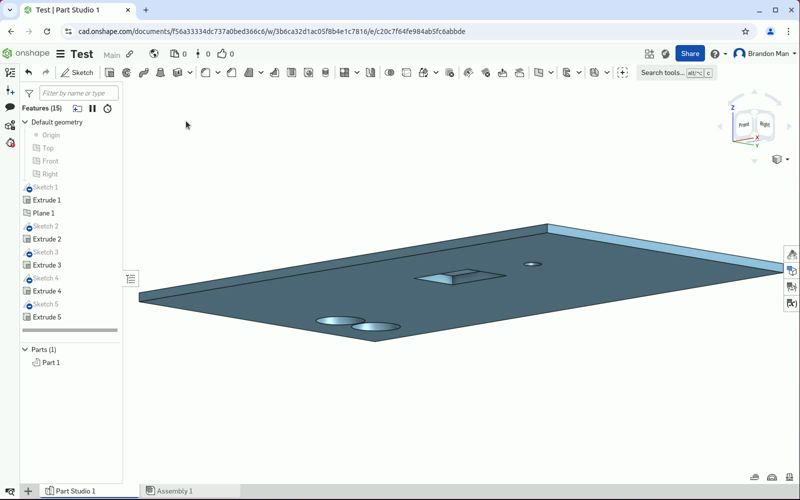
key(left, 3)
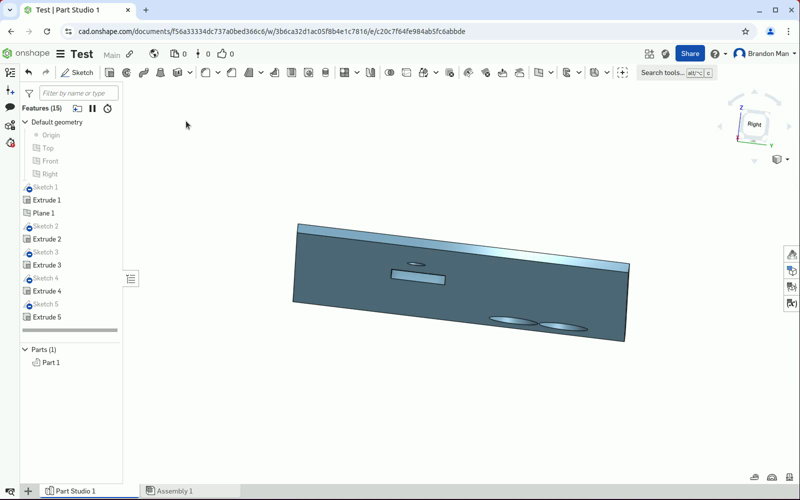
key(right, 3)
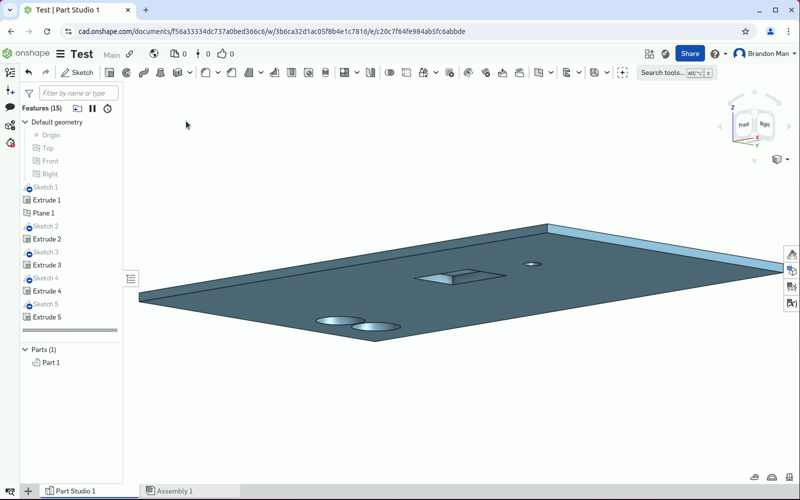
key(down, 3)
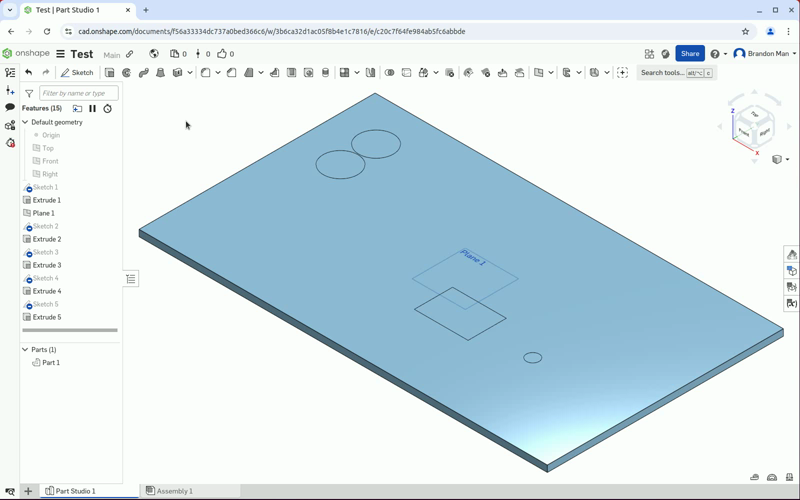
mouse_move(73, 189)
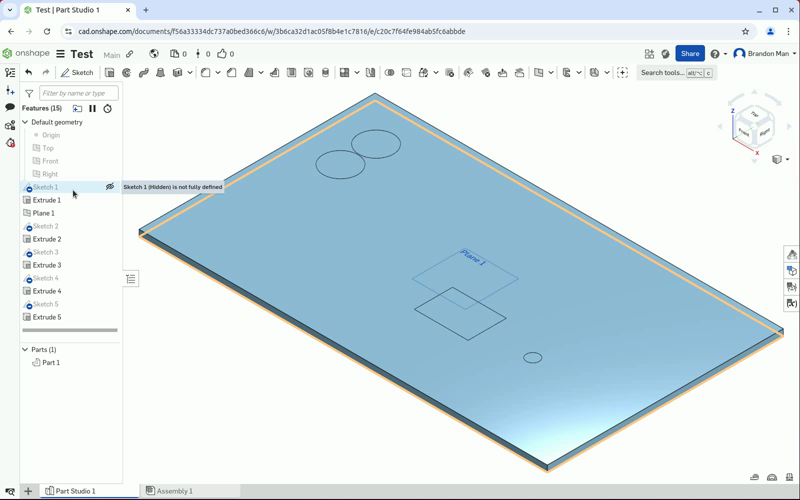
click(73, 189)